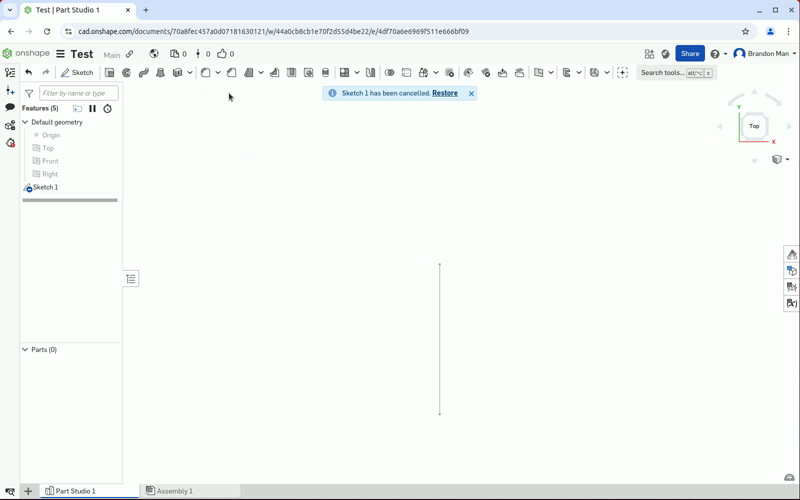
key(shift+h)
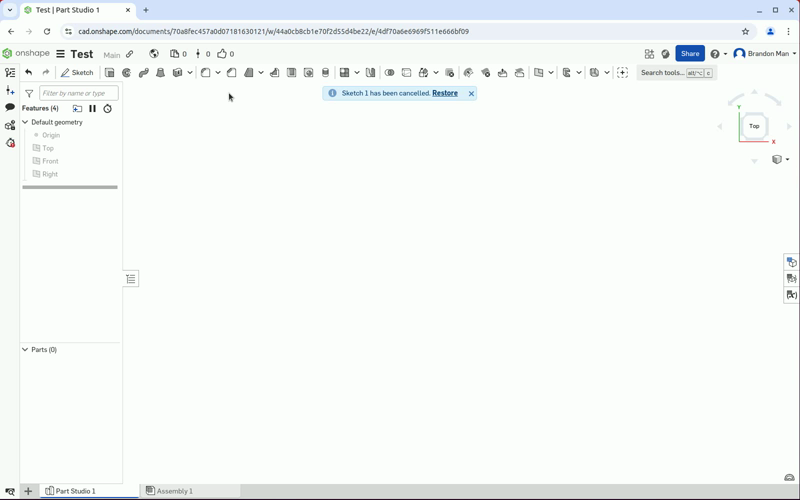
mouse_move(73, 352)
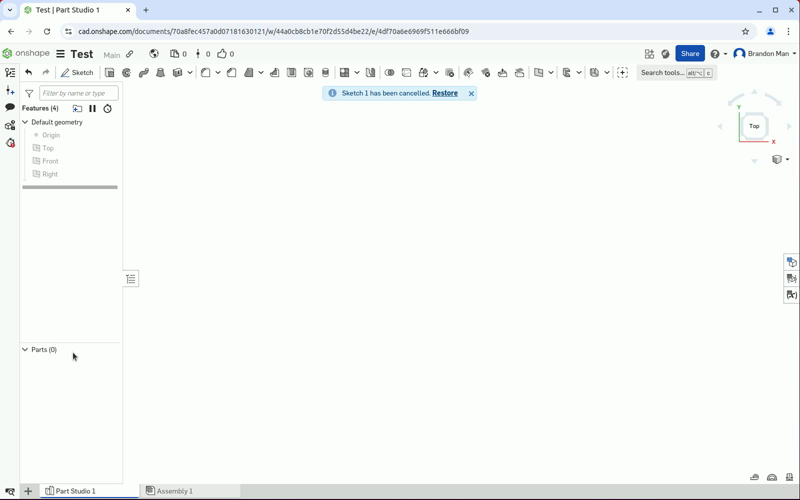
key(y)
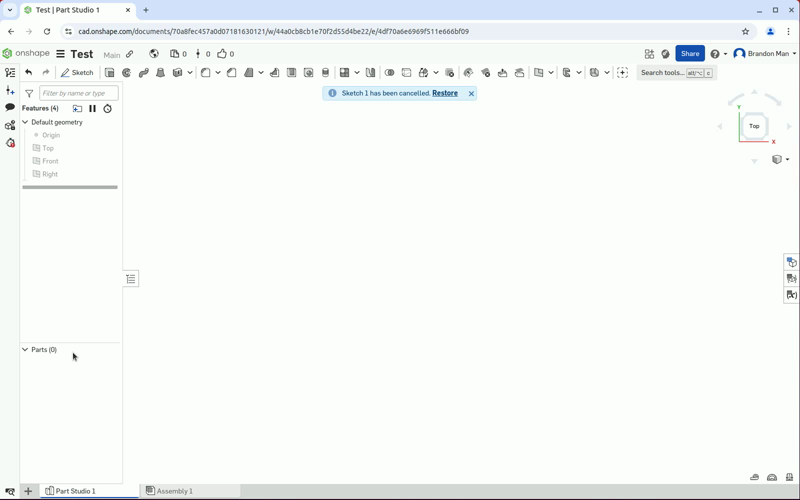
key(shift+p)
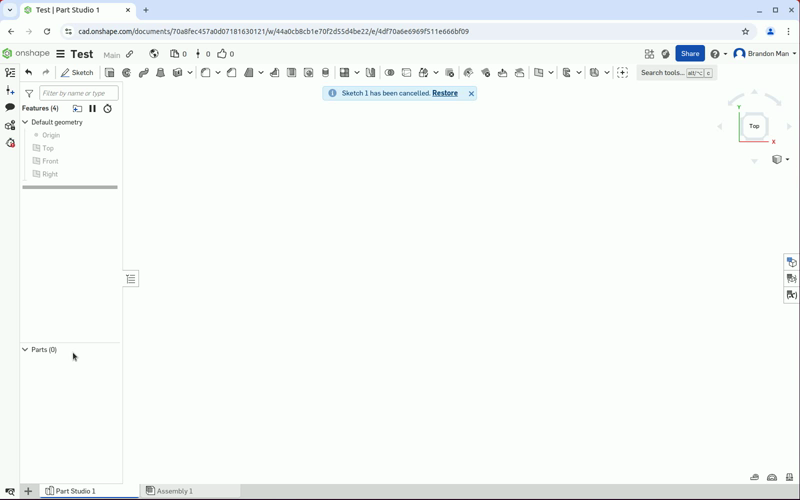
key(space)
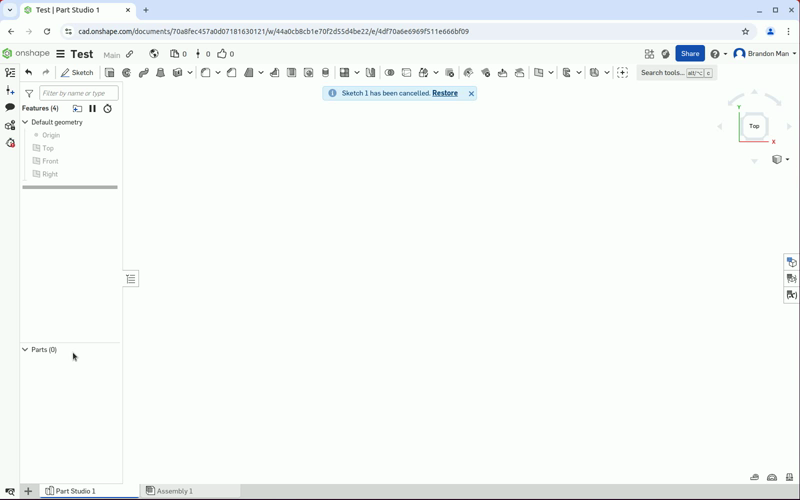
key_down(shift)
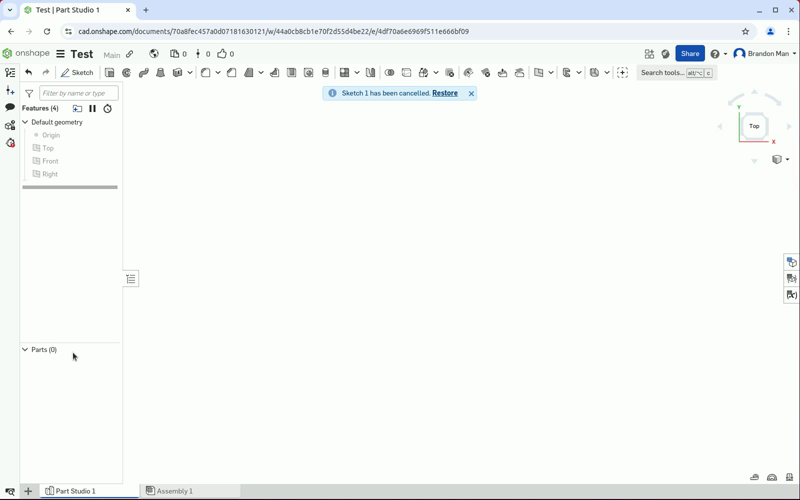
key(up)
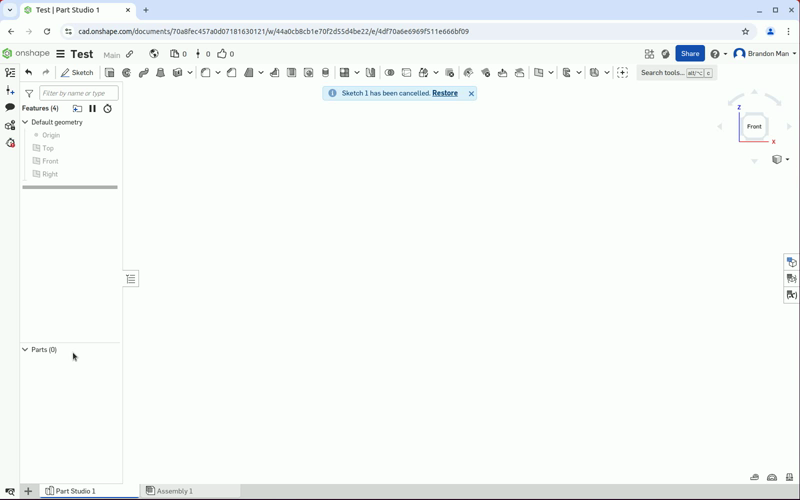
key_up(shift)
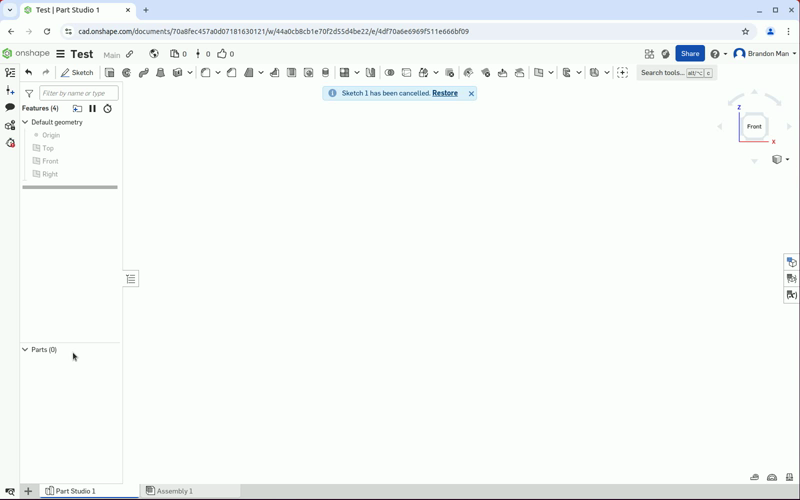
key(space)
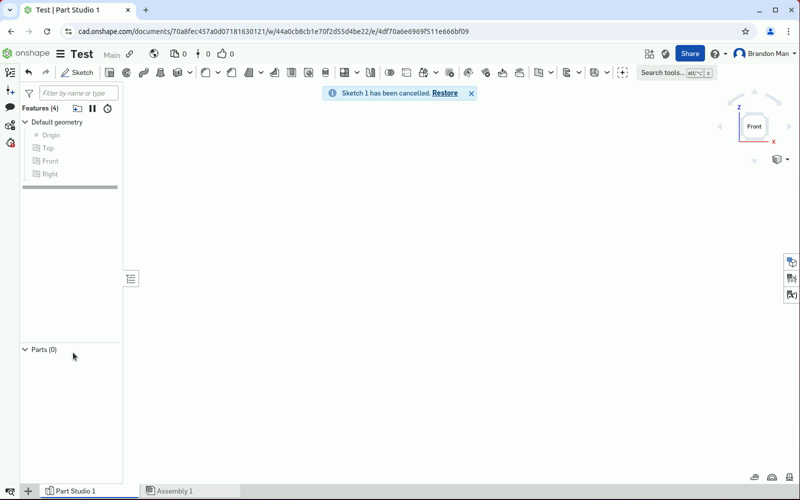
key_down(shift)
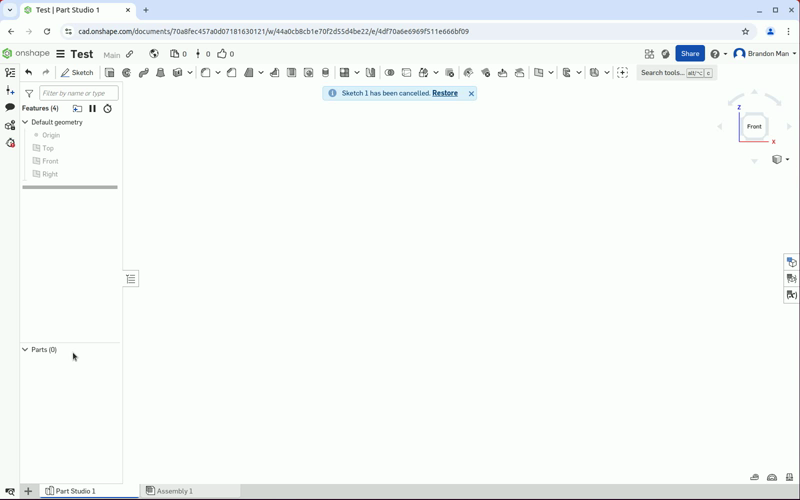
key(left)
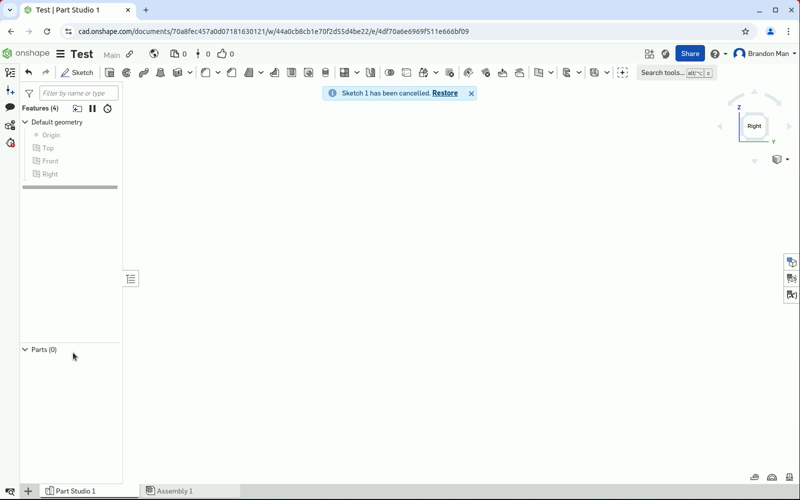
key_up(shift)
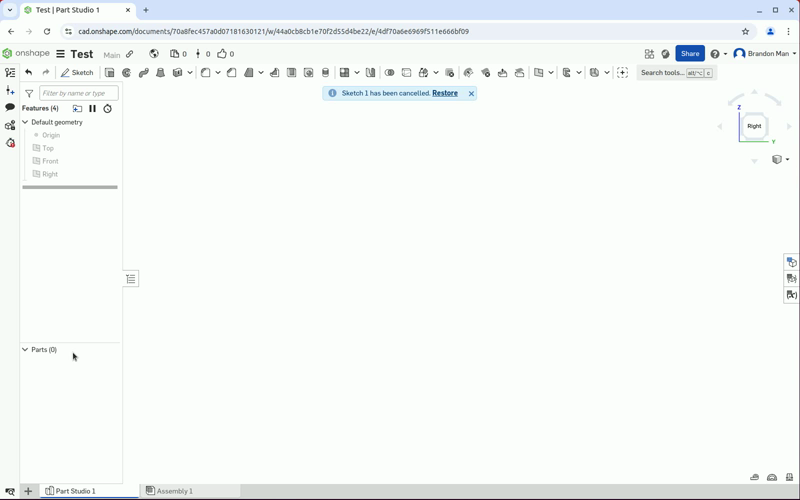
mouse_move(73, 352)
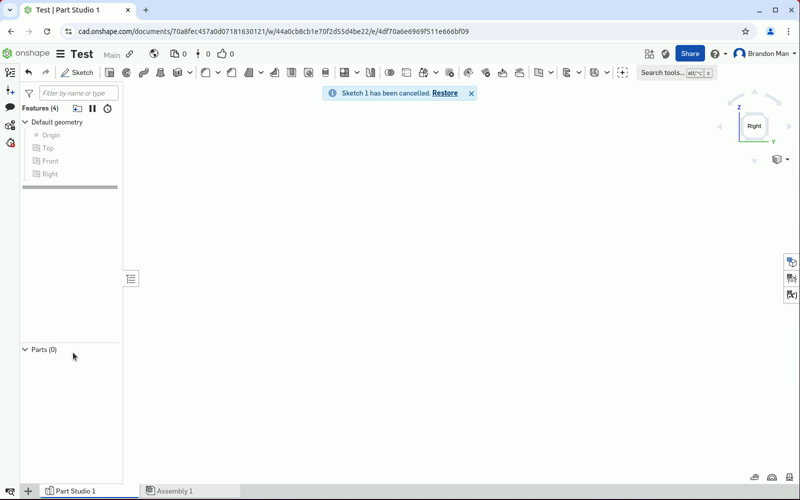
key(shift+y)
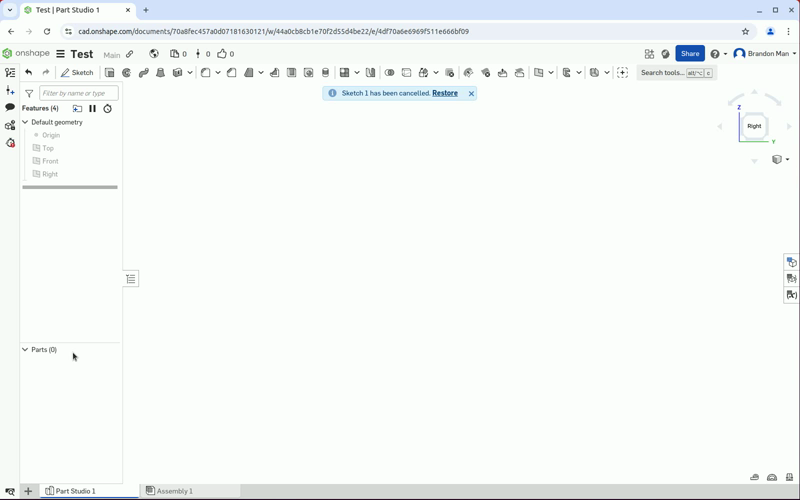
key(shift+s)
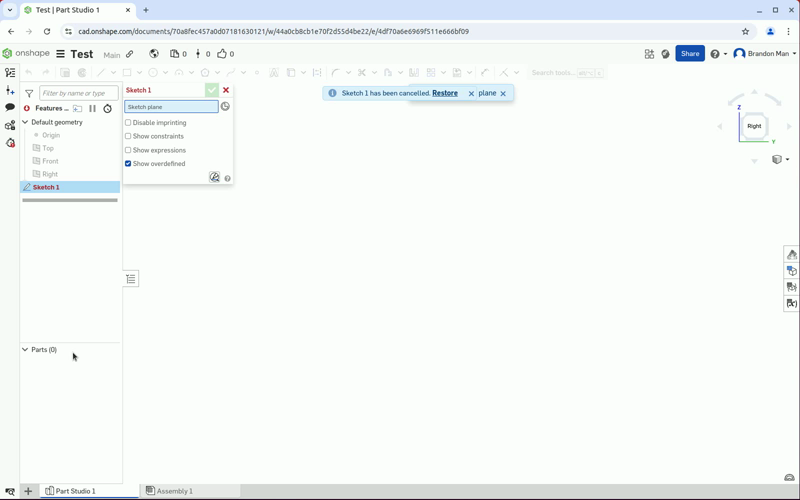
mouse_move(73, 176)
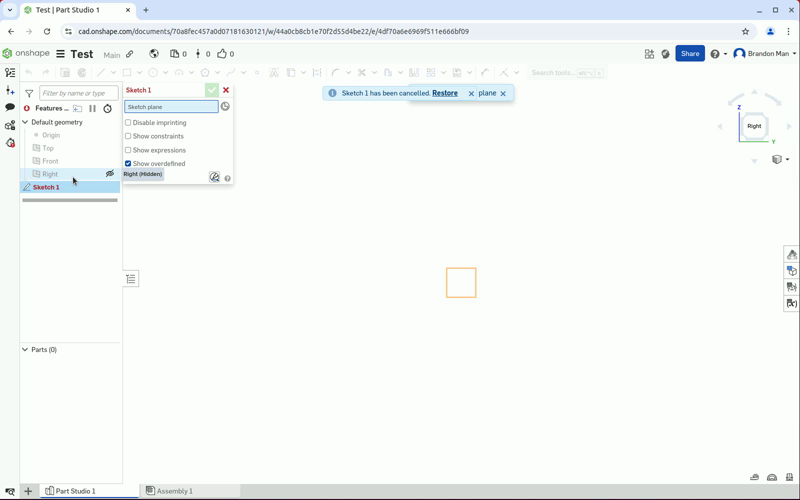
click(73, 176)
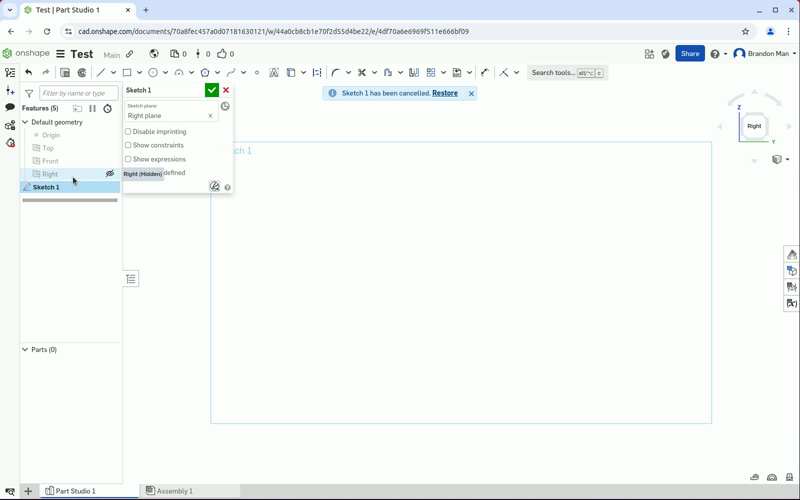
mouse_move(73, 352)
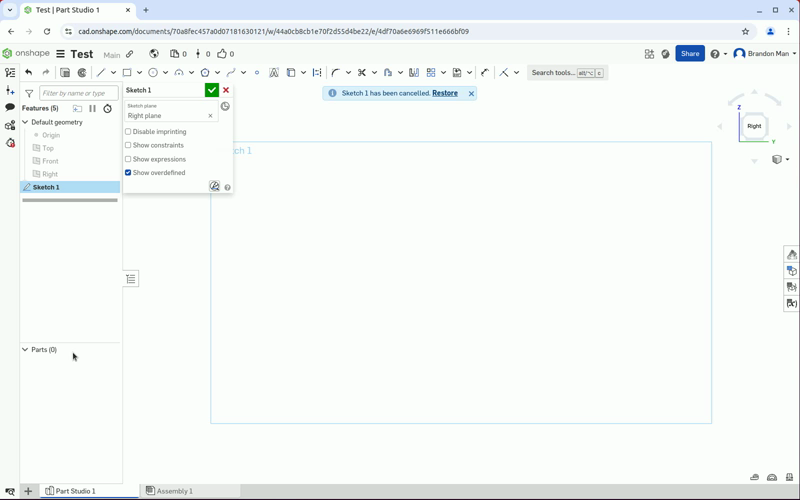
key(y)
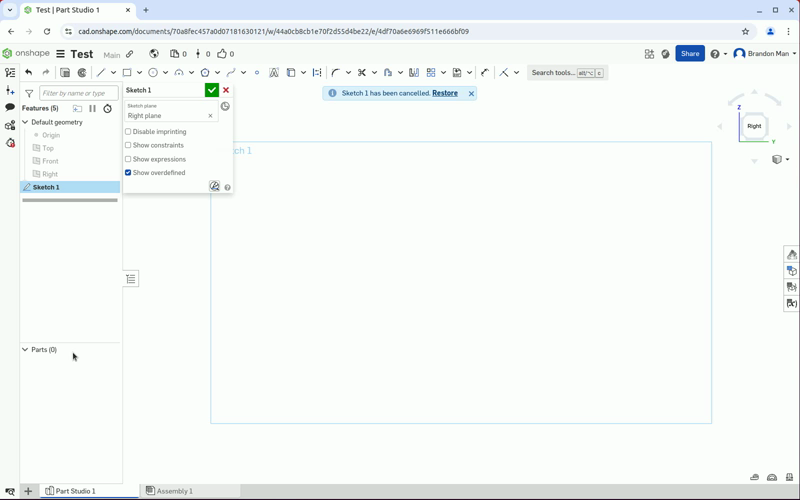
key(l)
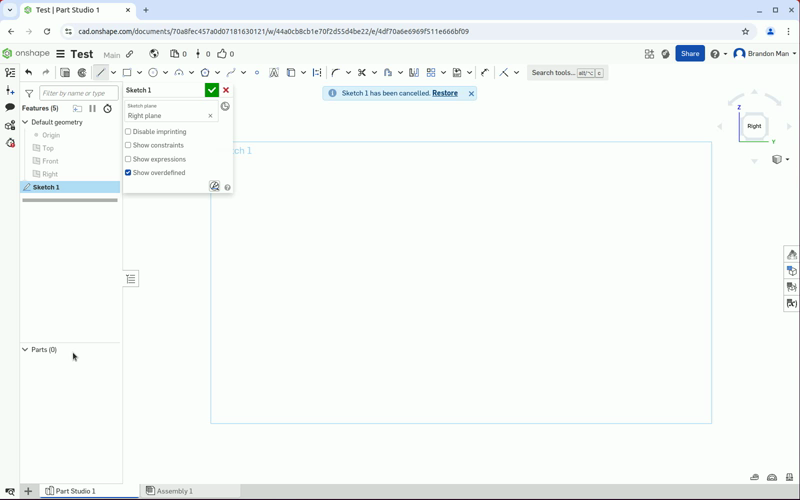
key_down(shift)
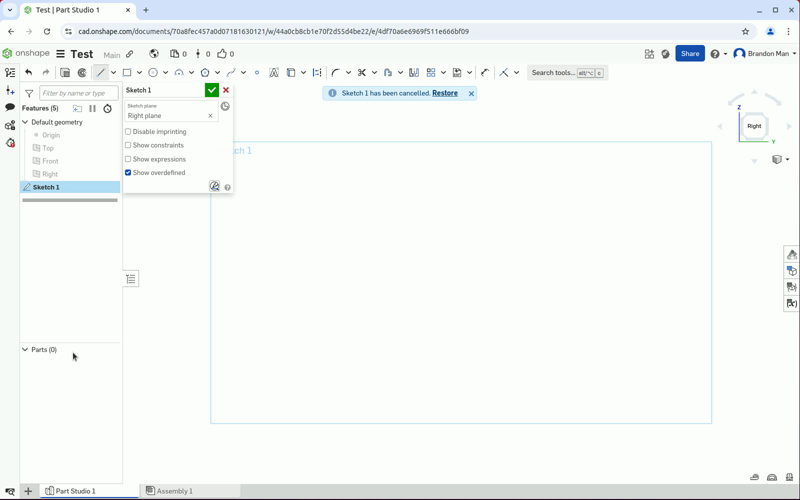
mouse_move(452, 301)
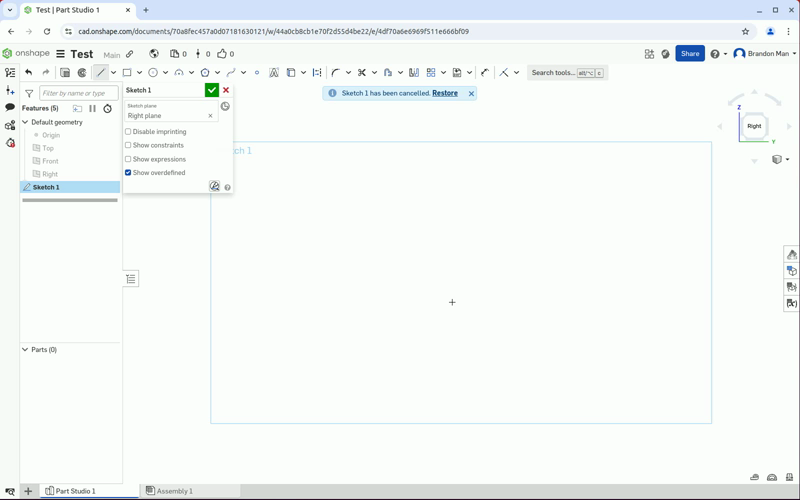
click(452, 301)
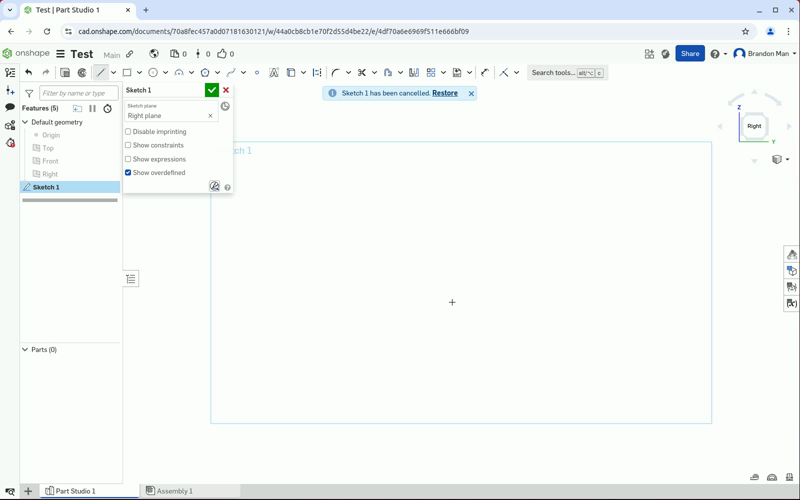
key_up(shift)
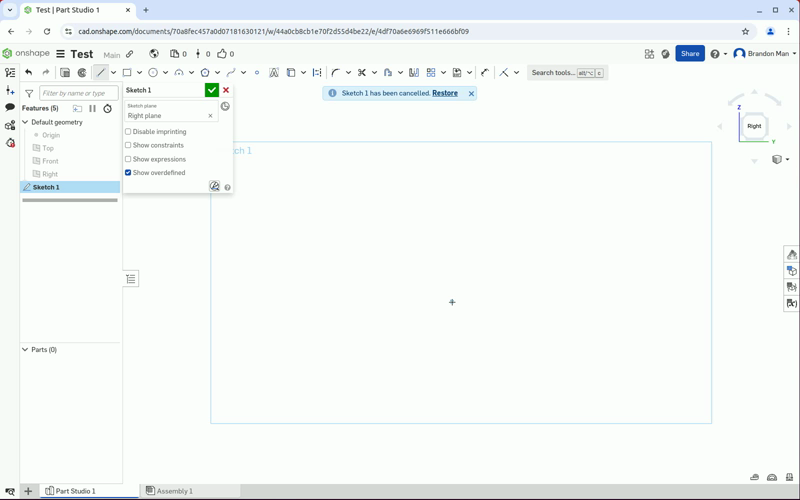
key_down(shift)
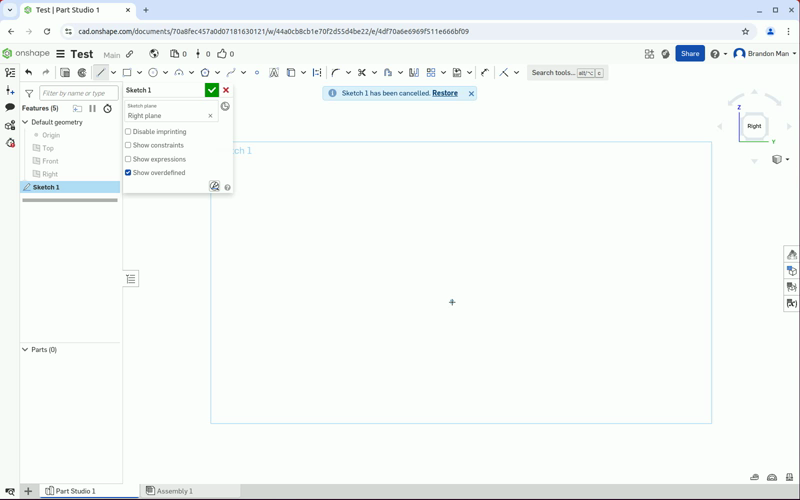
mouse_move(482, 301)
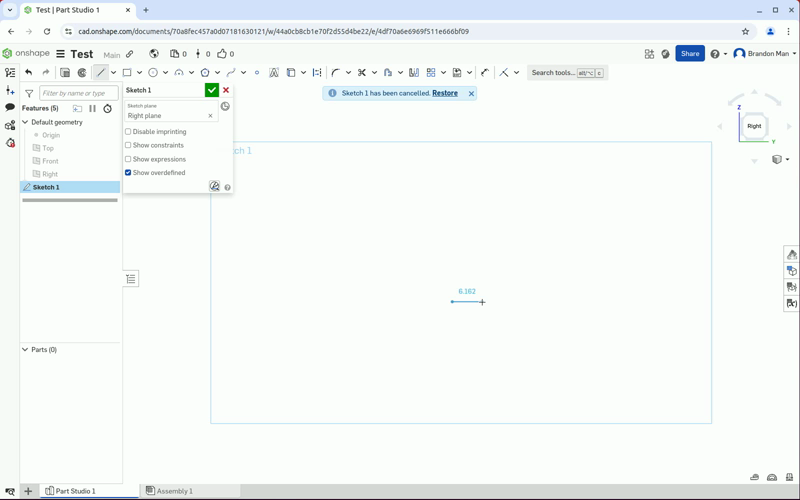
mouse_move(480, 301)
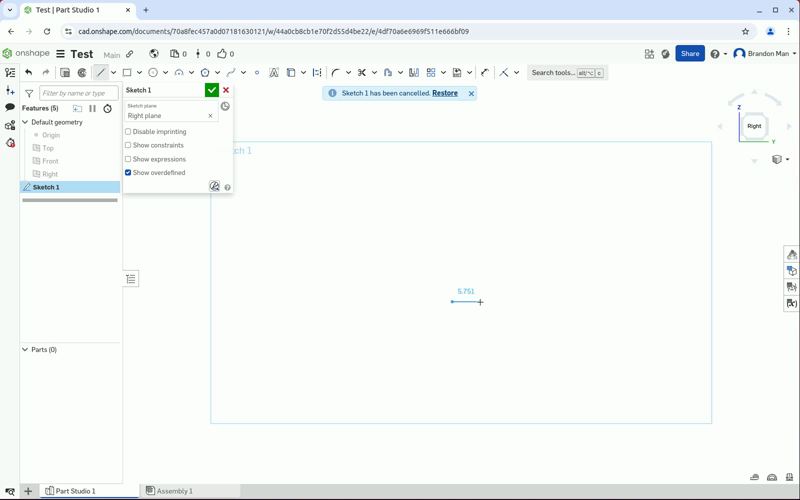
click(480, 301)
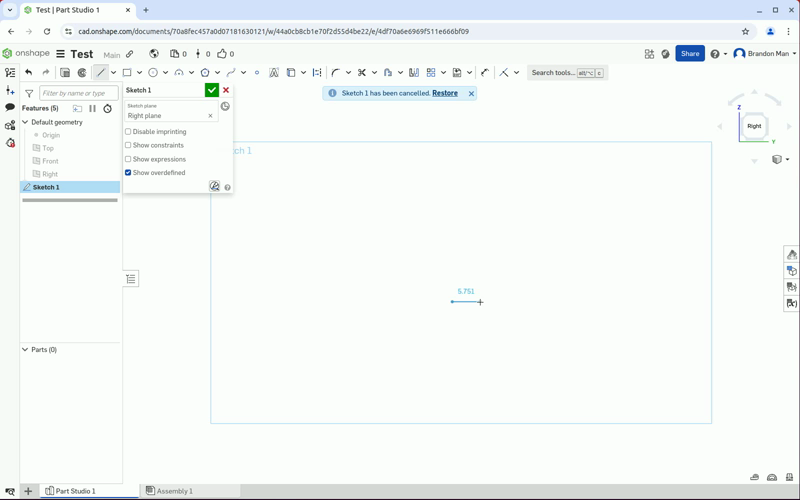
key_up(shift)
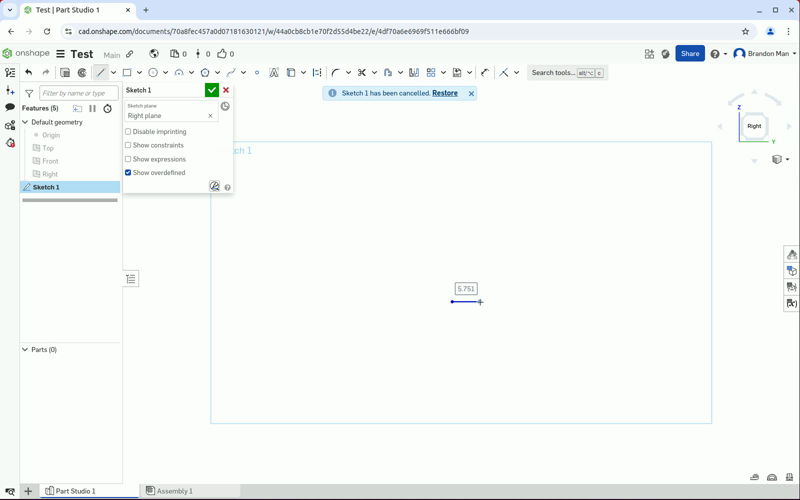
key_down(shift)
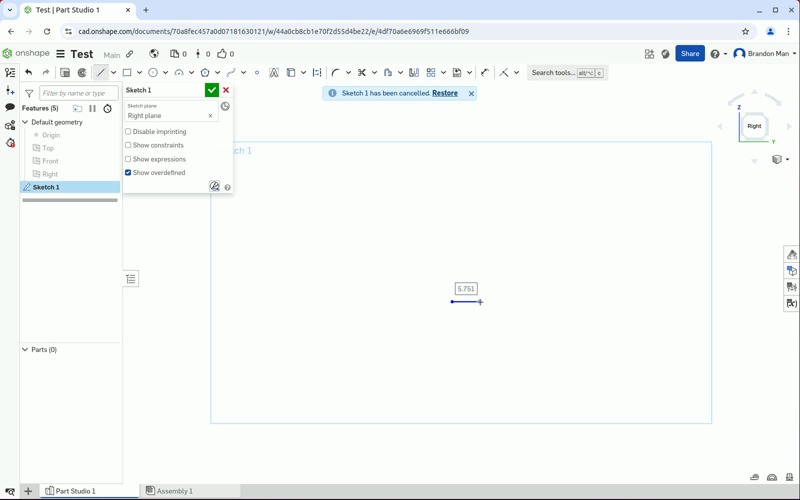
mouse_move(480, 170)
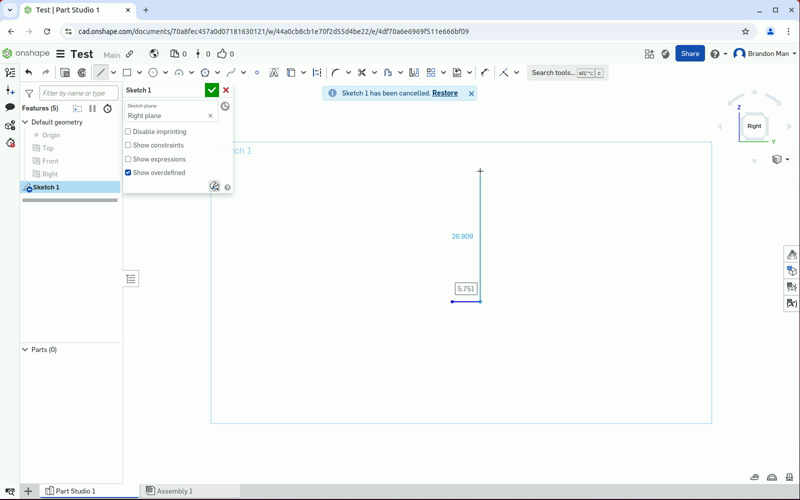
click(480, 170)
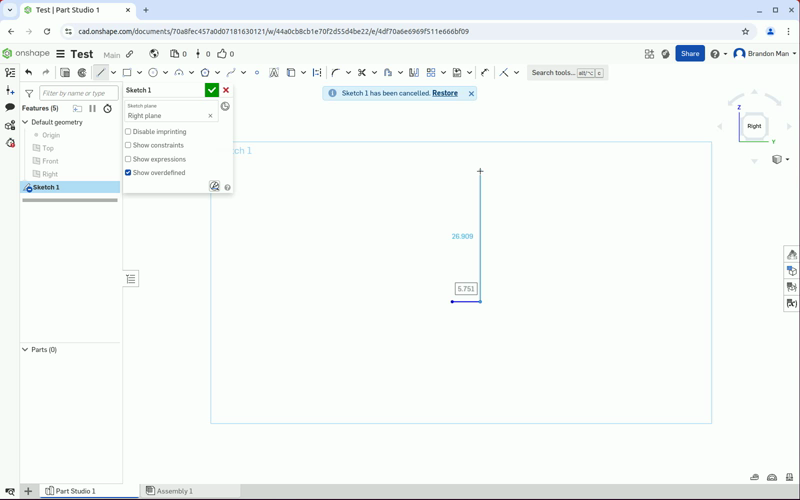
key_up(shift)
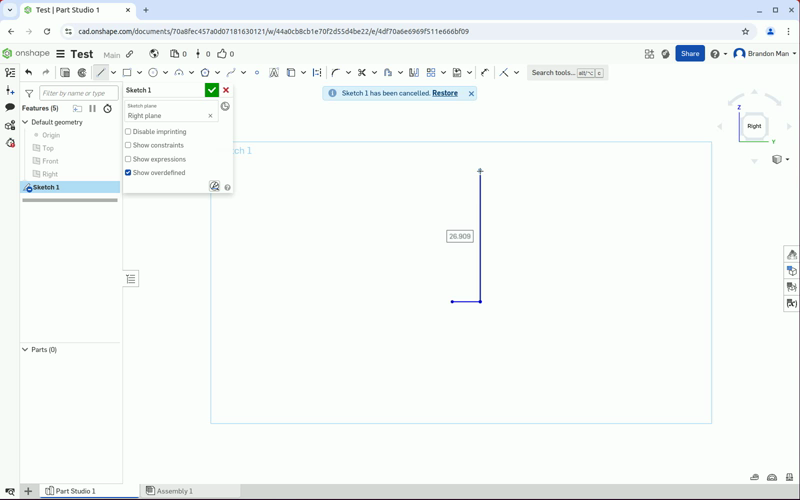
key_down(shift)
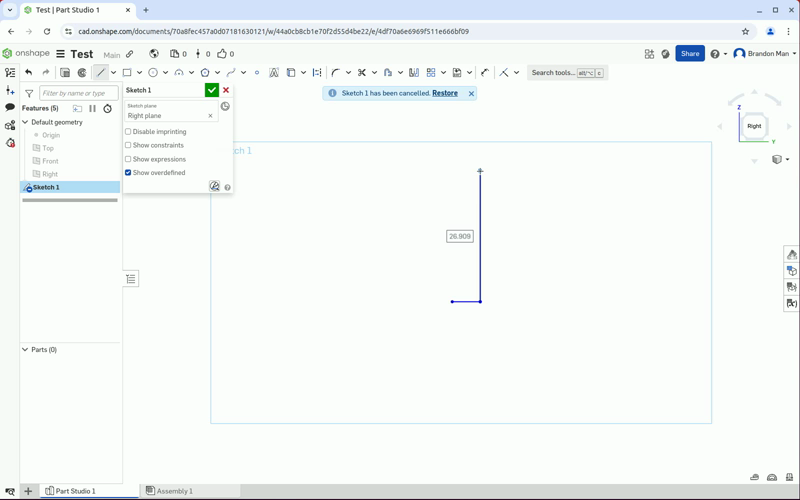
mouse_move(510, 170)
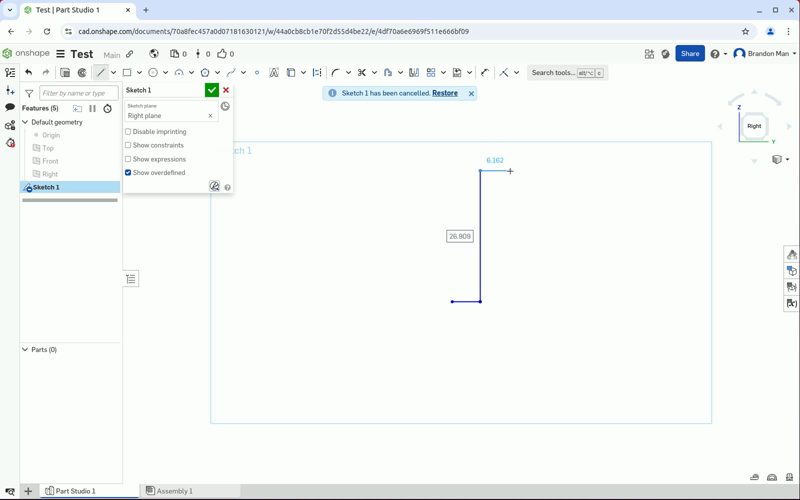
mouse_move(452, 170)
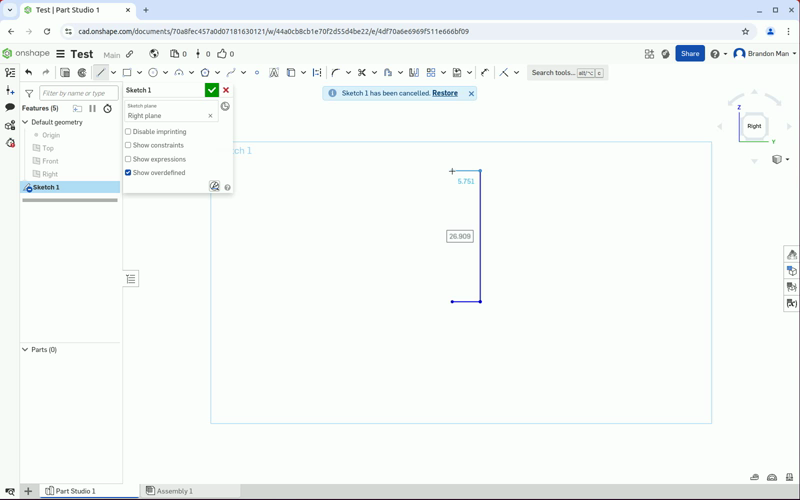
click(452, 170)
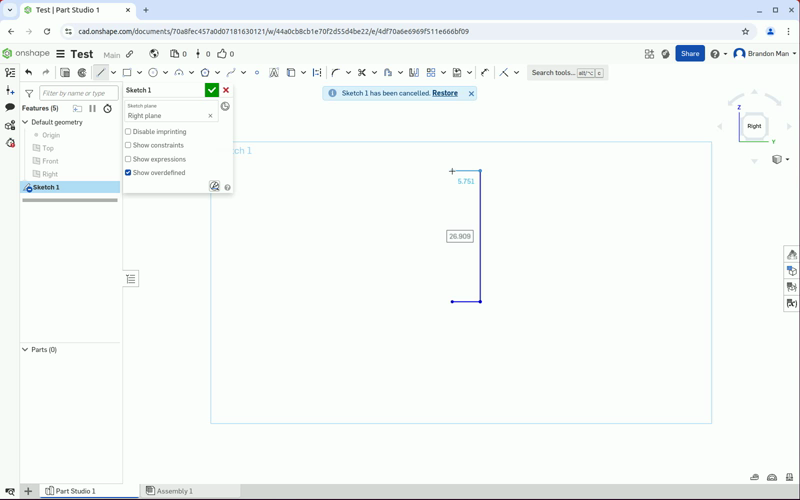
key_up(shift)
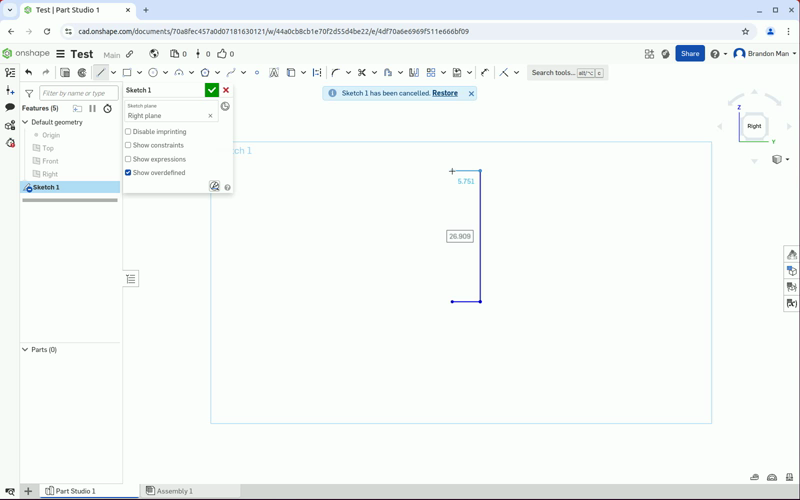
key_down(shift)
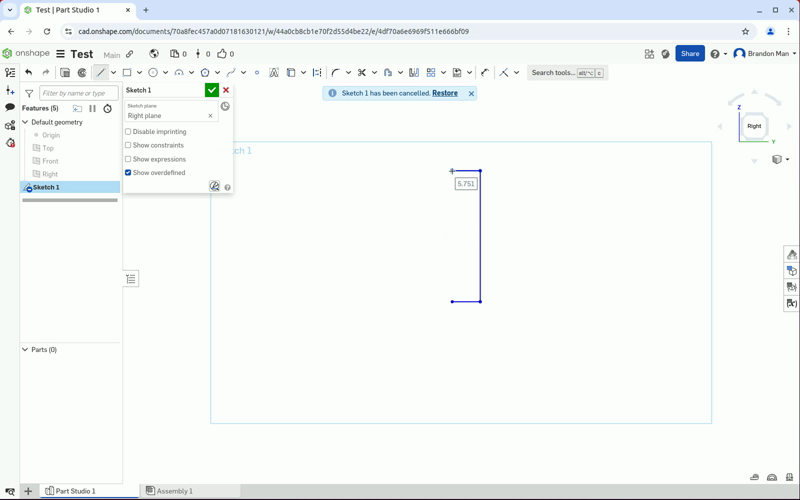
mouse_move(452, 301)
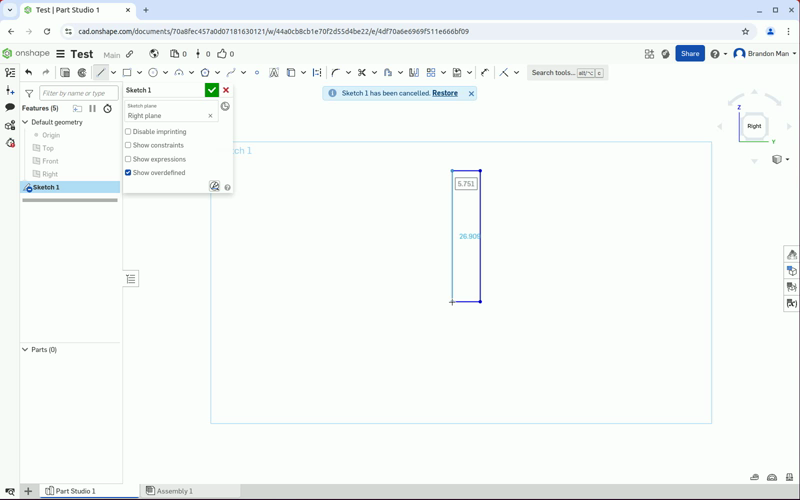
key_up(shift)
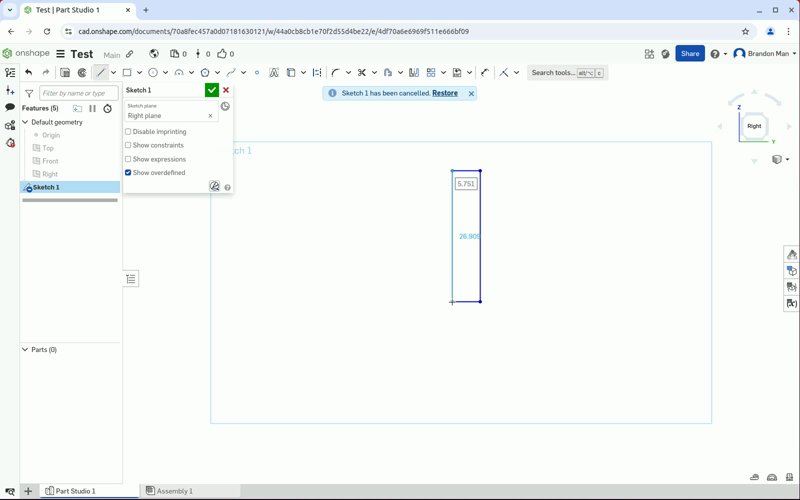
click(452, 301)
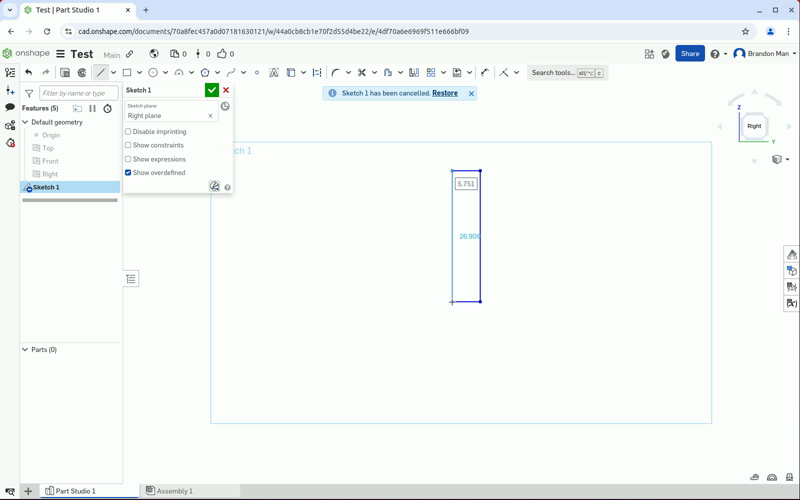
key(esc)
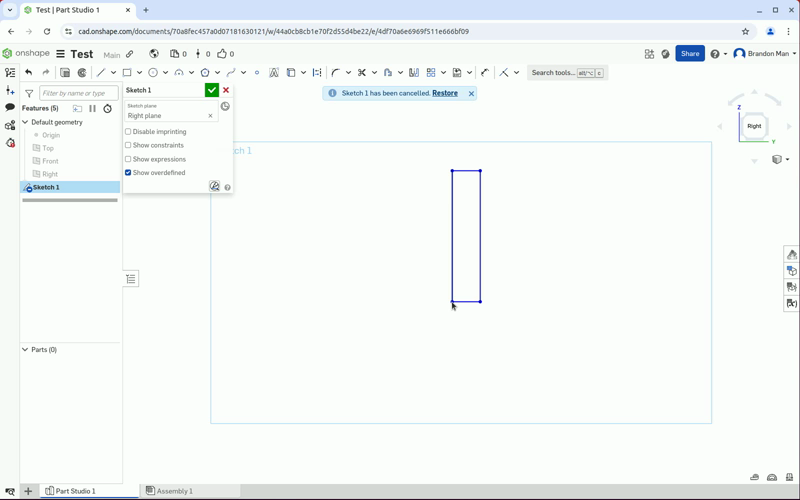
mouse_move(473, 291)
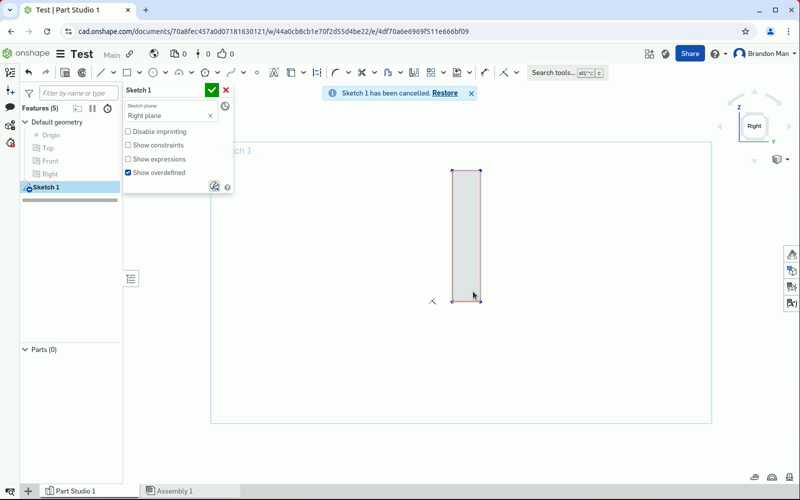
click(473, 291)
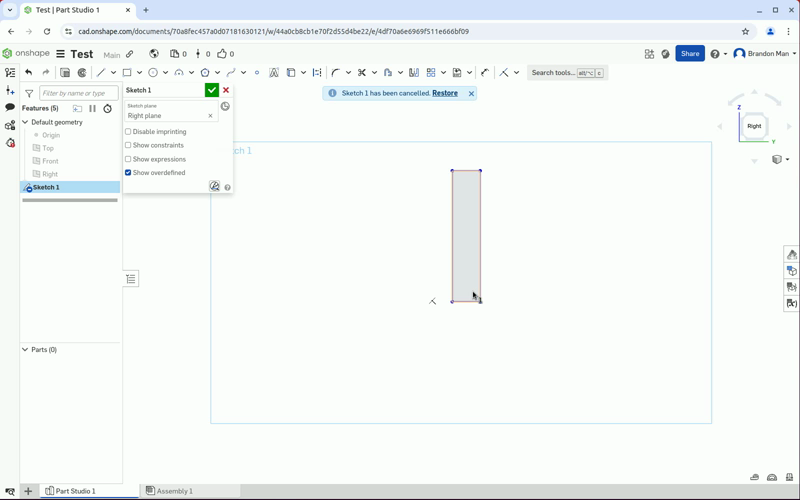
mouse_move(73, 352)
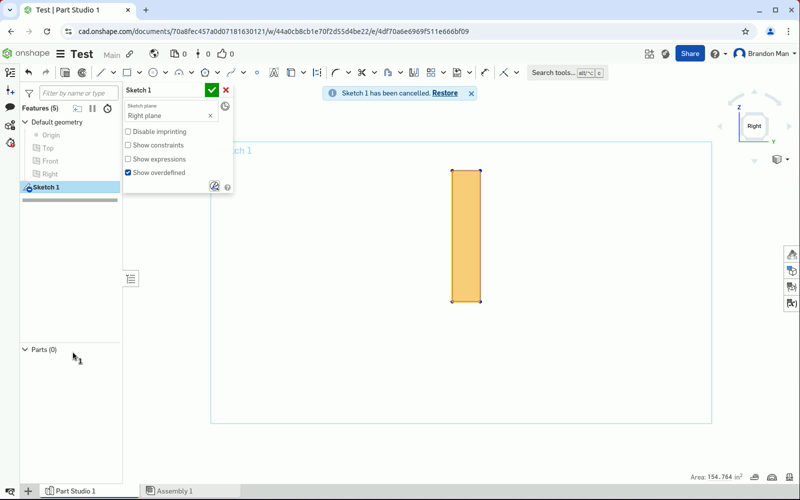
key(shift+y)
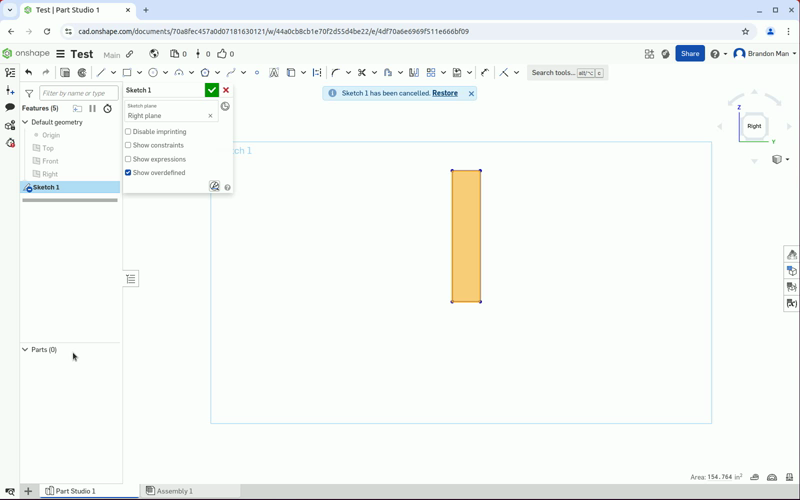
key(shift+e)
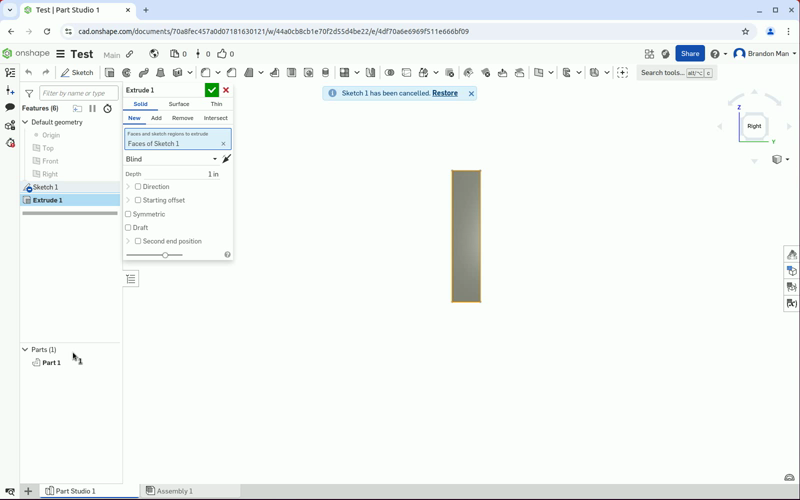
mouse_move(143, 106)
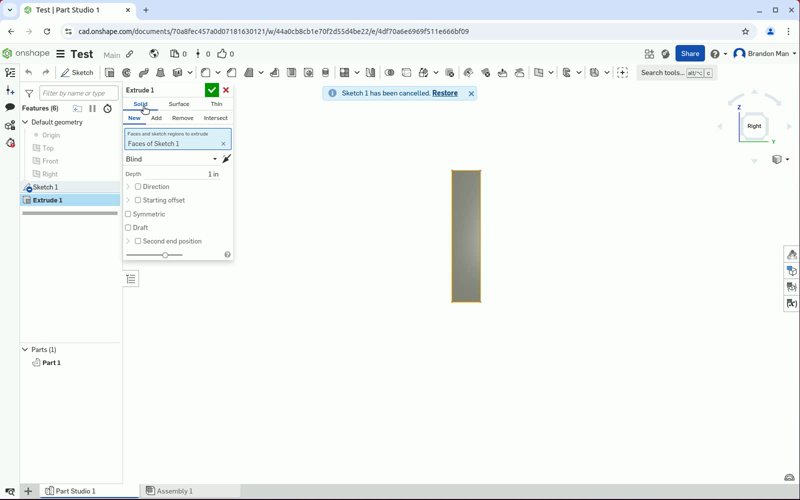
click(143, 106)
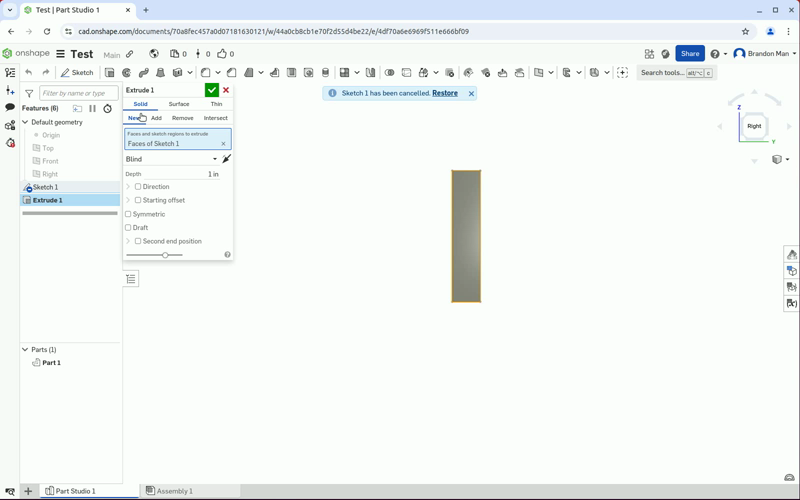
mouse_move(137, 120)
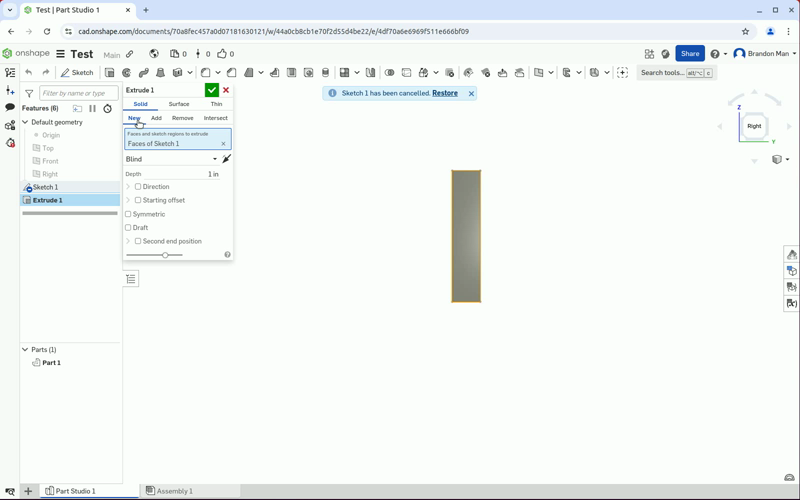
click(137, 120)
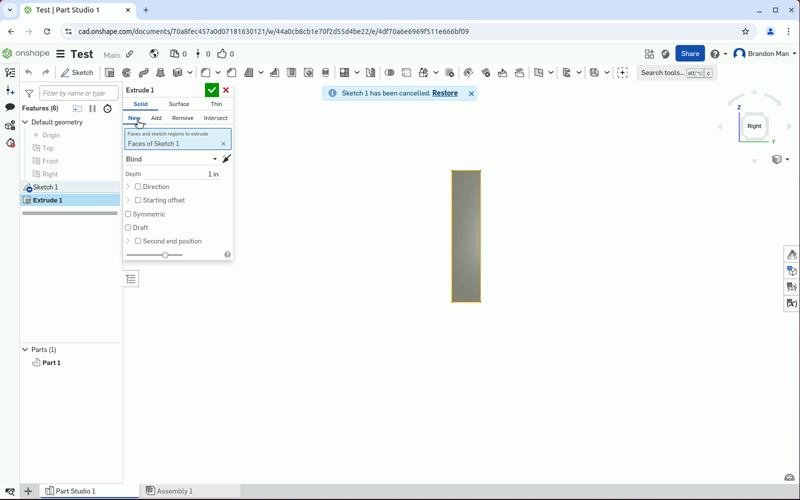
key(tab, 4)
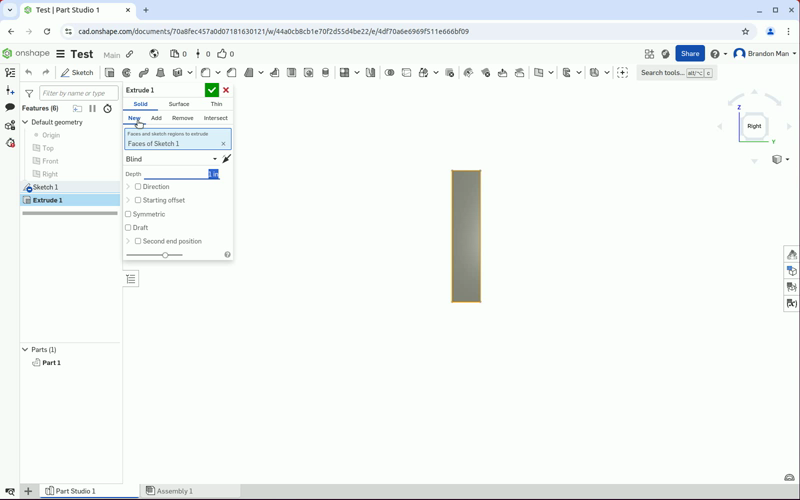
text(0.963)
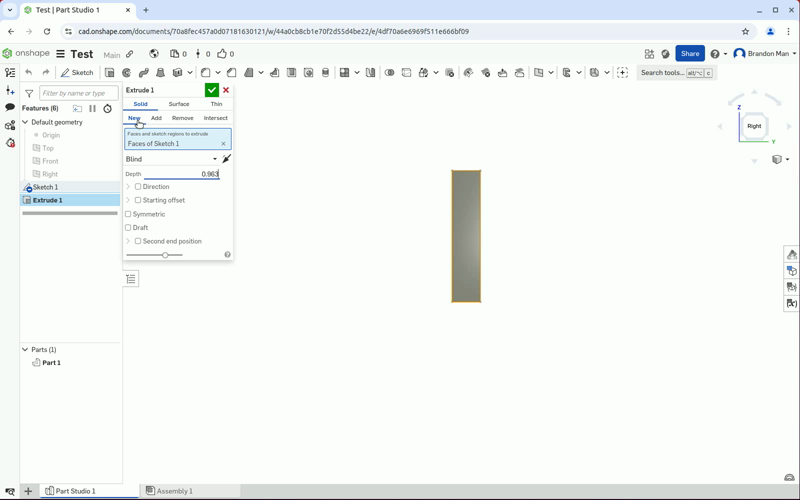
key(tab, 3)
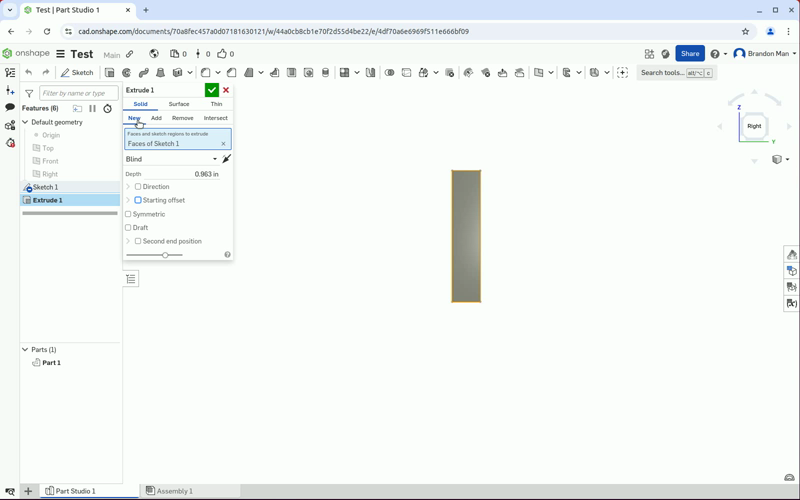
key(tab, 2)
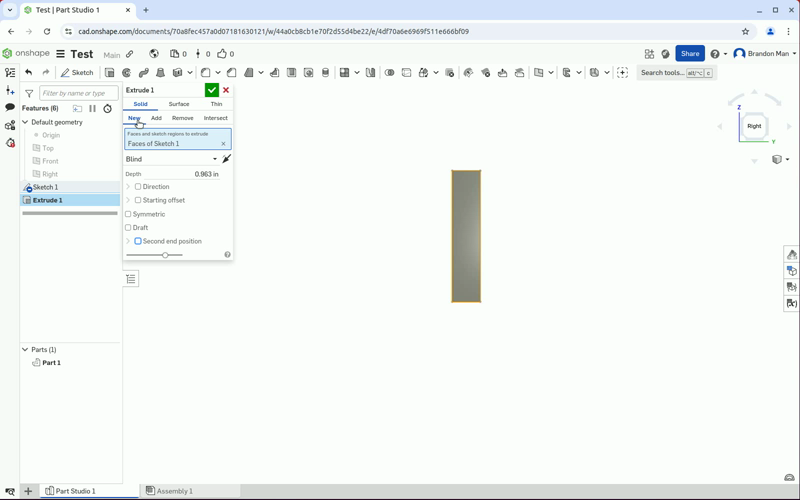
key(space)
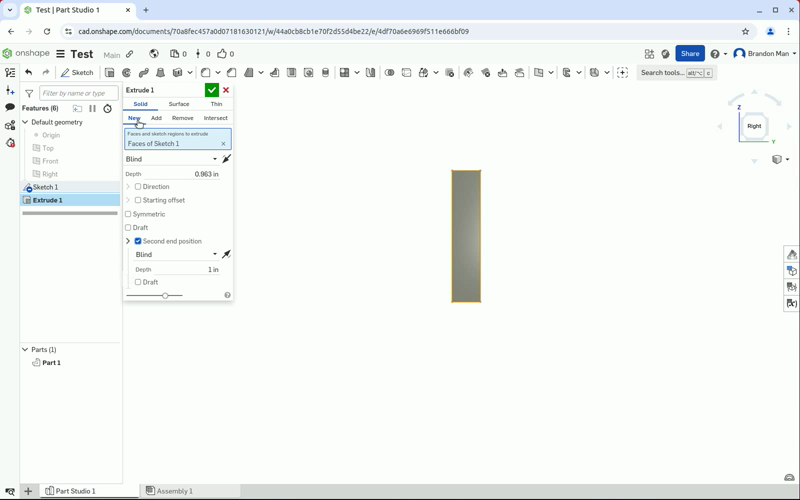
key(tab, 3)
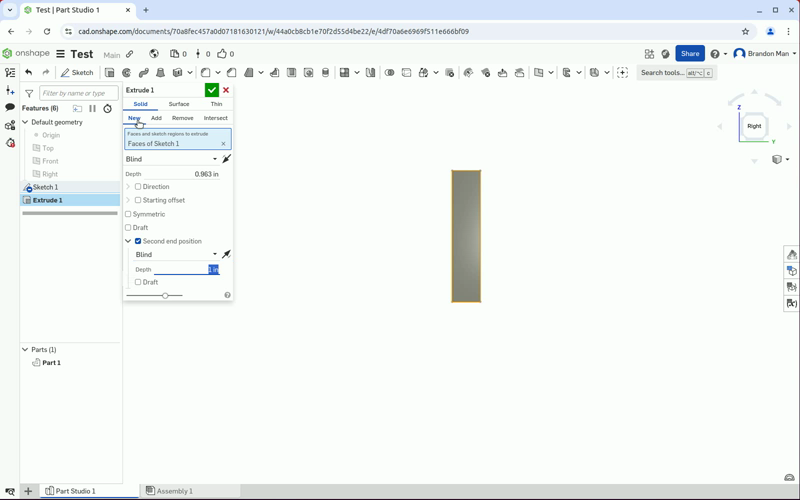
text(0.963)
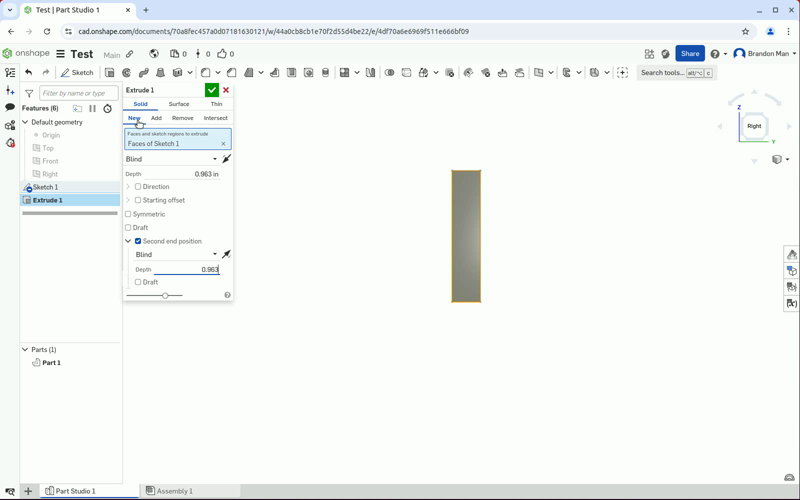
key(enter)
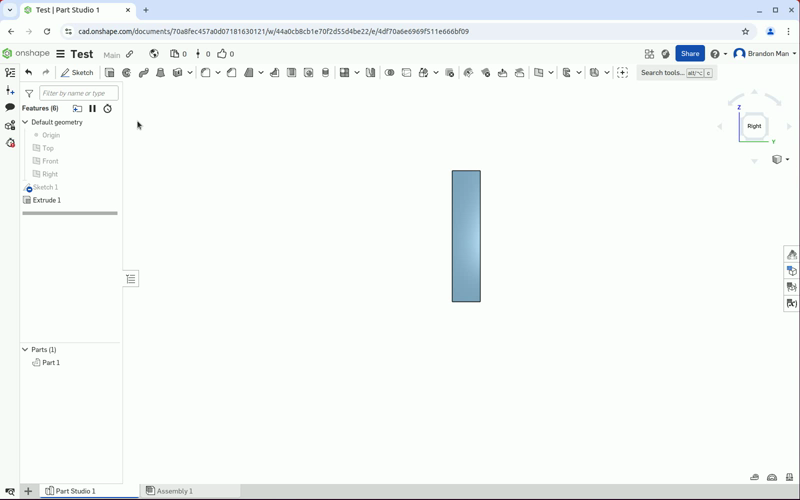
key(shift+h)
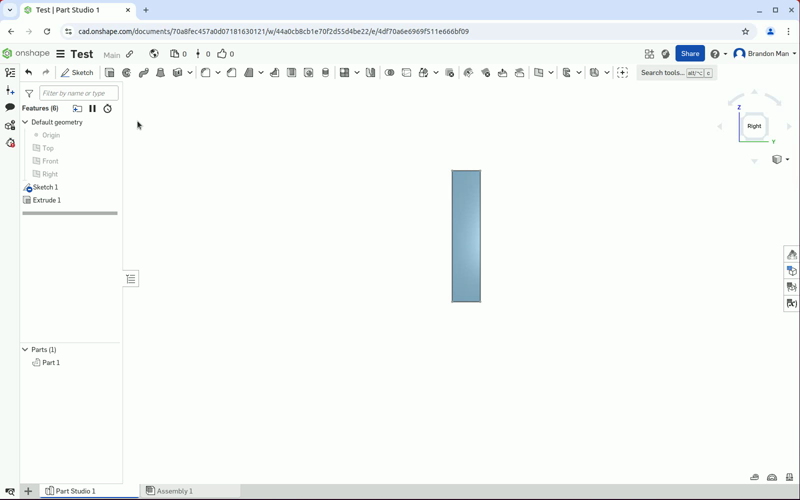
key(shift+h)
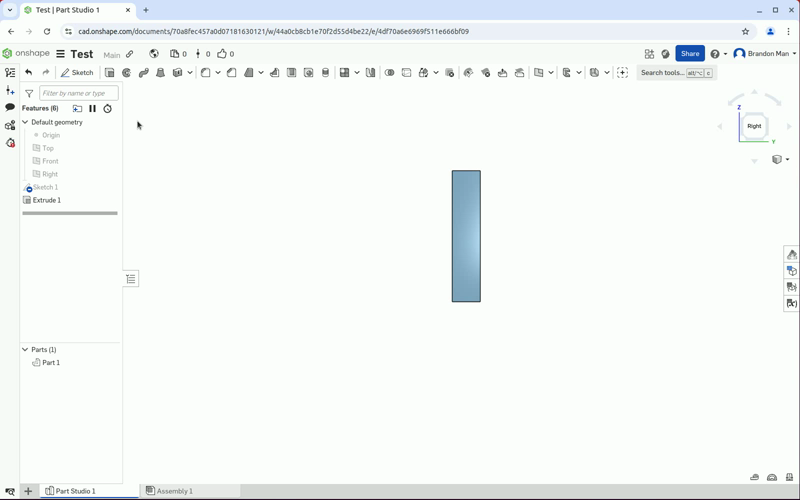
mouse_move(73, 189)
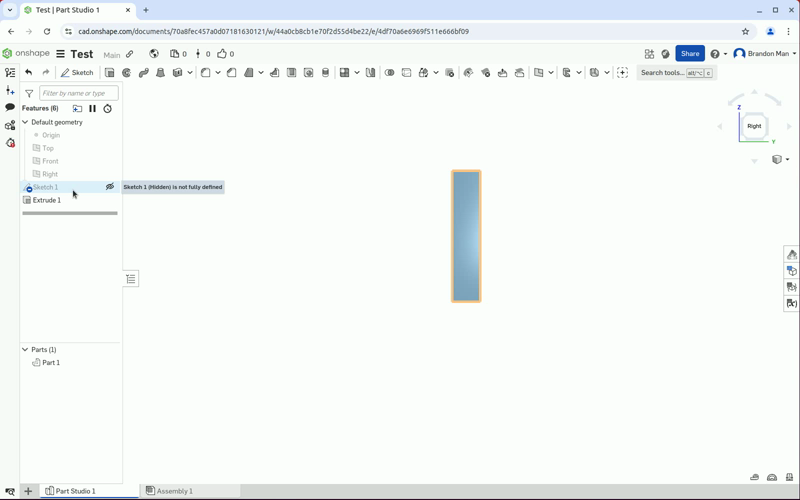
click(73, 189)
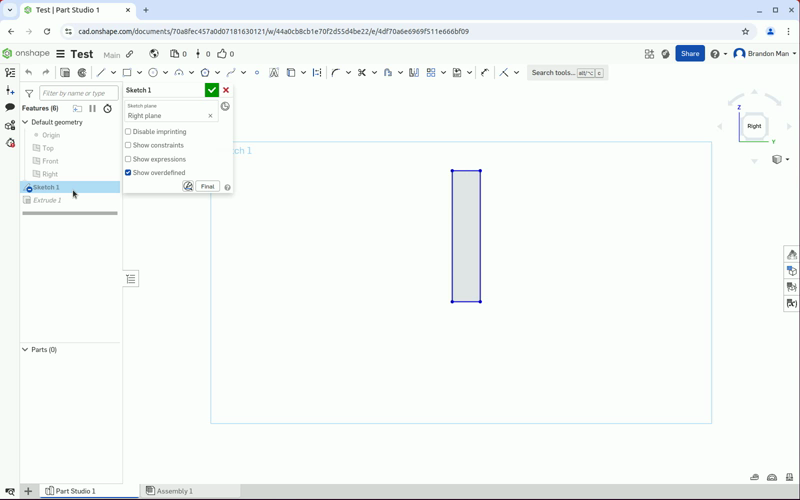
mouse_move(229, 92)
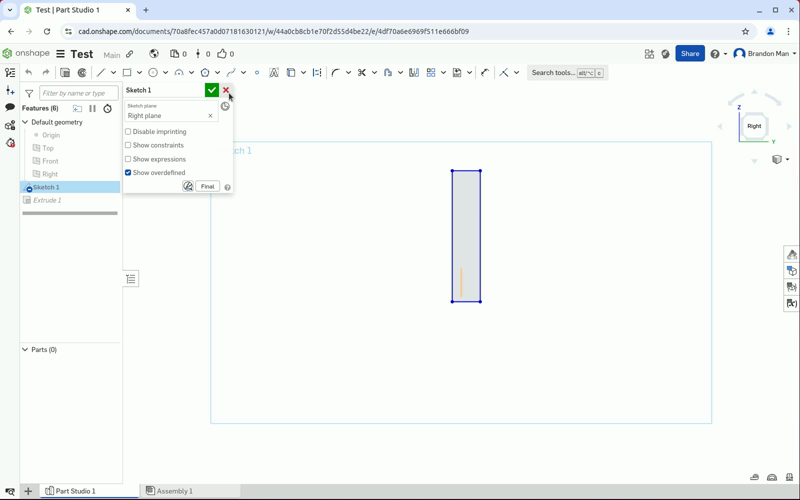
click(229, 92)
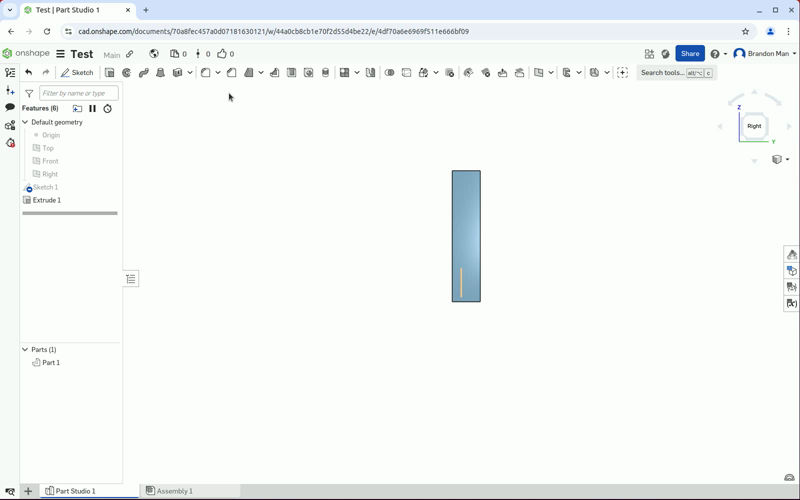
mouse_move(73, 352)
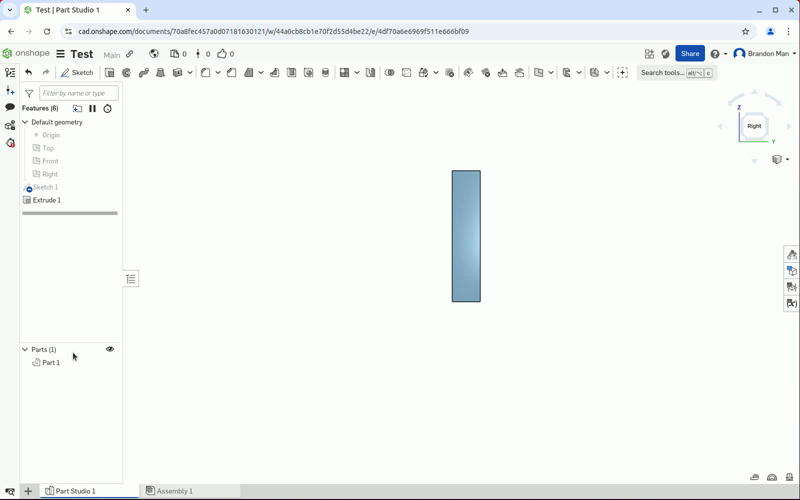
key(y)
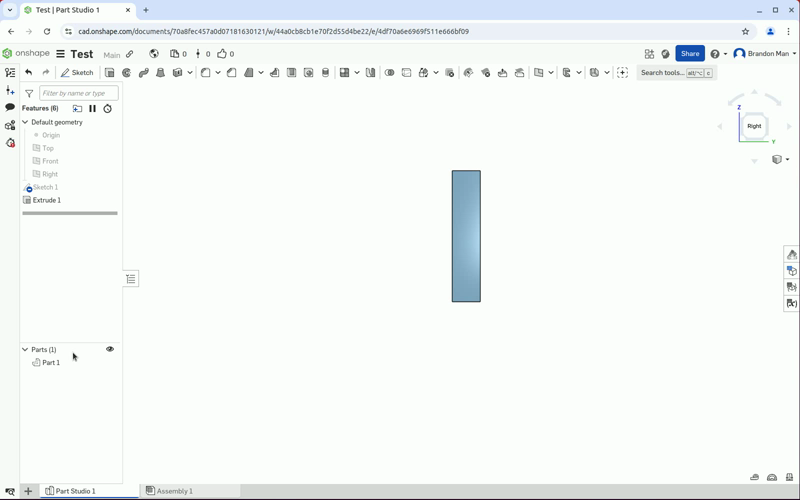
key(shift+p)
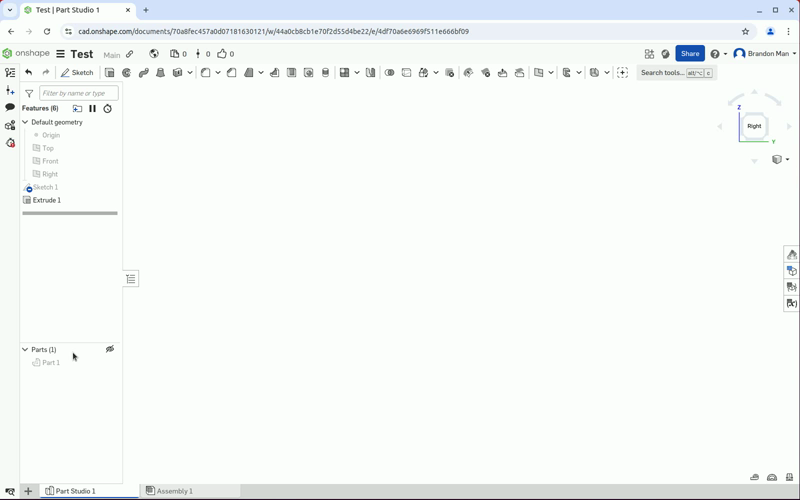
key(space)
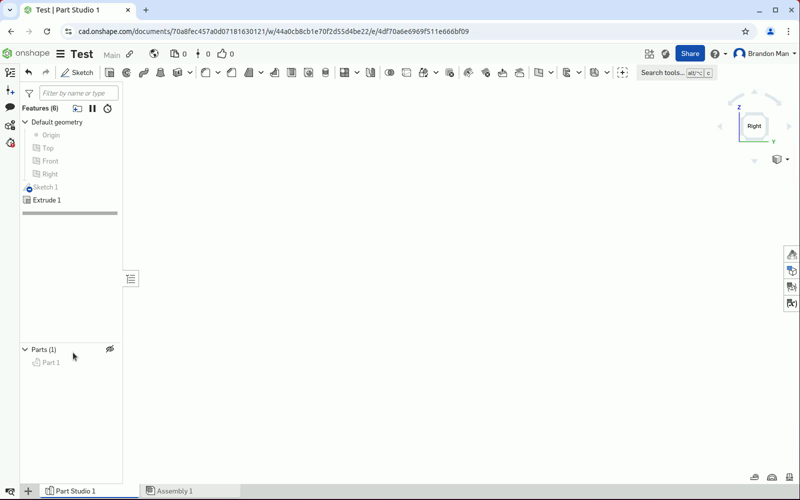
key_down(shift)
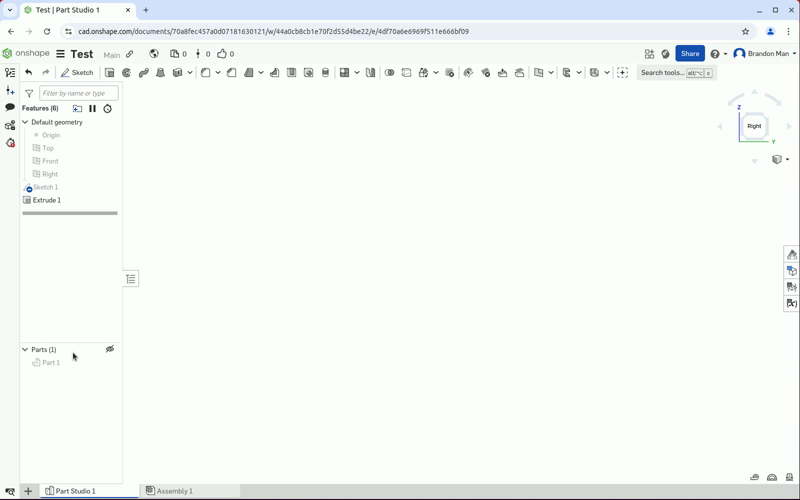
key(right)
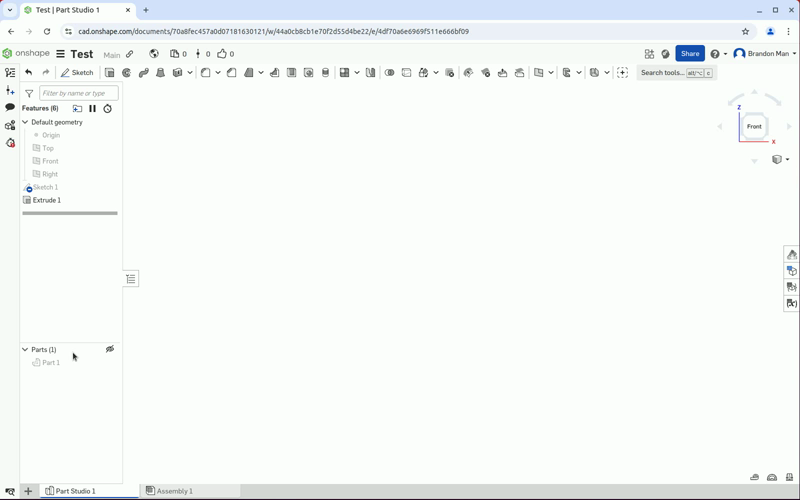
key_up(shift)
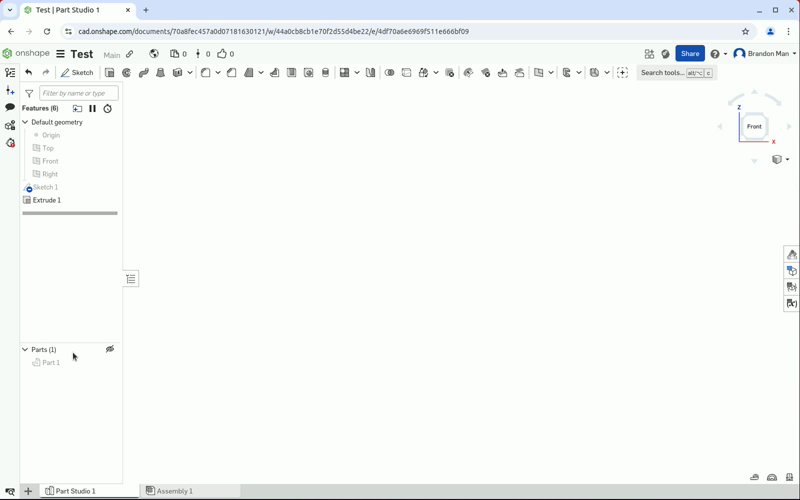
mouse_move(73, 352)
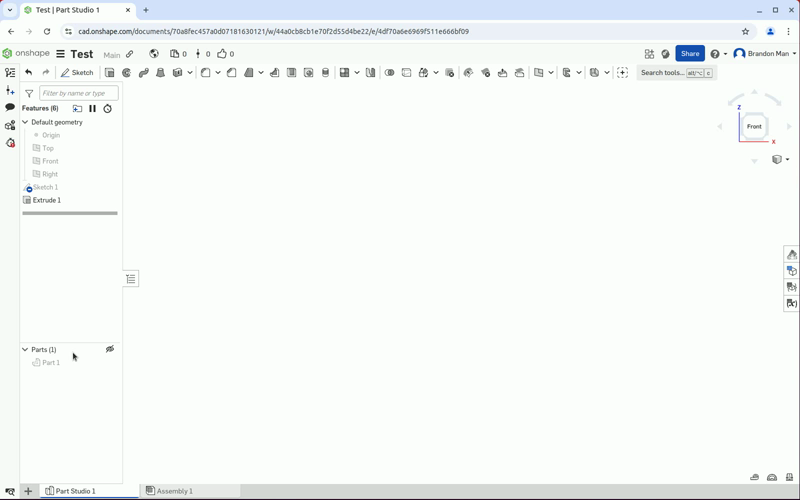
key(shift+y)
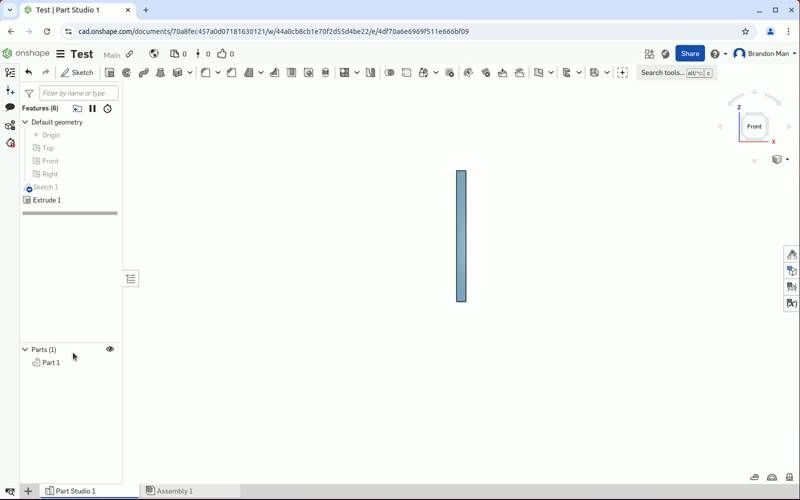
mouse_move(541, 75)
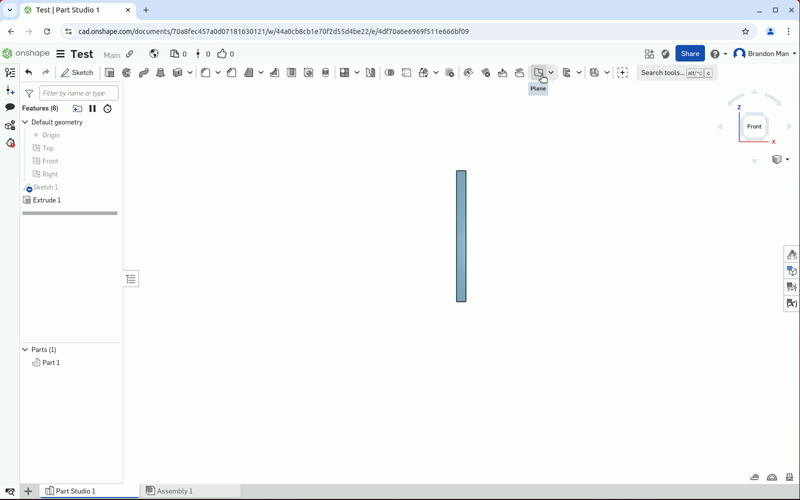
click(541, 75)
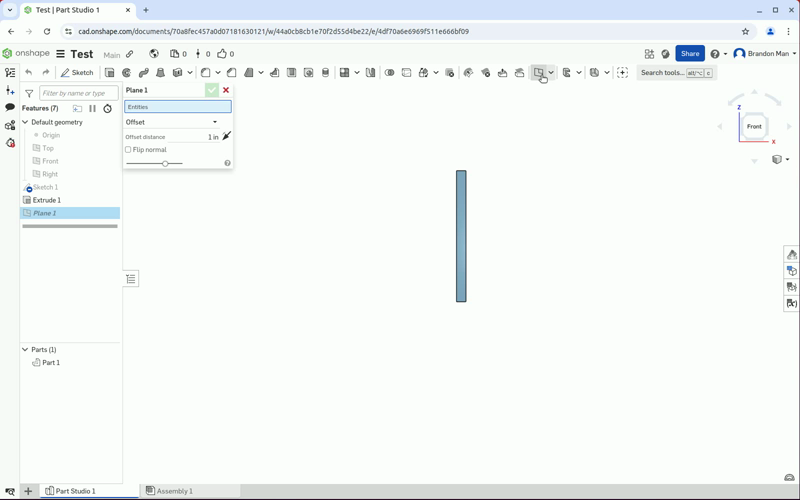
mouse_move(73, 163)
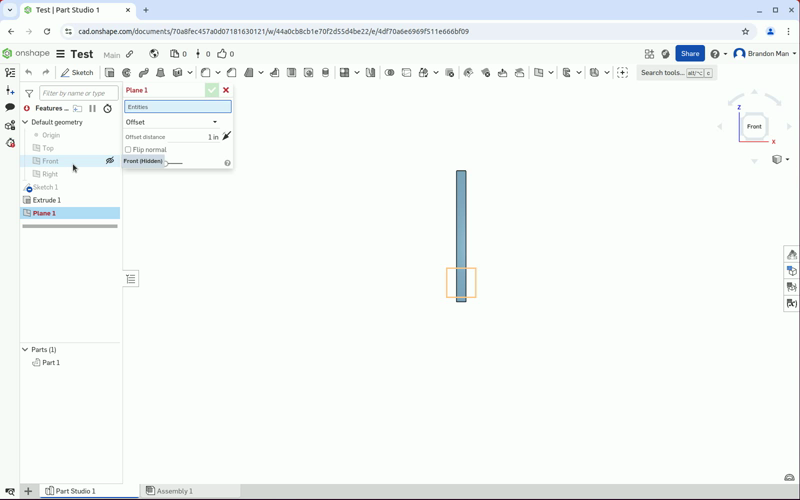
click(73, 163)
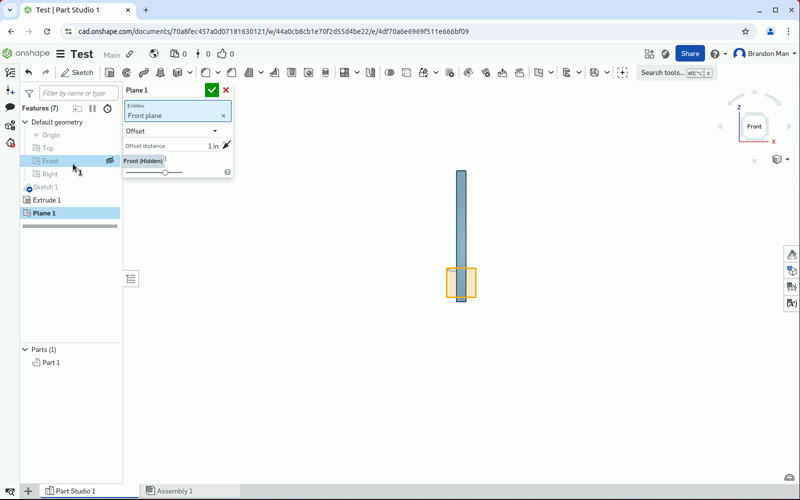
key(tab, 2)
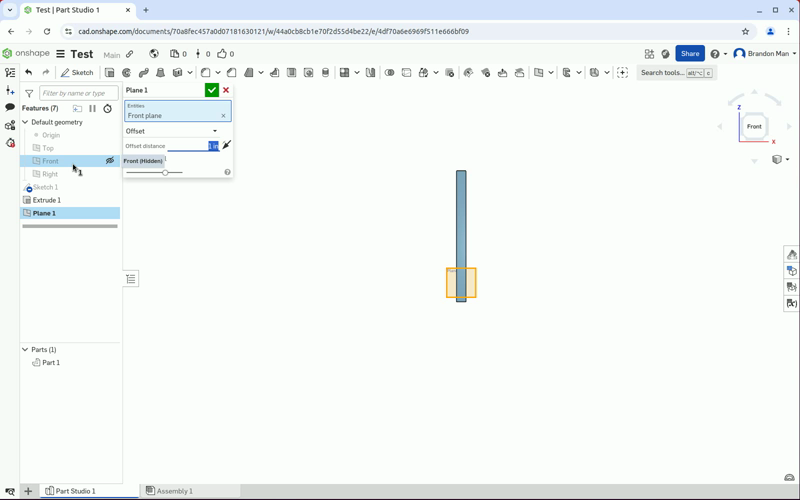
text(1.695)
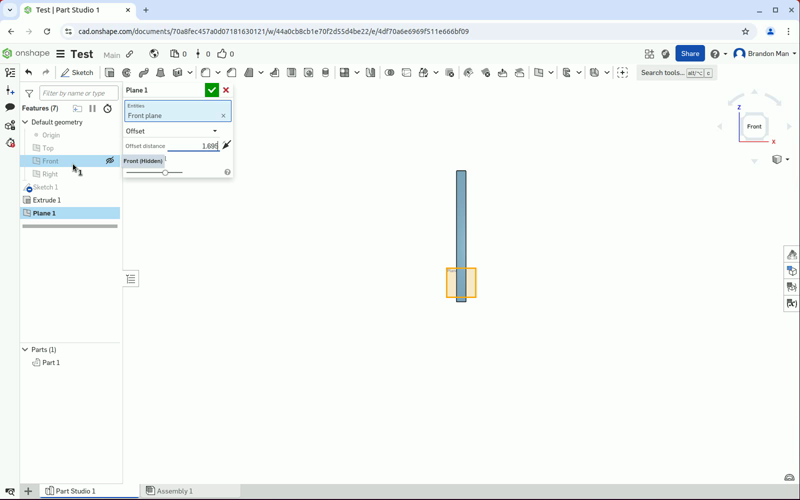
key(enter, 2)
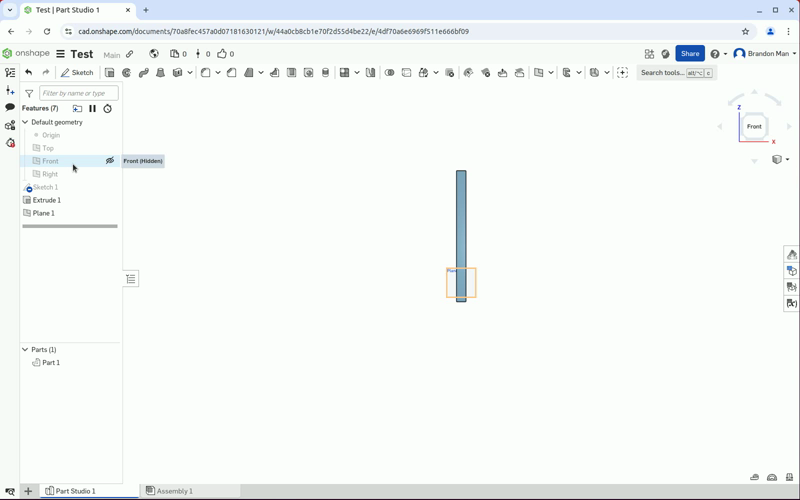
key(shift+s)
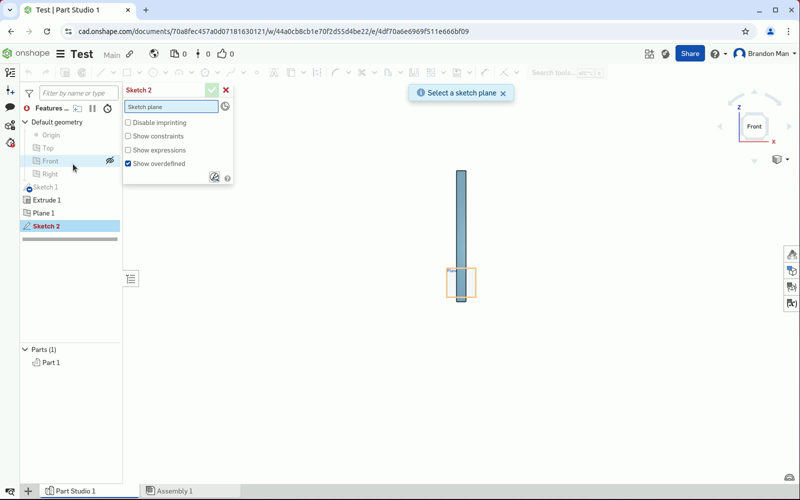
mouse_move(73, 215)
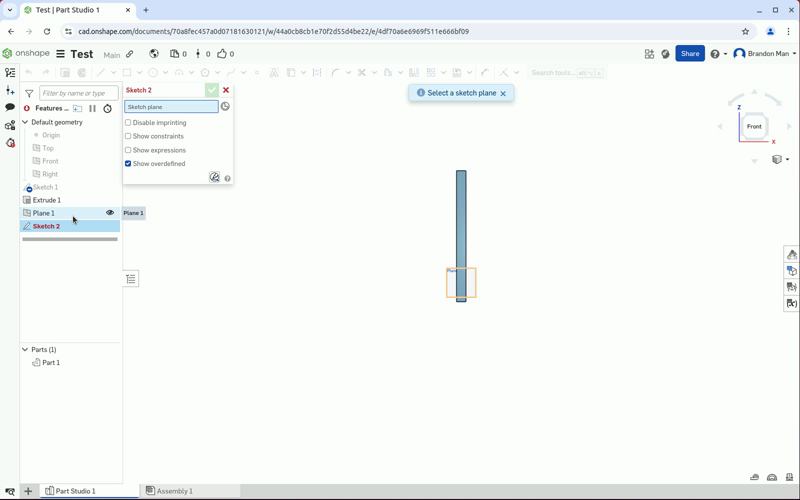
click(73, 215)
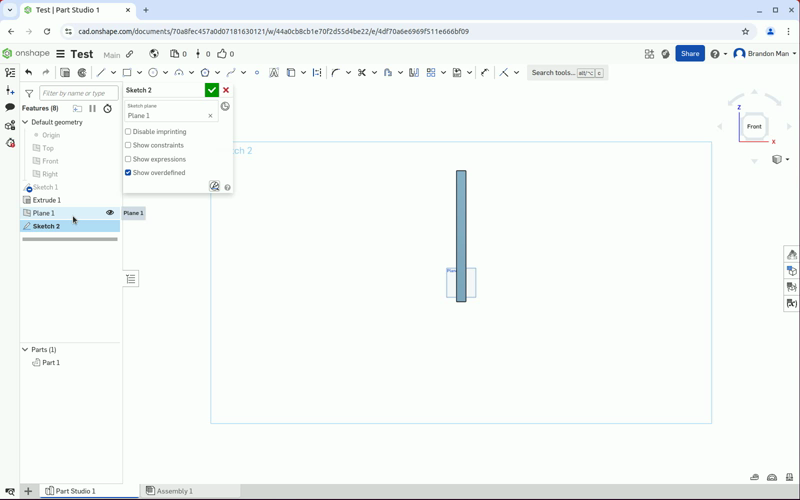
mouse_move(73, 352)
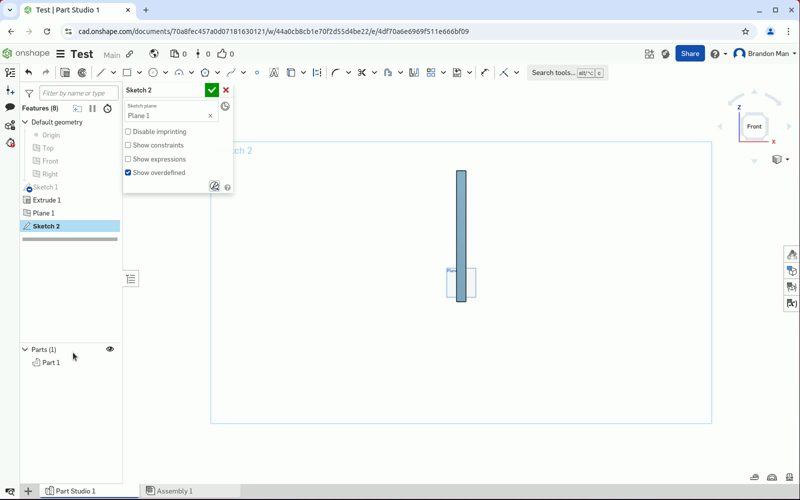
key(y)
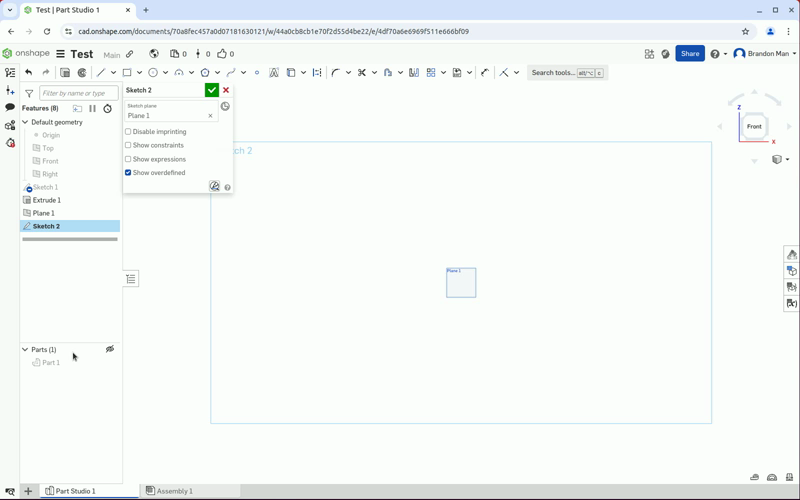
key(l)
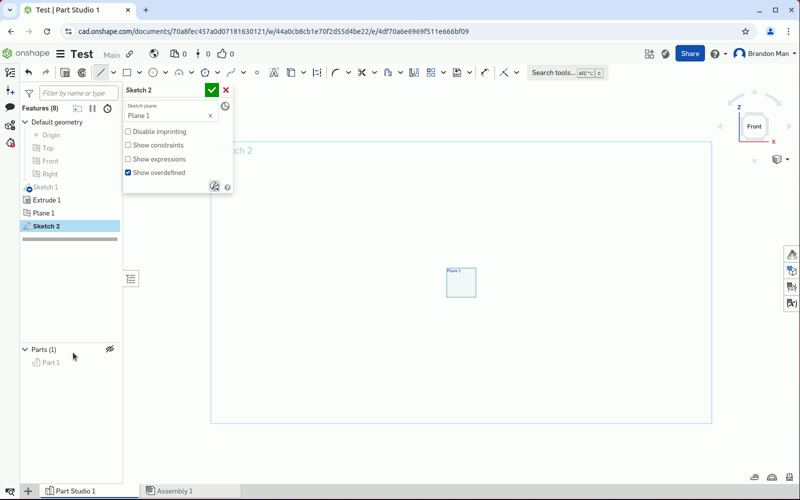
key_down(shift)
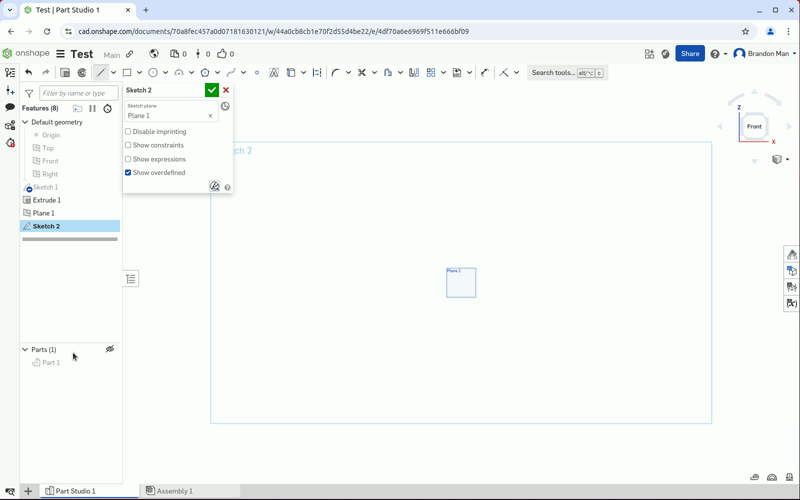
mouse_move(459, 300)
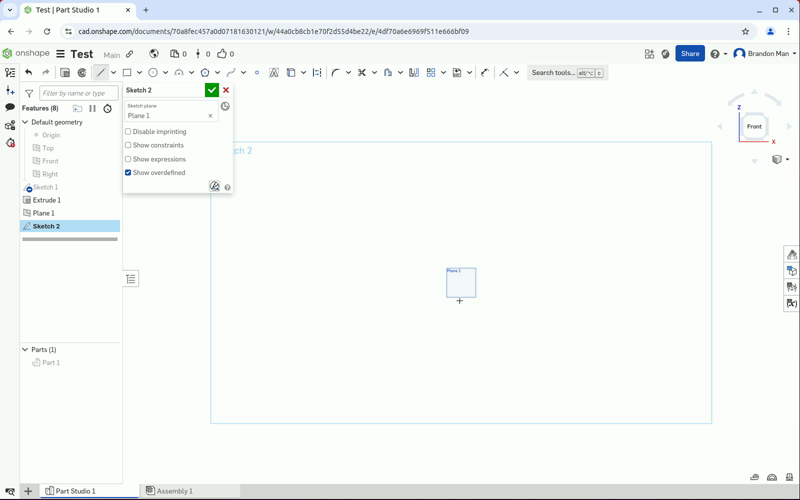
click(459, 300)
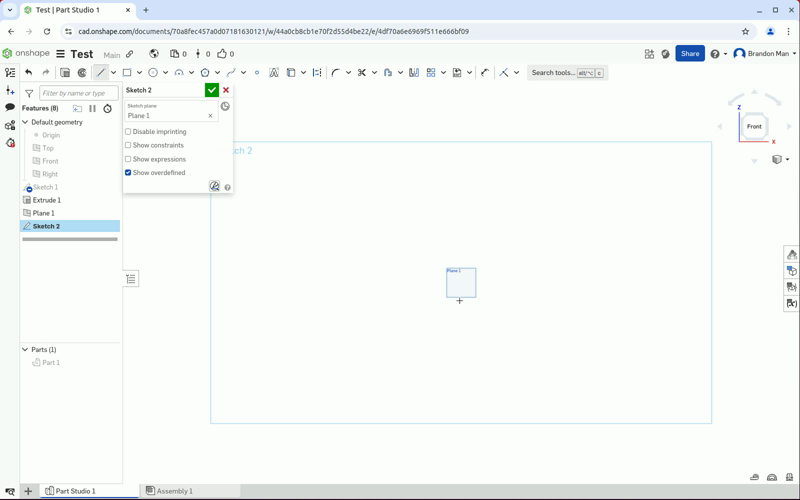
key_up(shift)
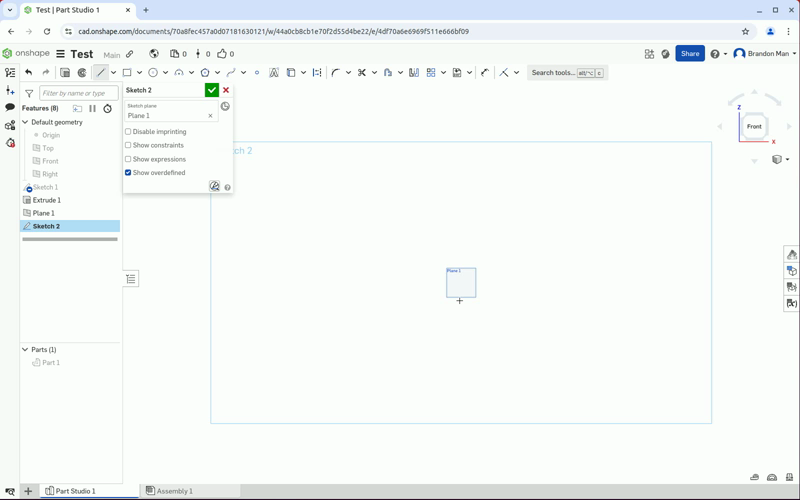
key_down(shift)
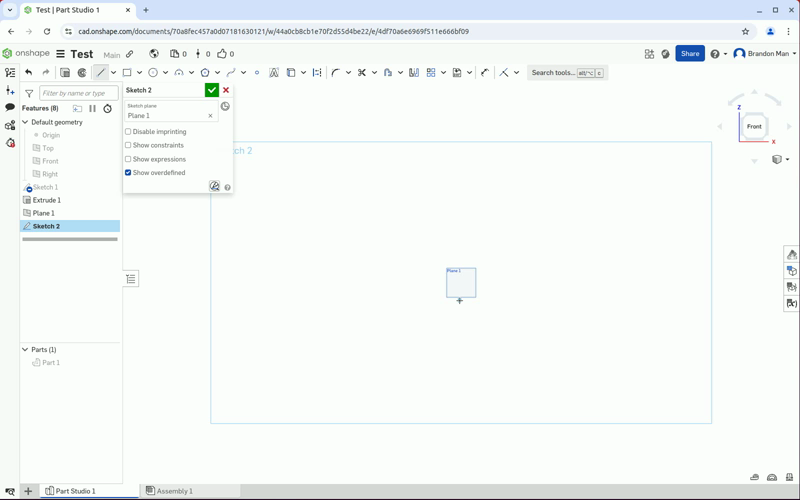
mouse_move(489, 300)
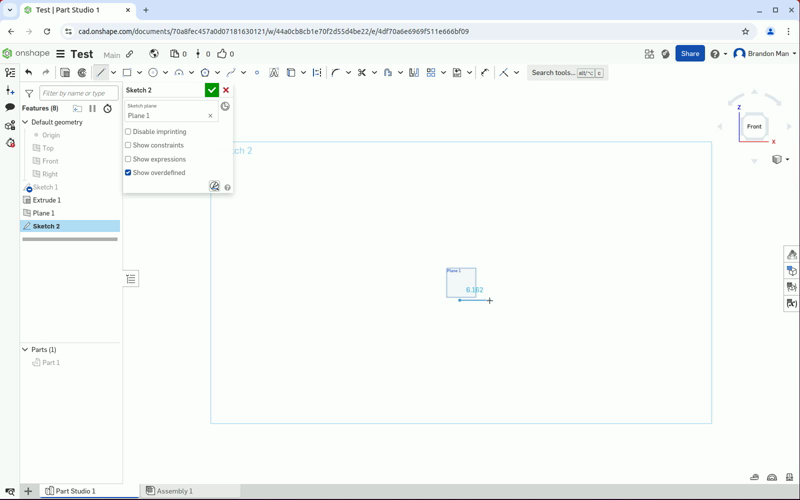
mouse_move(462, 300)
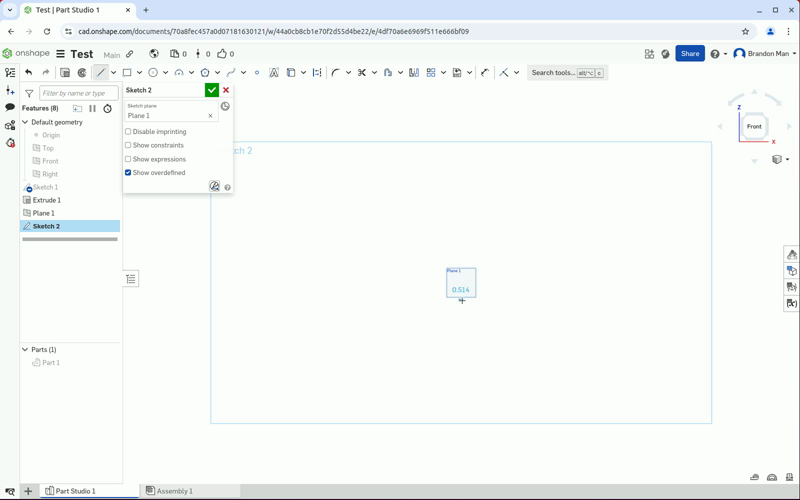
scroll(6)
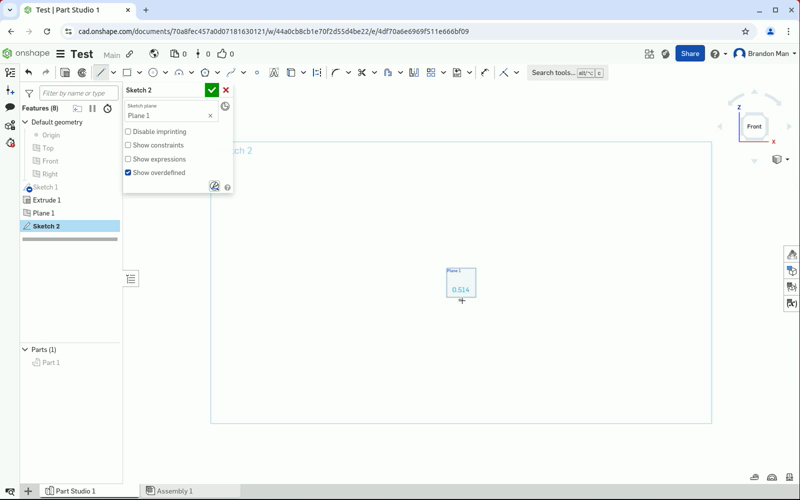
scroll(6)
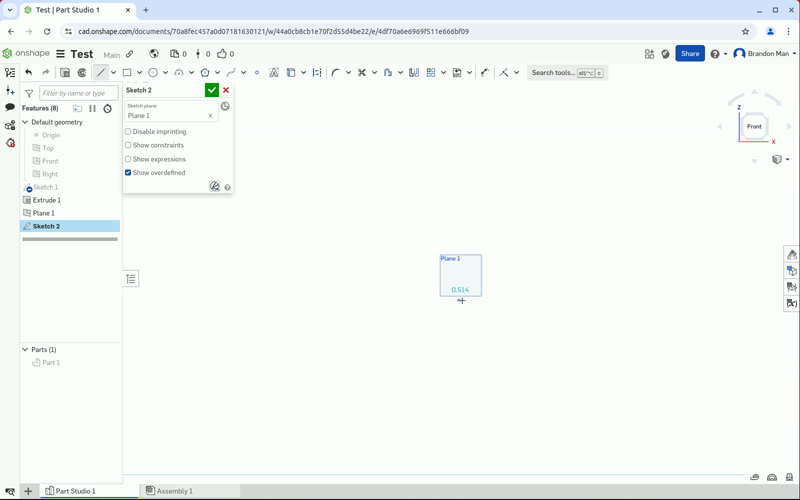
scroll(6)
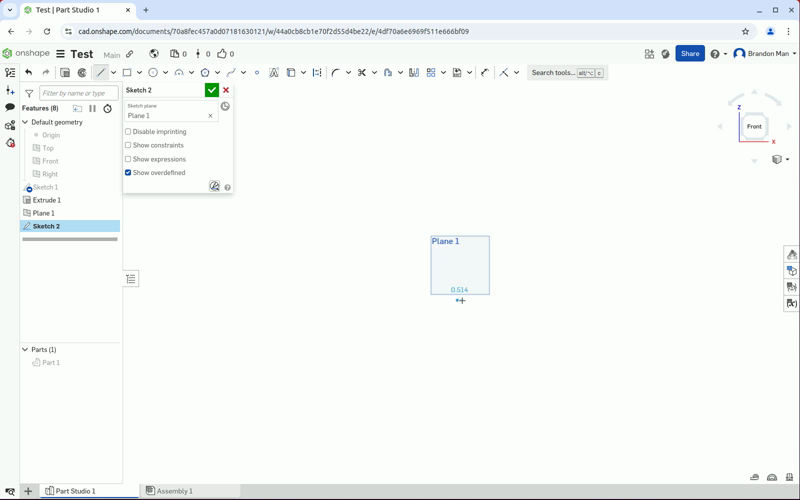
scroll(6)
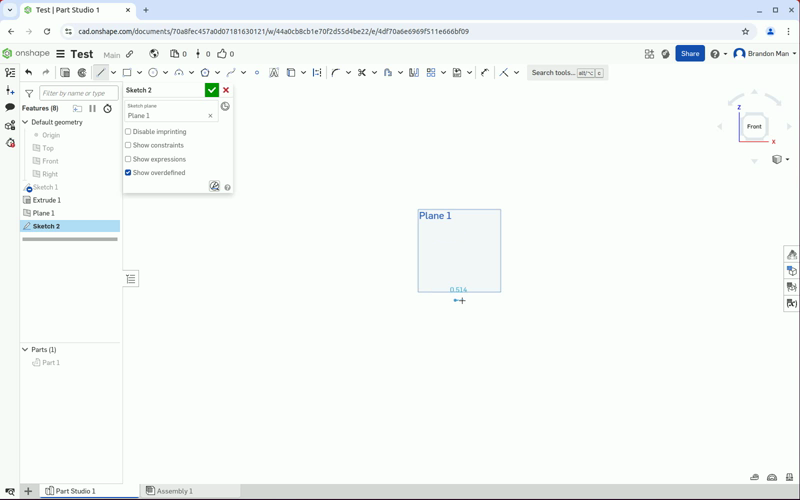
scroll(6)
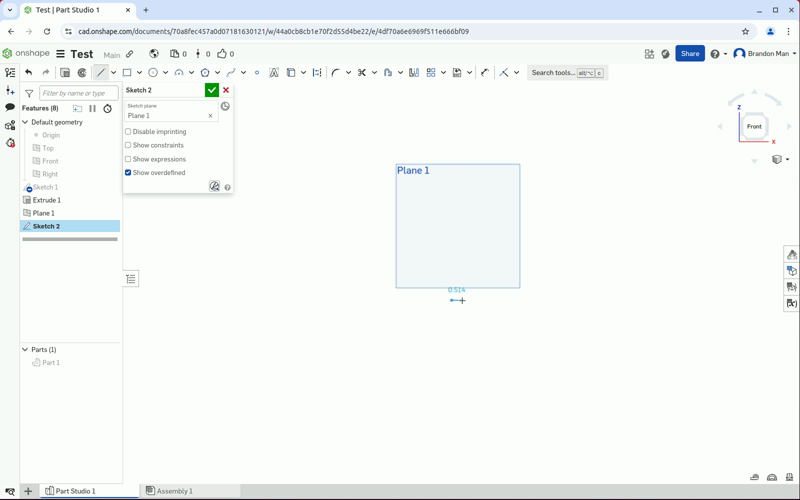
scroll(6)
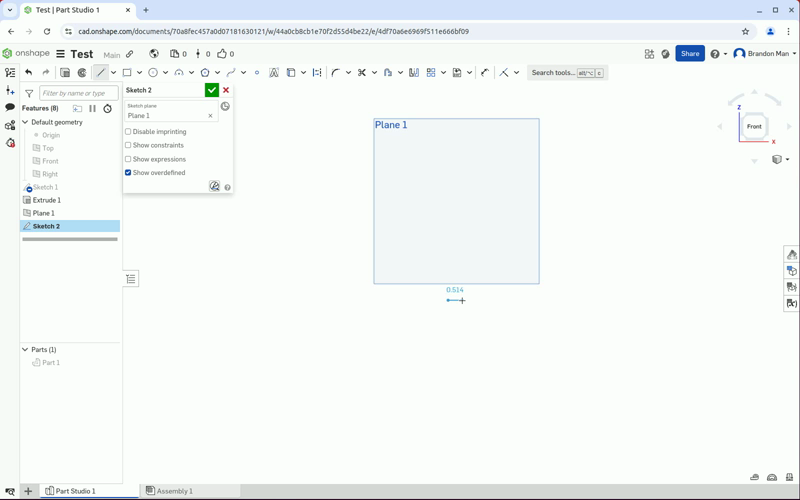
scroll(6)
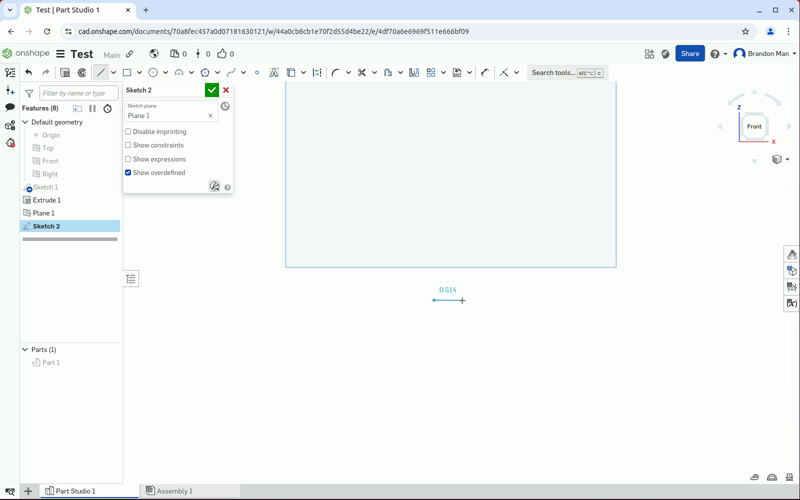
click(462, 300)
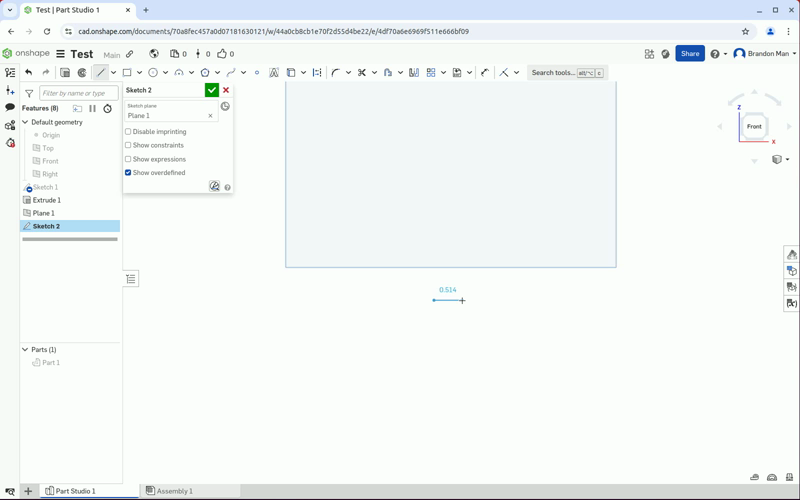
scroll(-6)
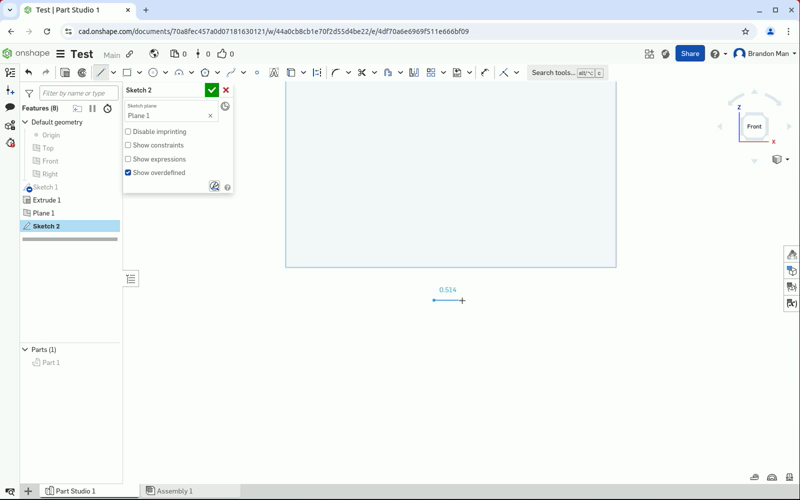
scroll(-6)
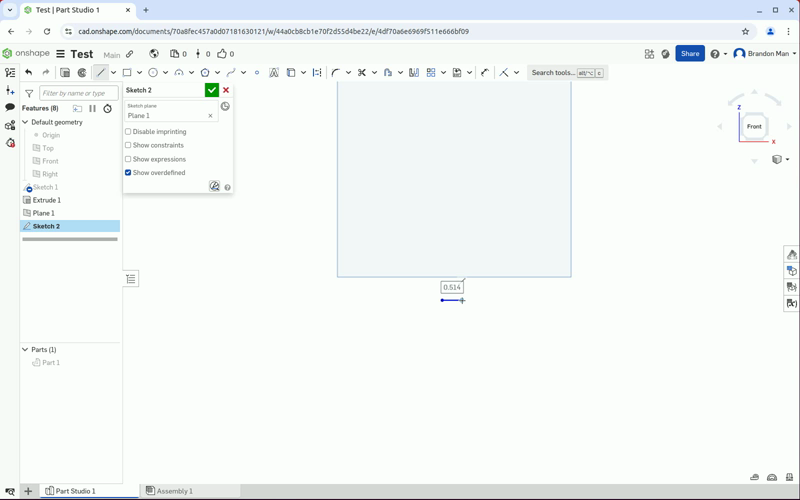
scroll(-6)
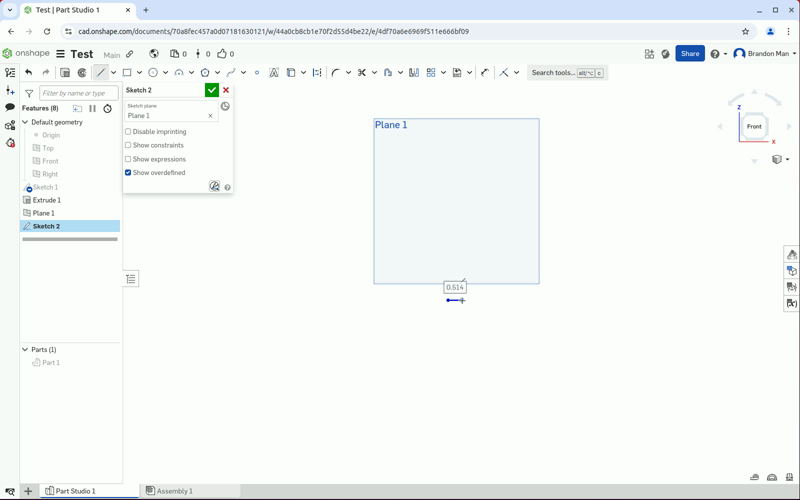
scroll(-6)
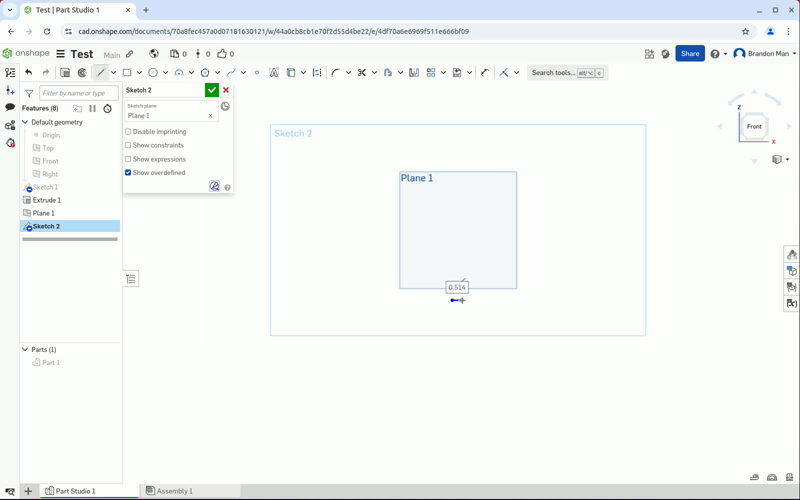
scroll(-6)
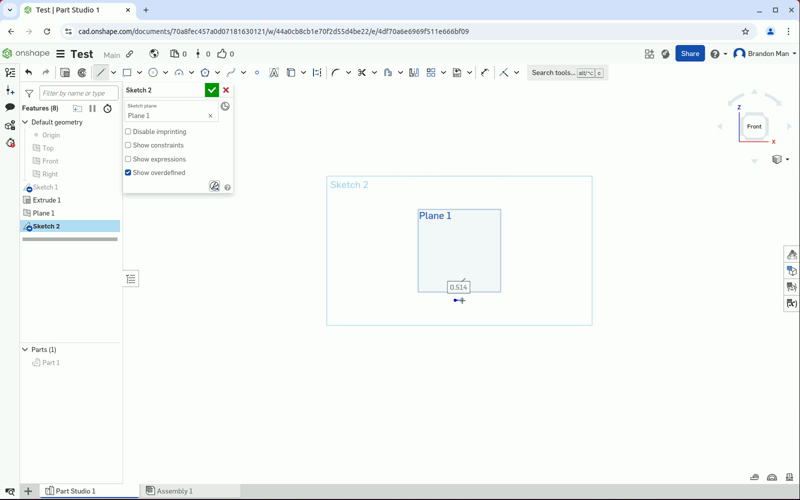
scroll(-6)
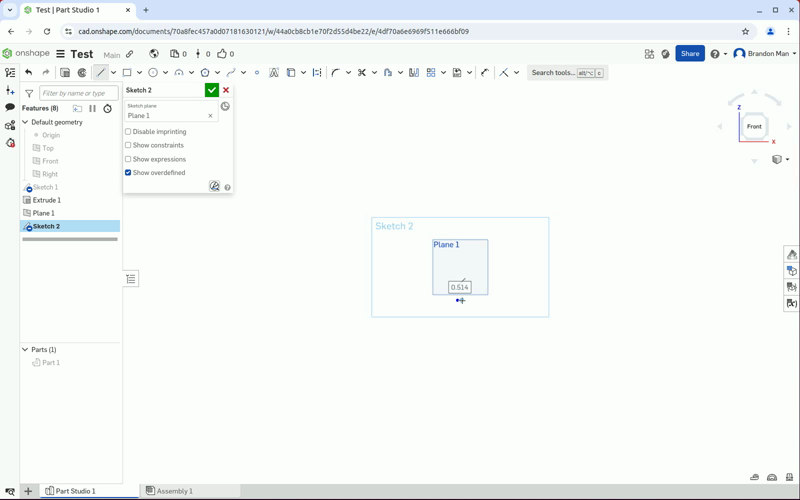
scroll(-6)
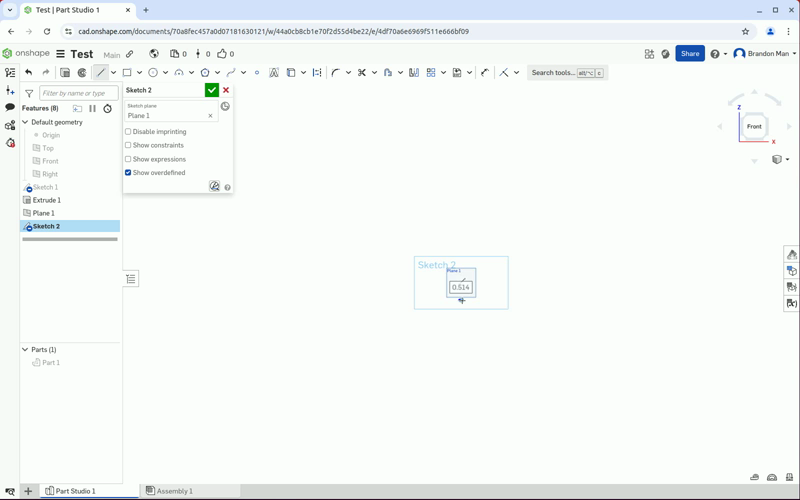
key_up(shift)
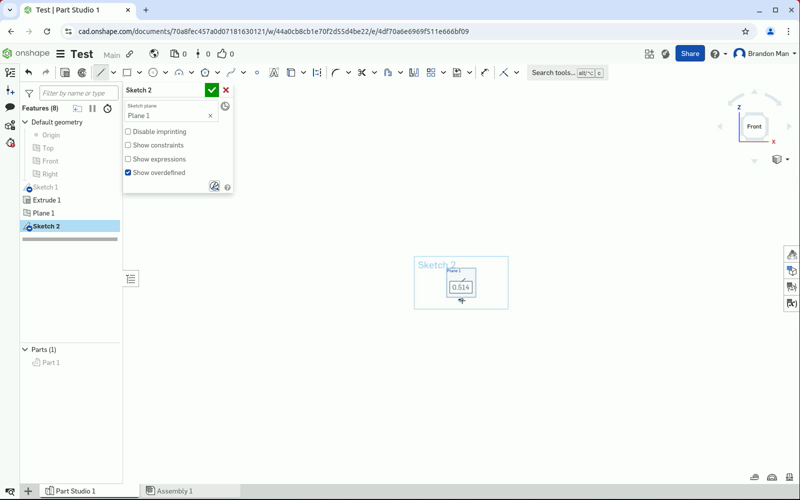
key_down(shift)
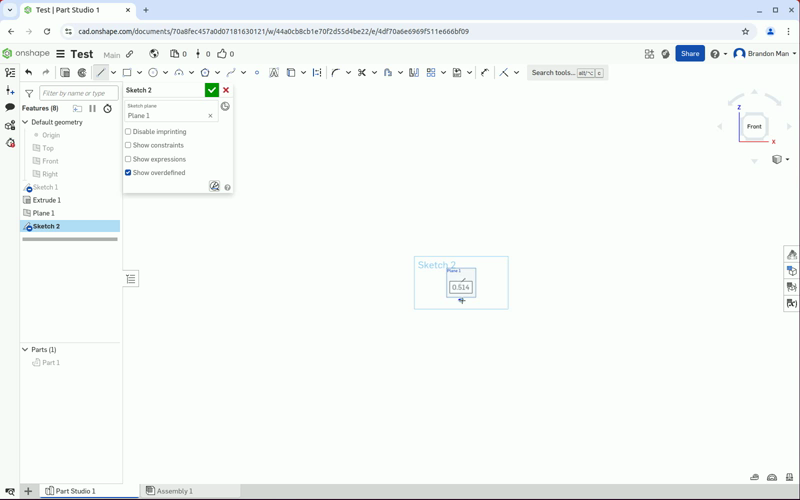
mouse_move(462, 170)
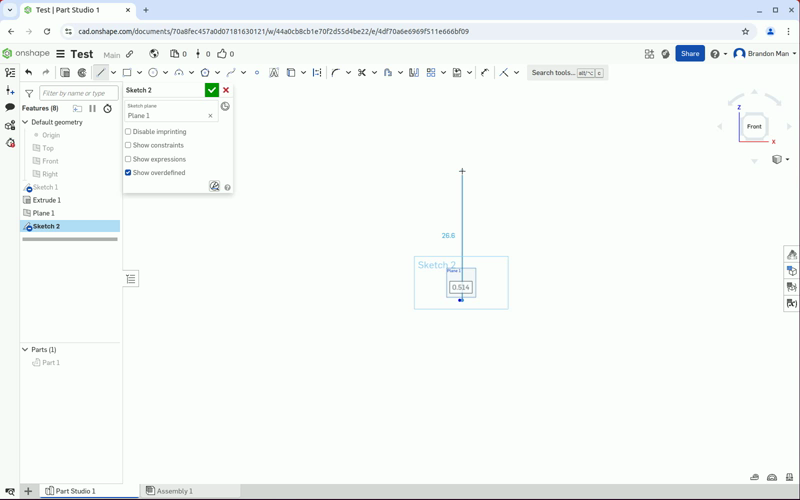
click(462, 170)
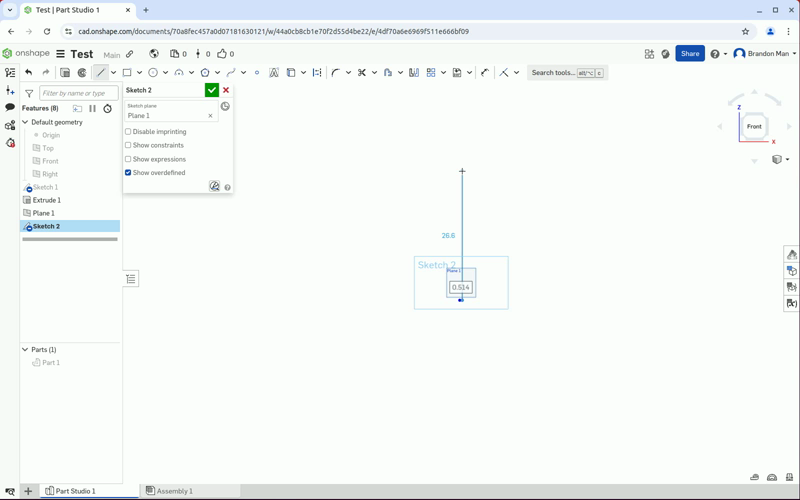
key_up(shift)
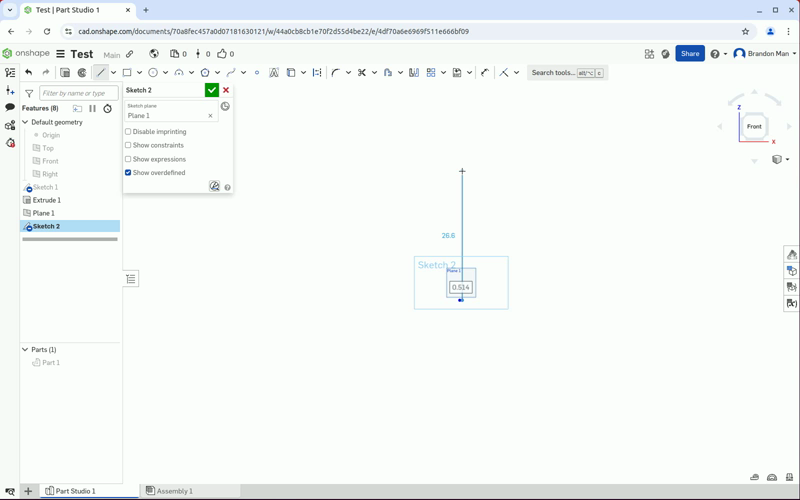
key_down(shift)
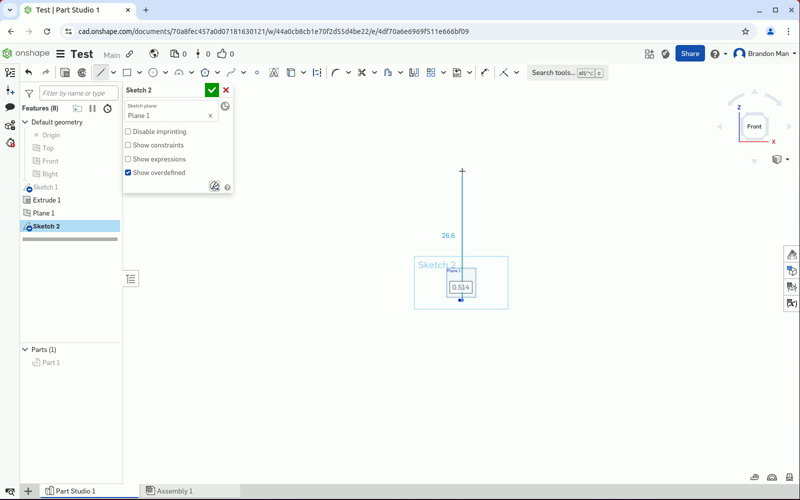
mouse_move(492, 170)
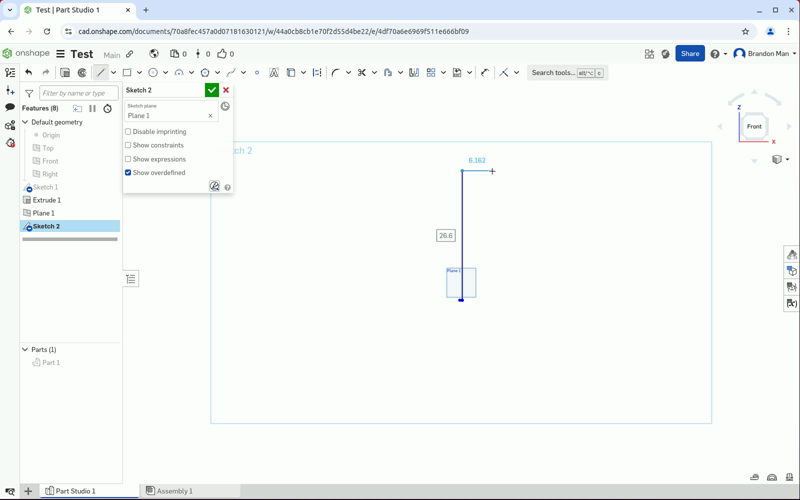
mouse_move(459, 170)
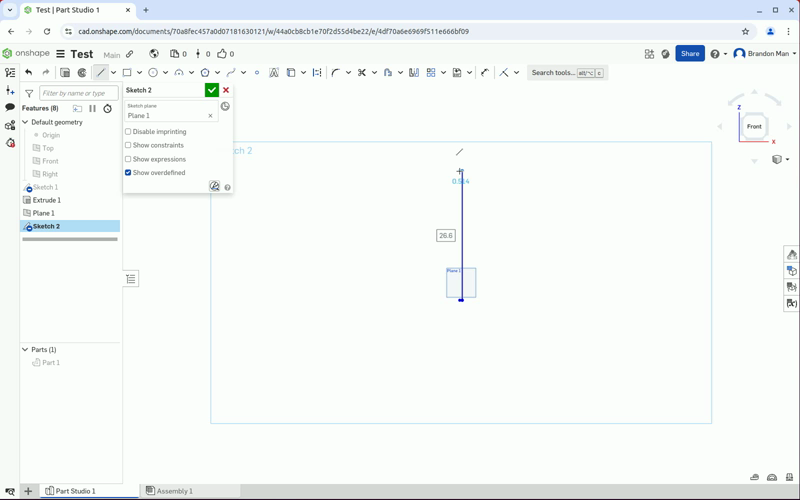
scroll(6)
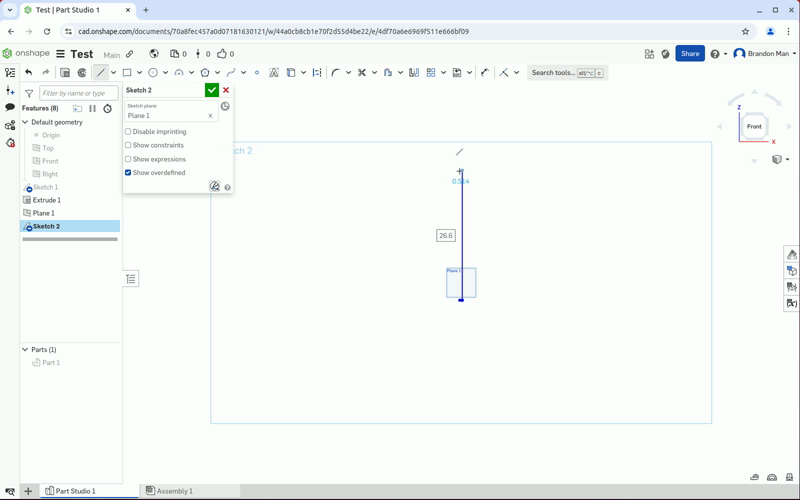
scroll(6)
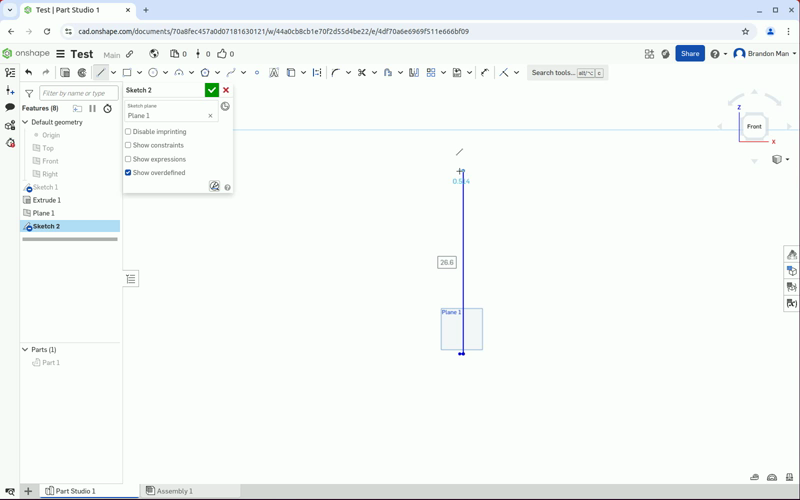
scroll(6)
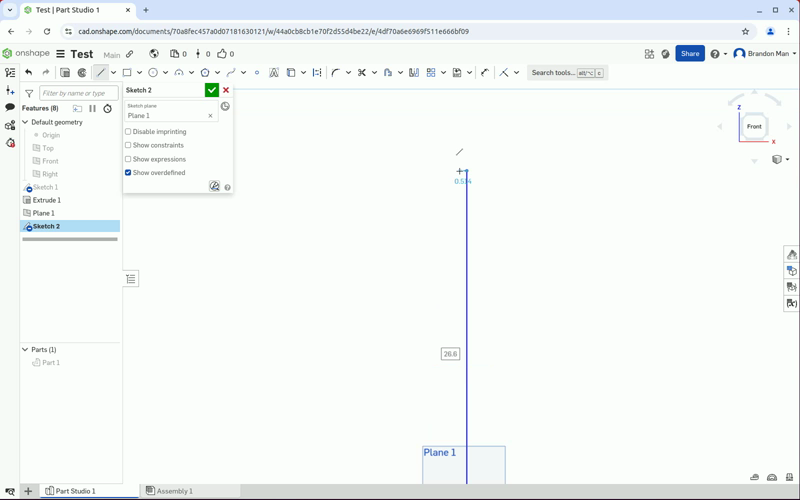
scroll(6)
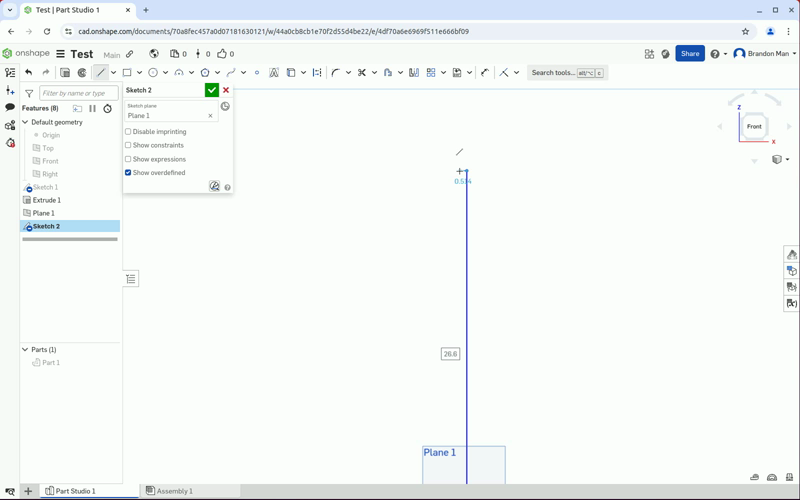
scroll(6)
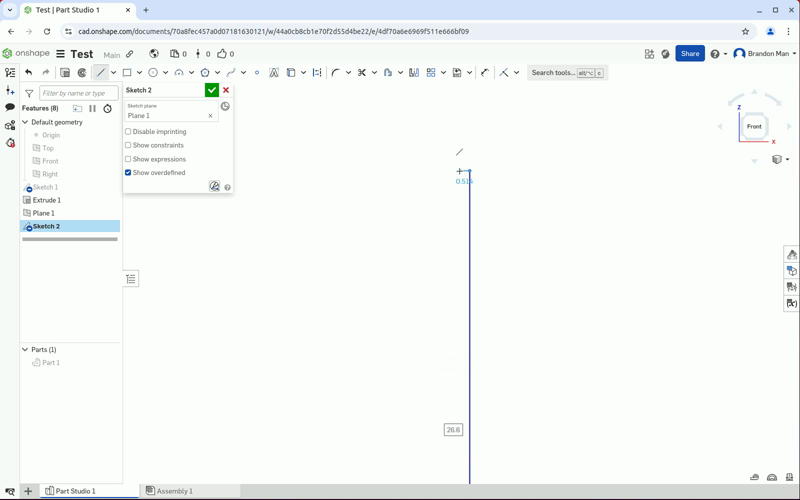
scroll(6)
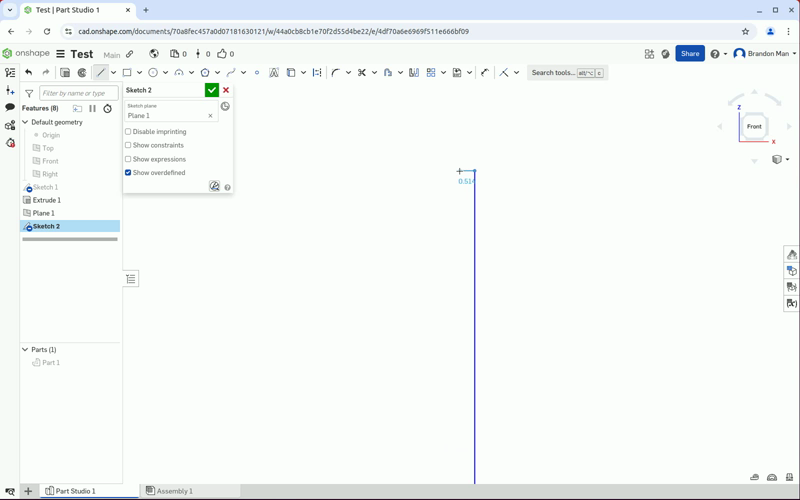
scroll(6)
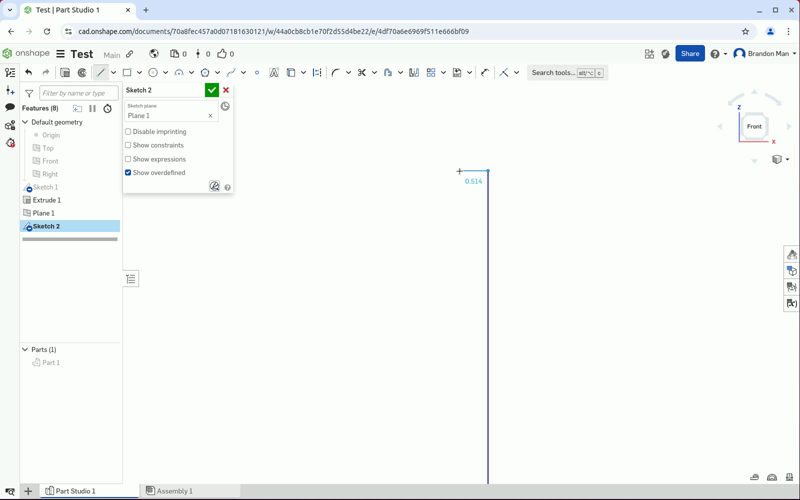
click(459, 170)
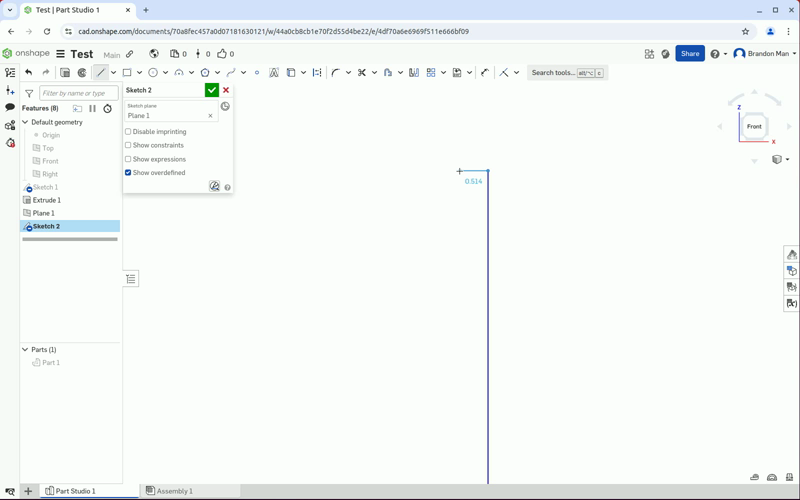
scroll(-6)
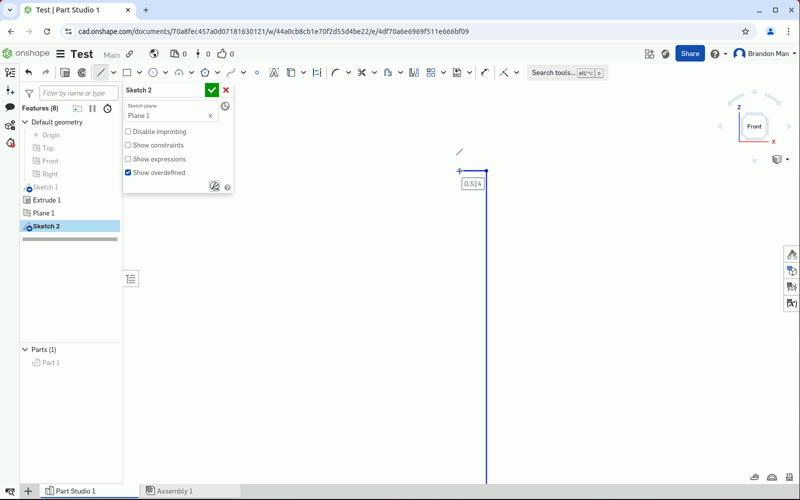
scroll(-6)
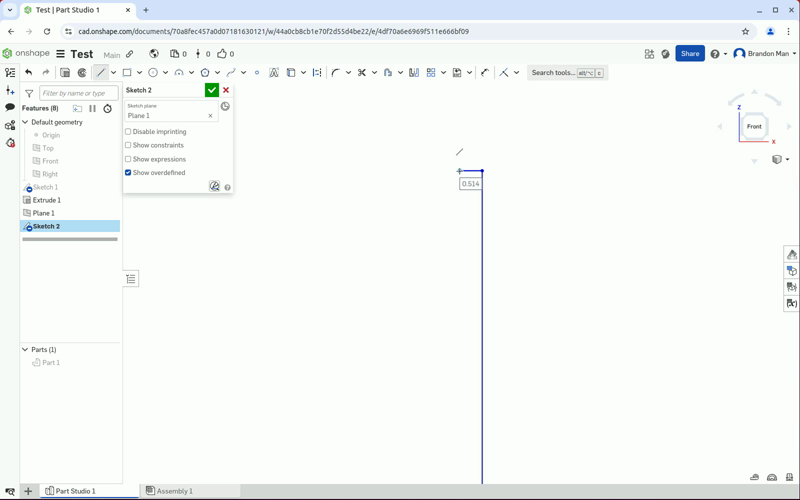
scroll(-6)
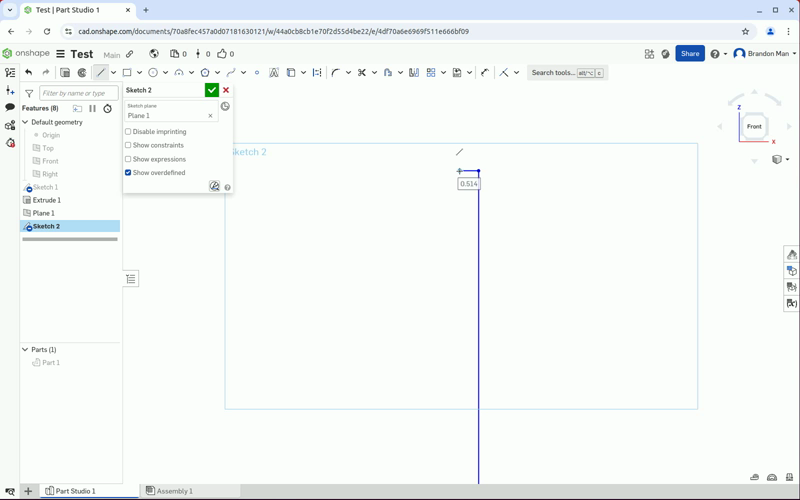
scroll(-6)
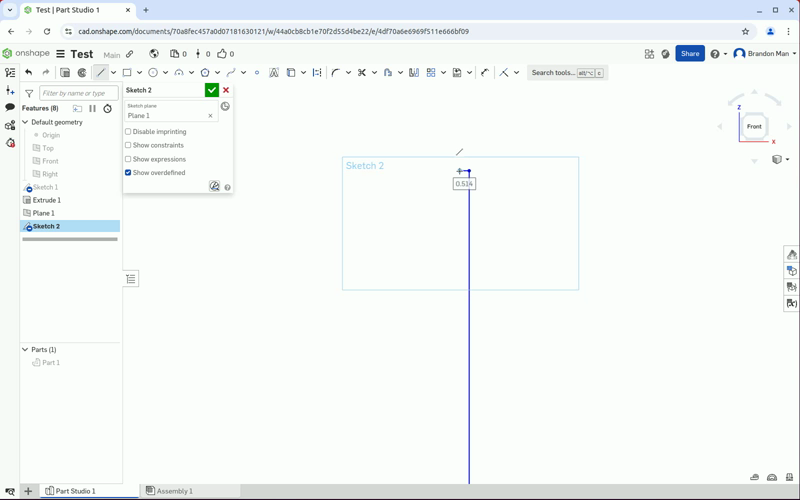
scroll(-6)
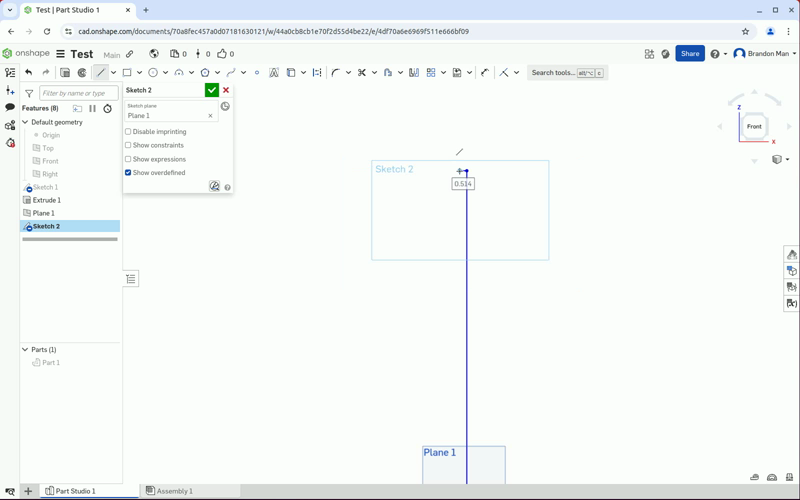
scroll(-6)
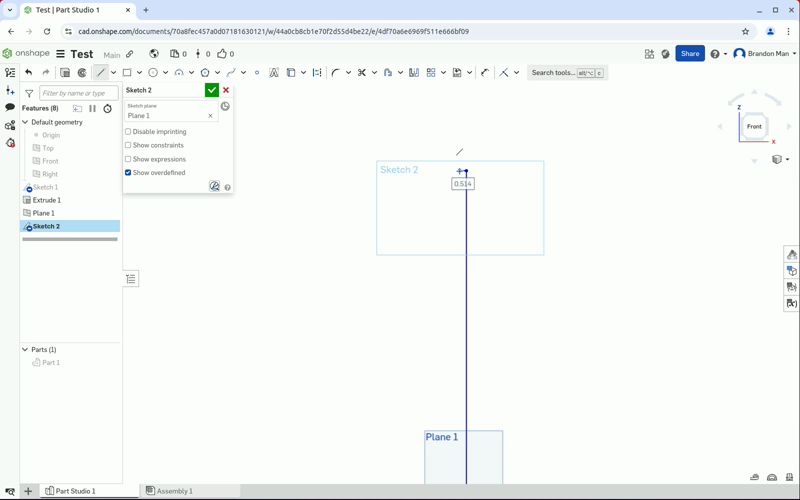
scroll(-6)
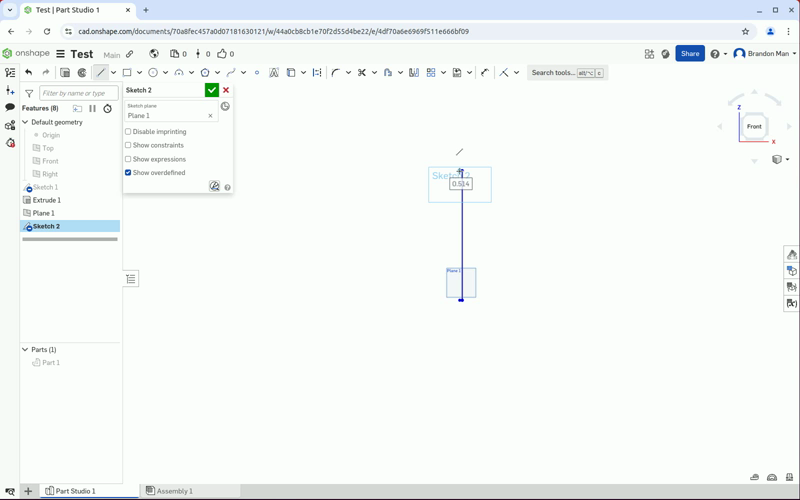
key_up(shift)
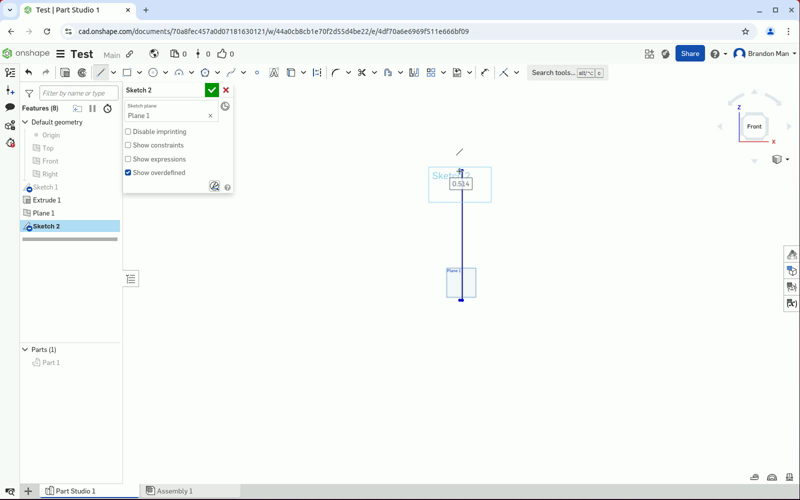
key_down(shift)
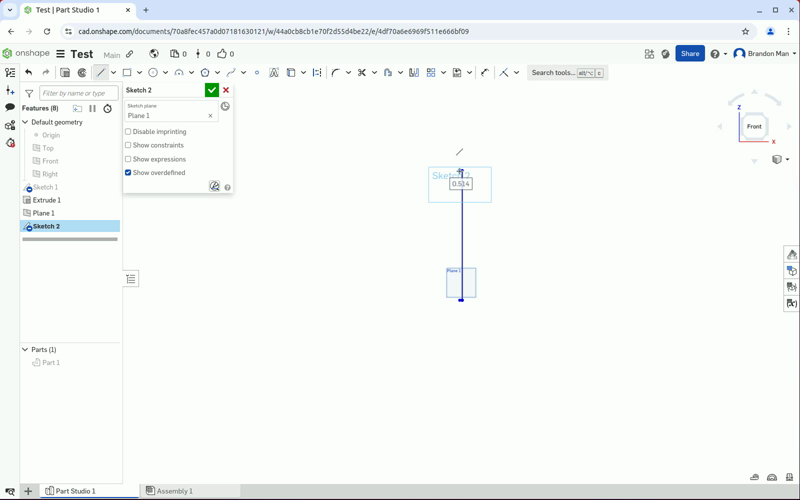
mouse_move(459, 300)
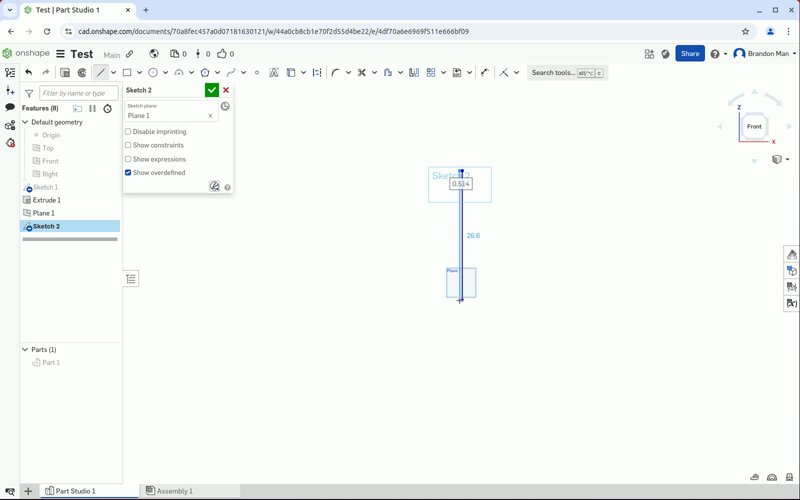
scroll(6)
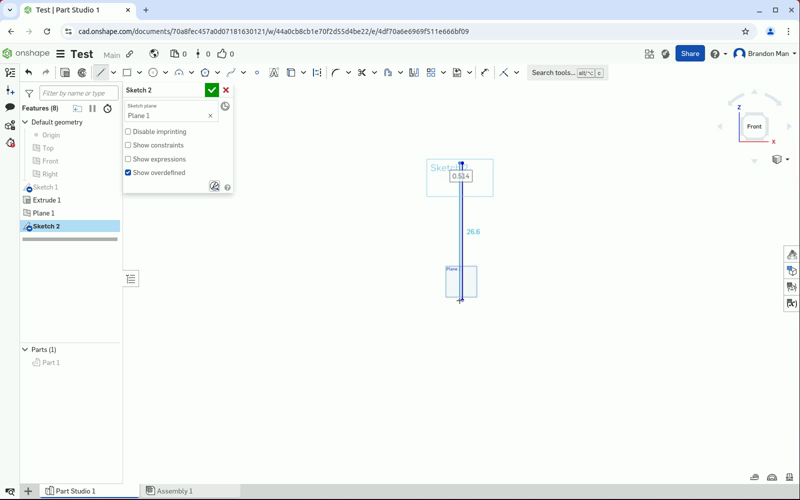
scroll(6)
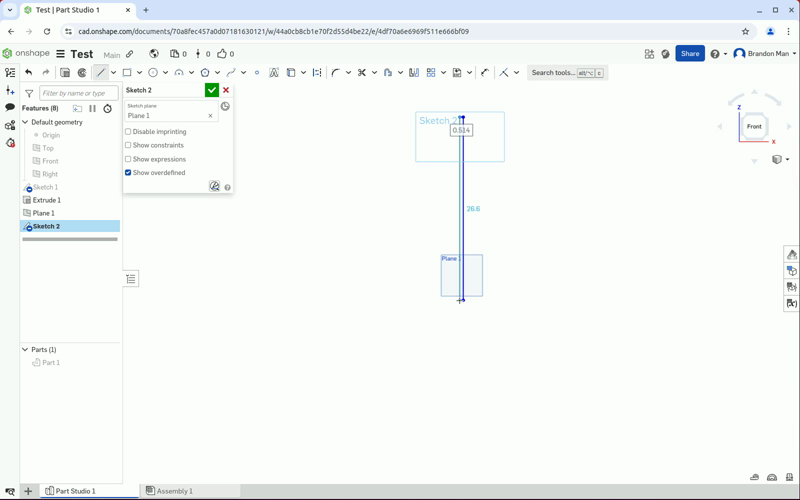
scroll(6)
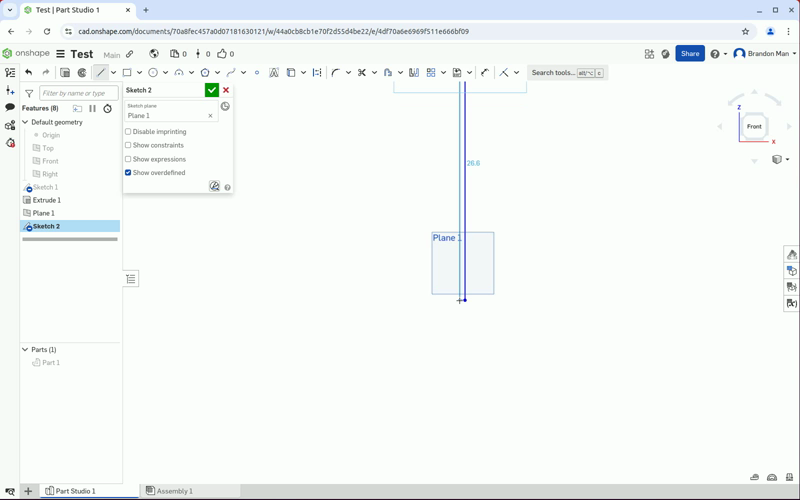
scroll(6)
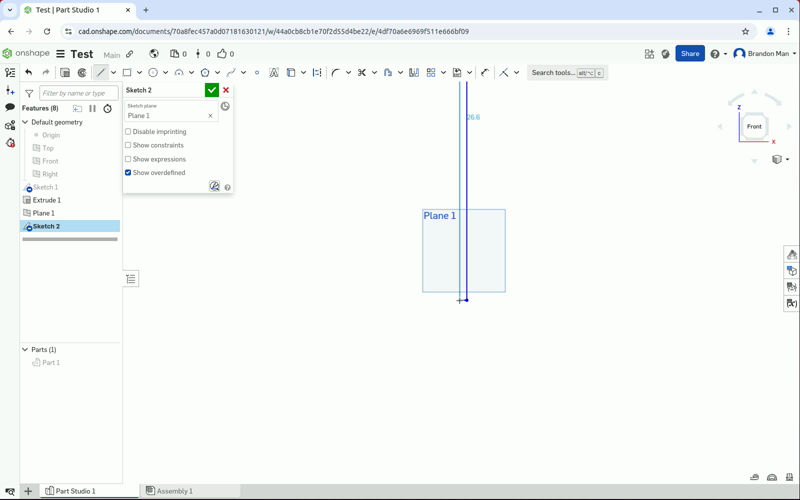
scroll(6)
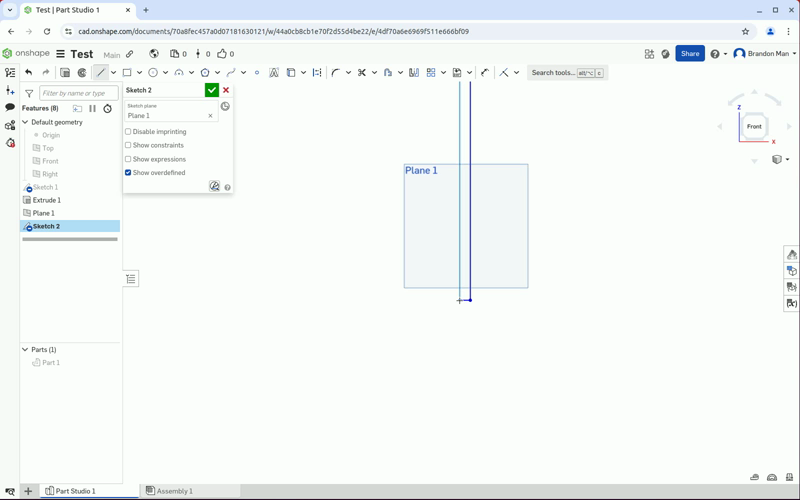
scroll(6)
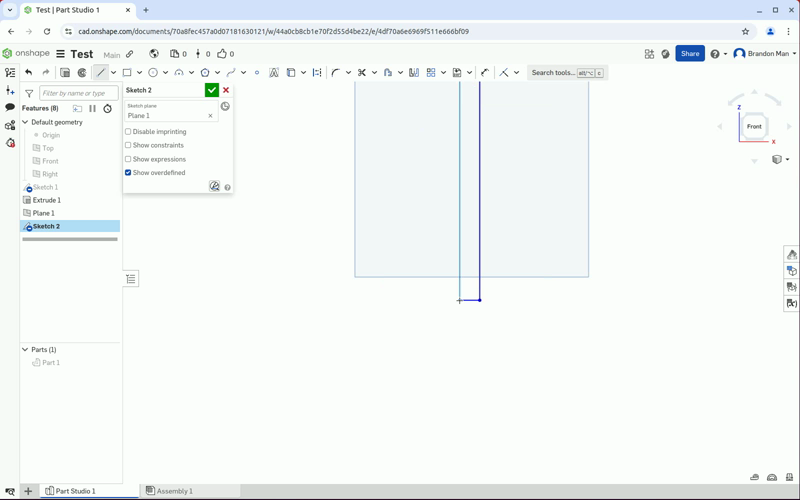
scroll(6)
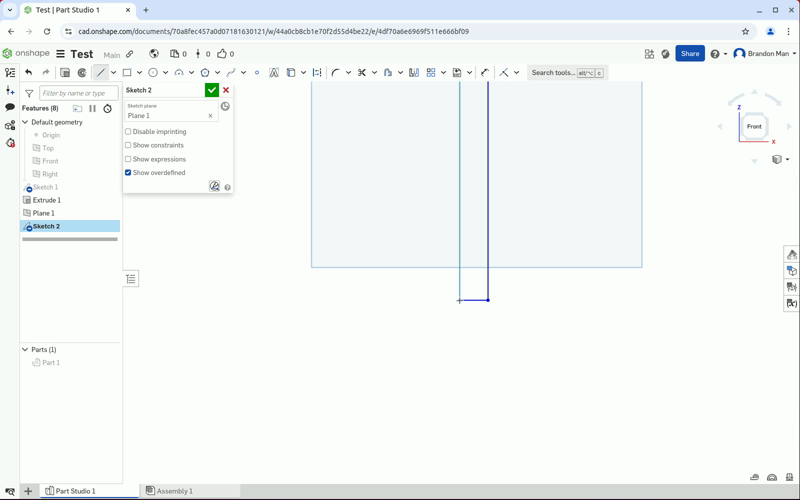
key_up(shift)
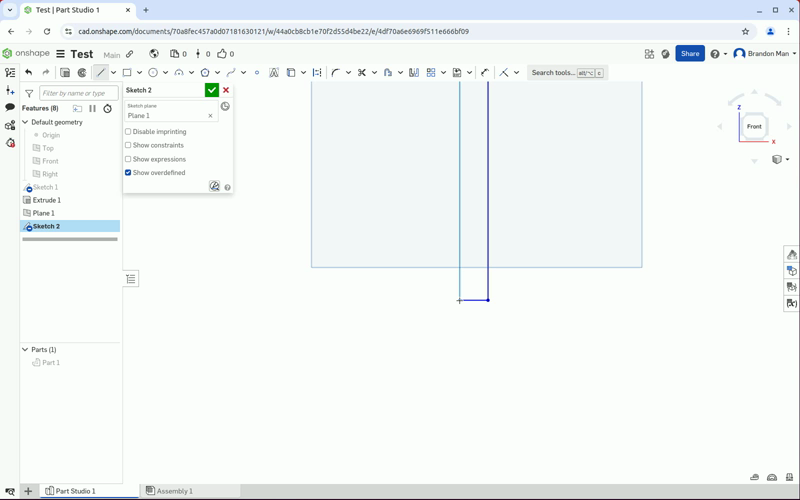
click(459, 300)
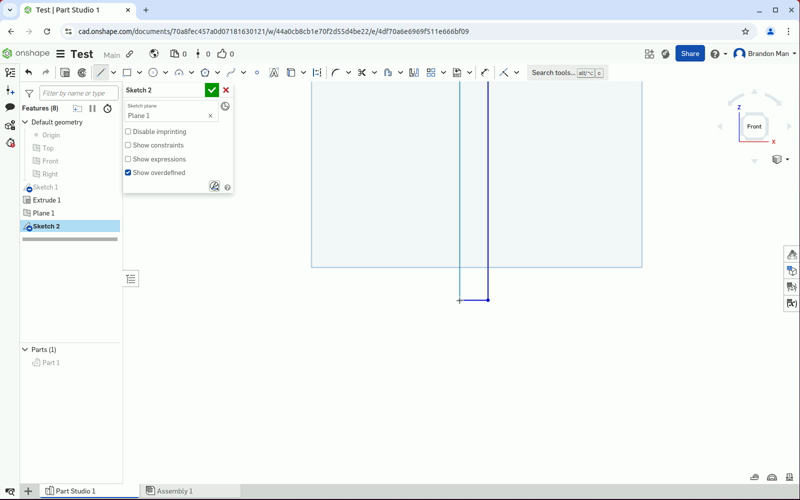
scroll(-6)
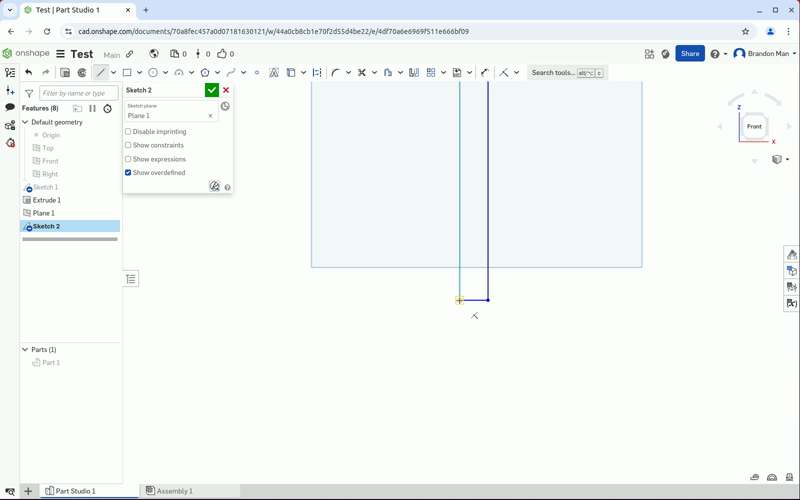
scroll(-6)
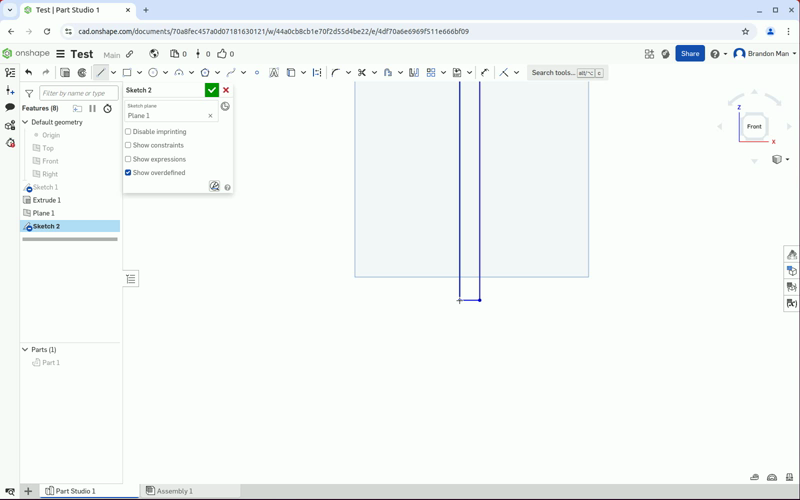
scroll(-6)
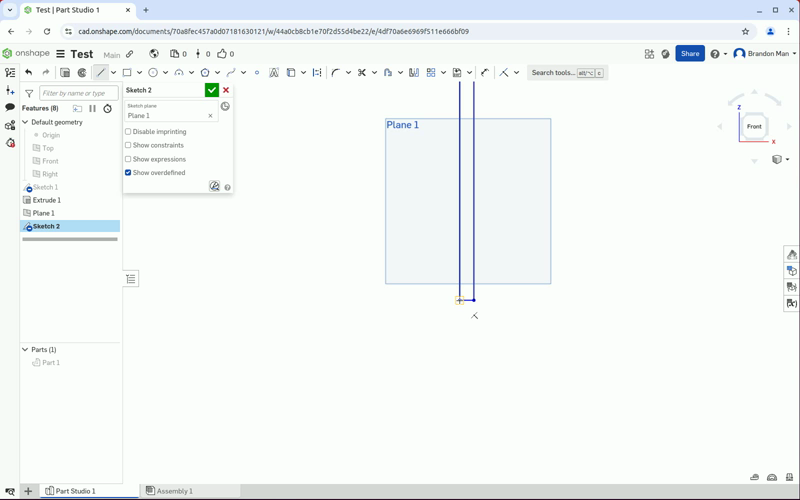
scroll(-6)
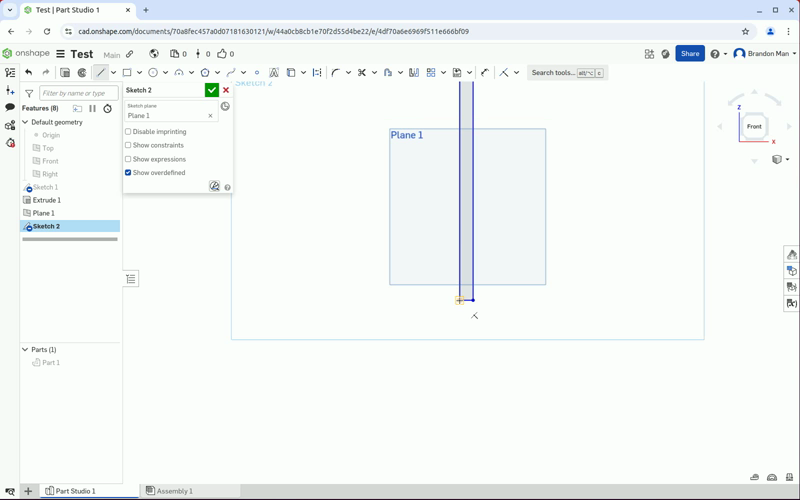
scroll(-6)
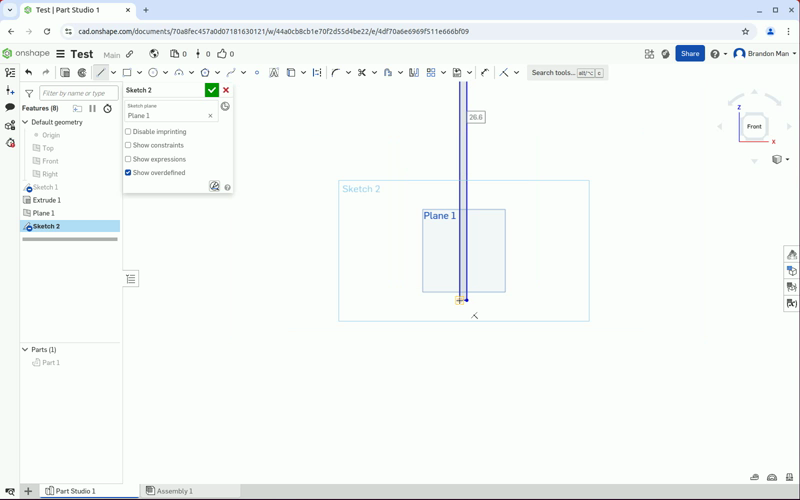
scroll(-6)
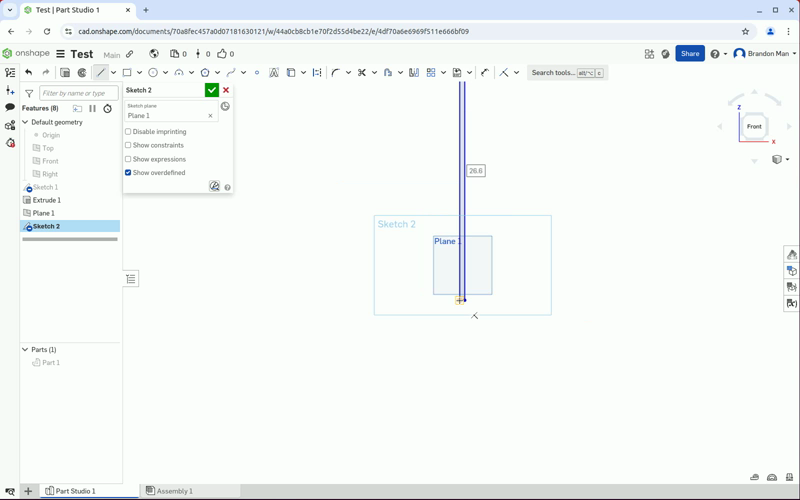
scroll(-6)
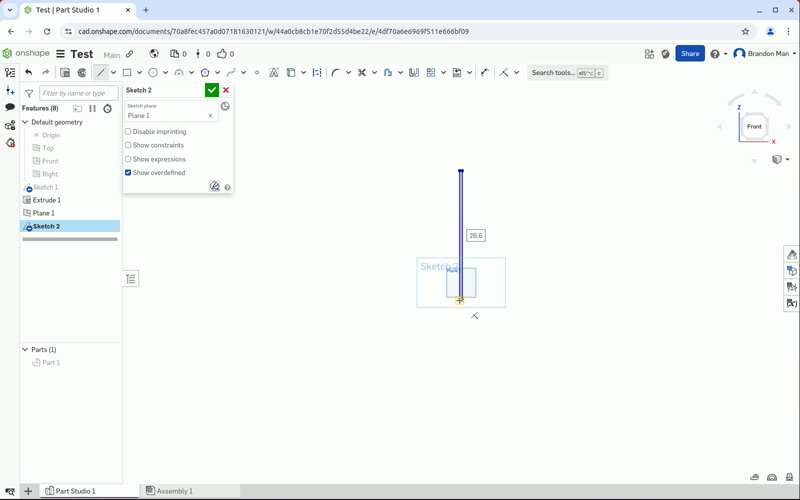
key(esc)
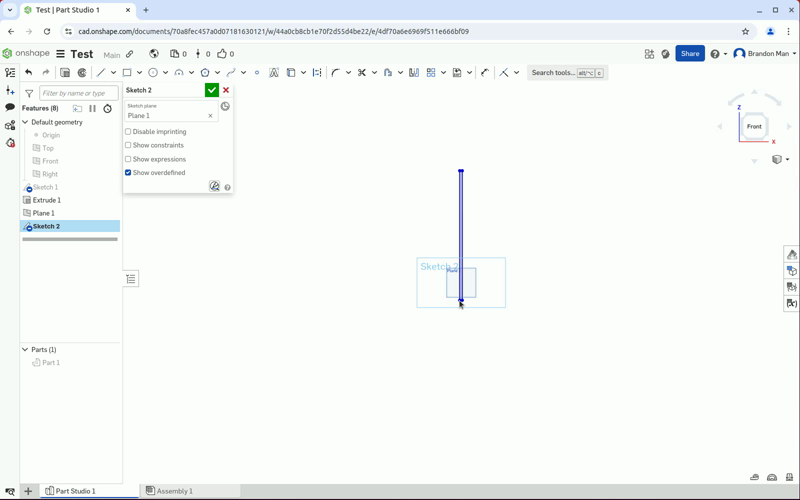
mouse_move(461, 192)
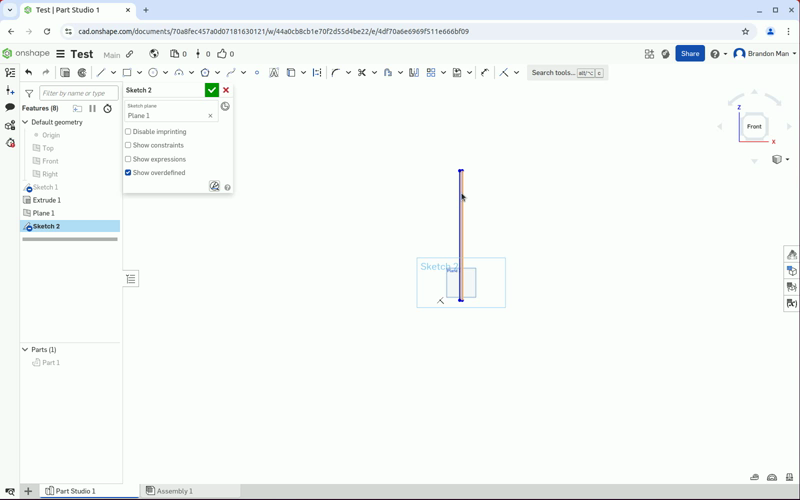
scroll(6)
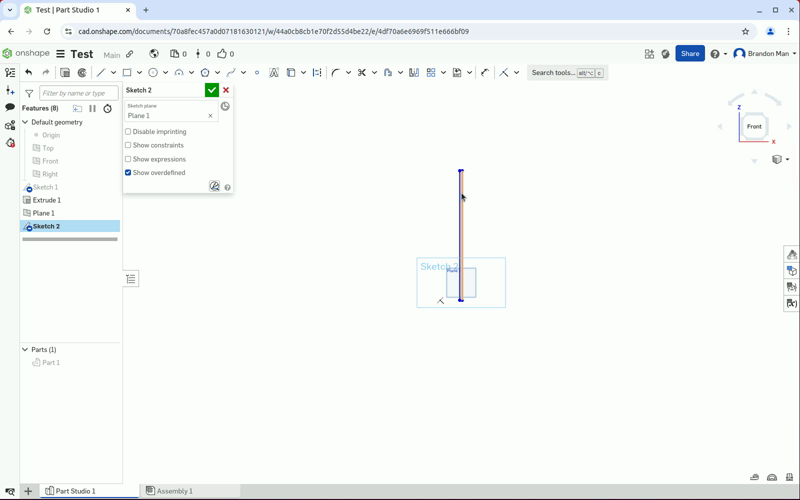
scroll(6)
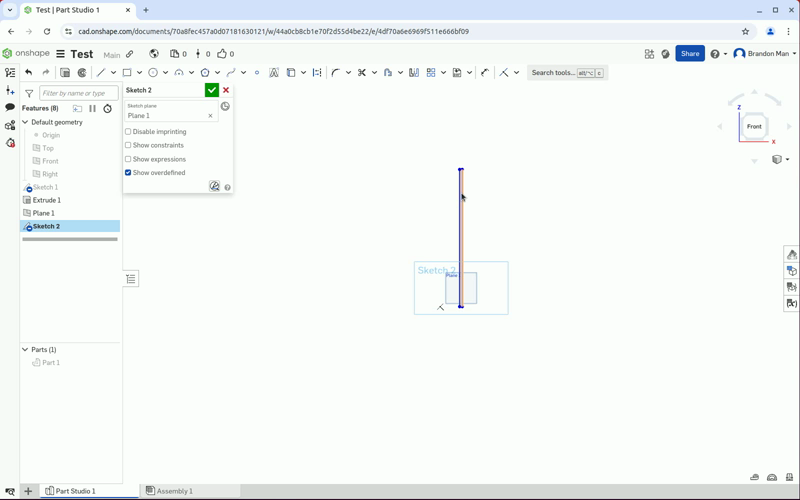
scroll(6)
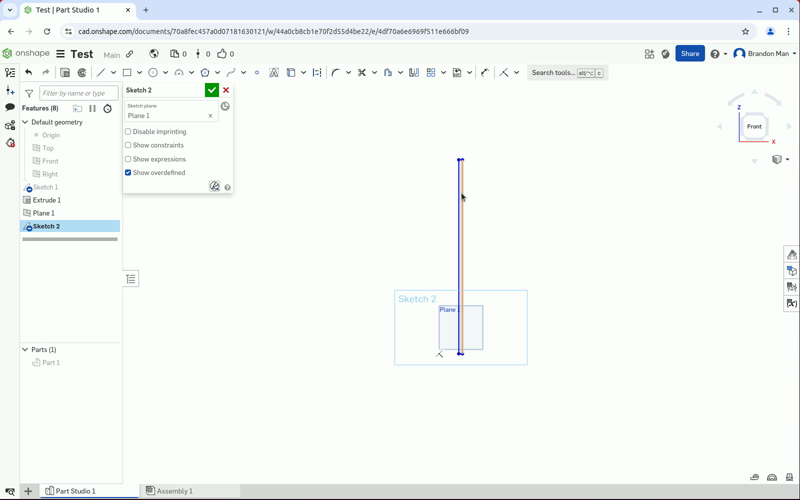
scroll(6)
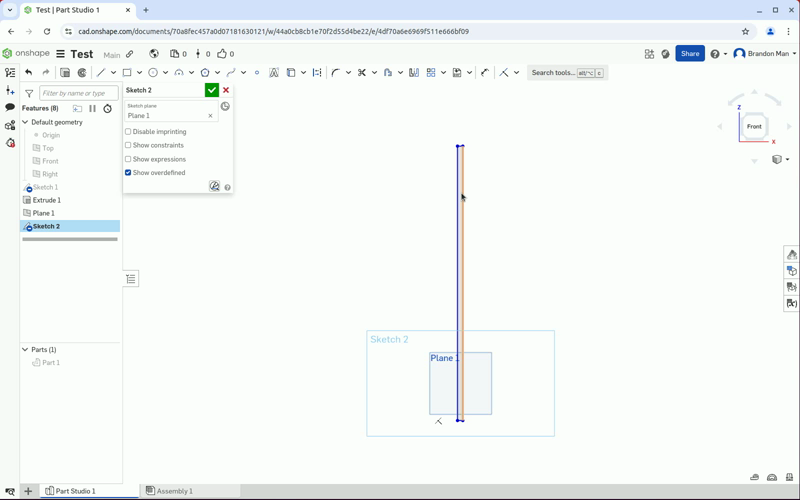
scroll(6)
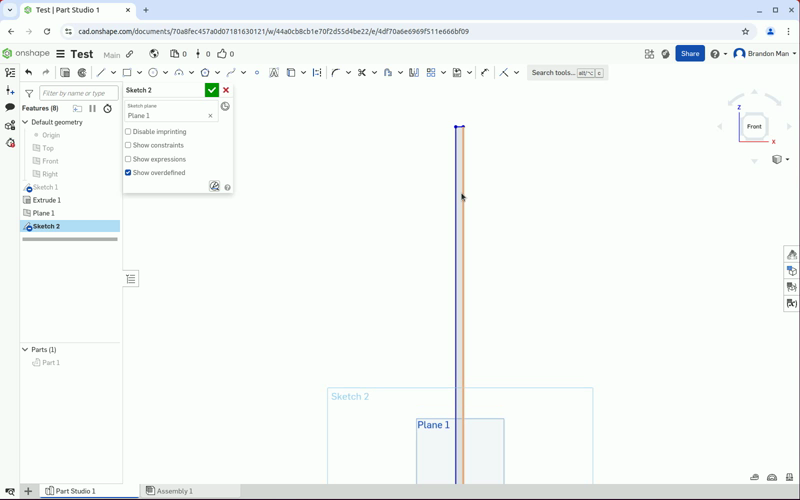
scroll(6)
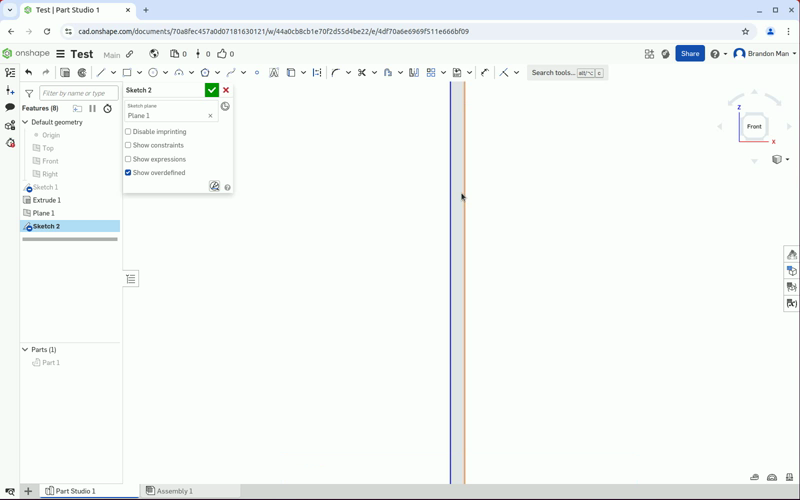
scroll(6)
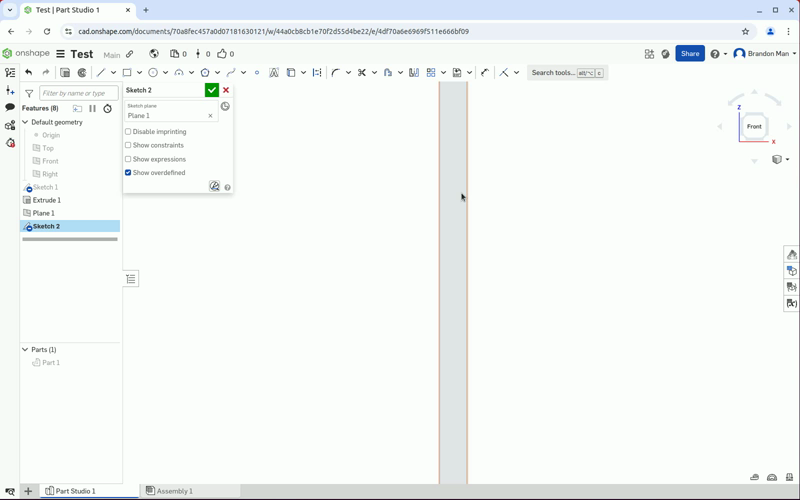
click(461, 192)
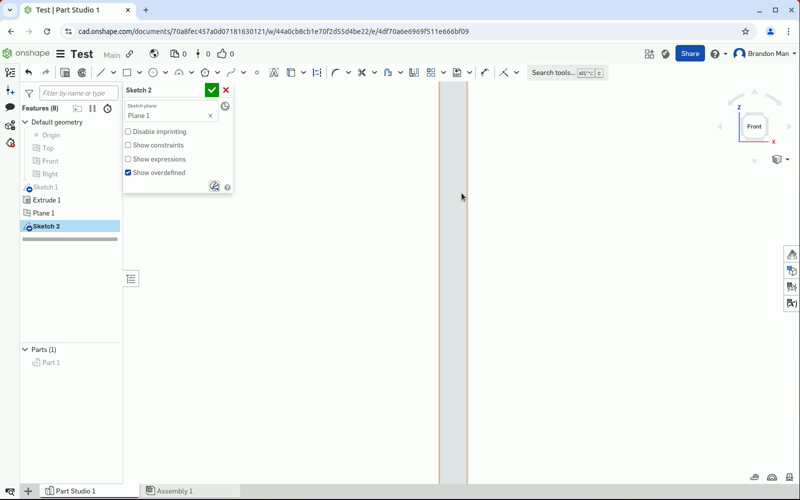
scroll(-6)
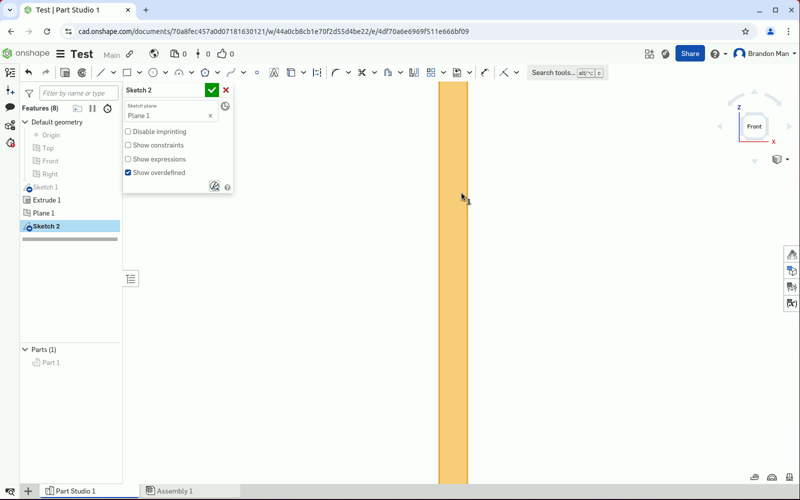
scroll(-6)
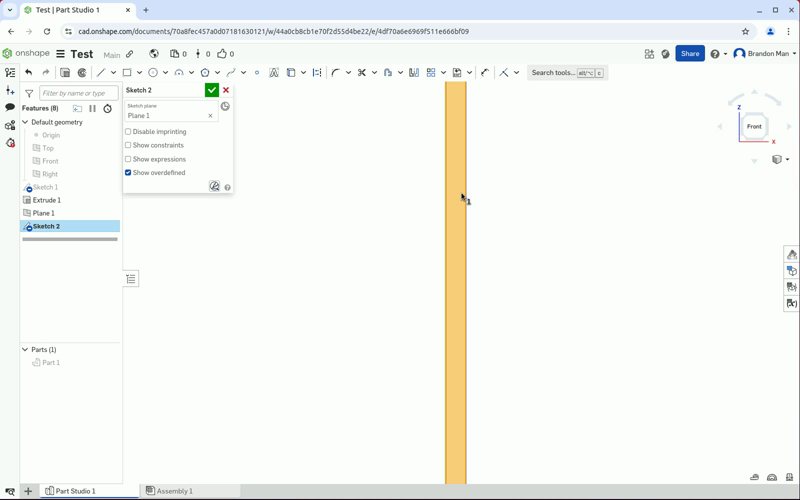
scroll(-6)
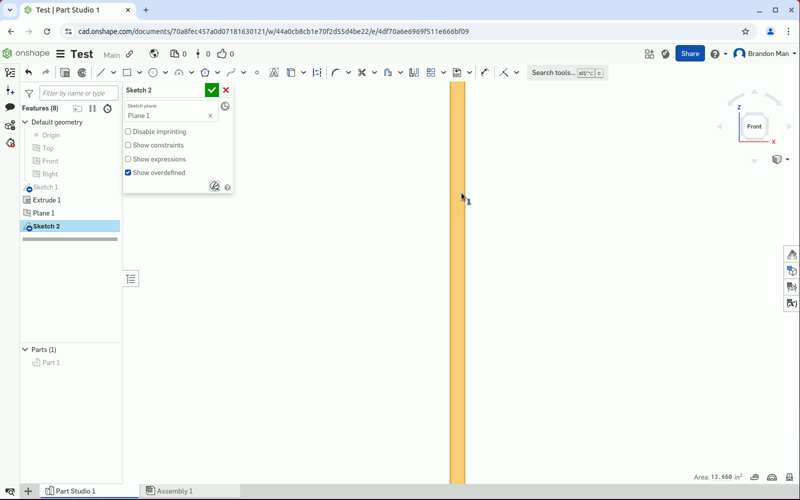
scroll(-6)
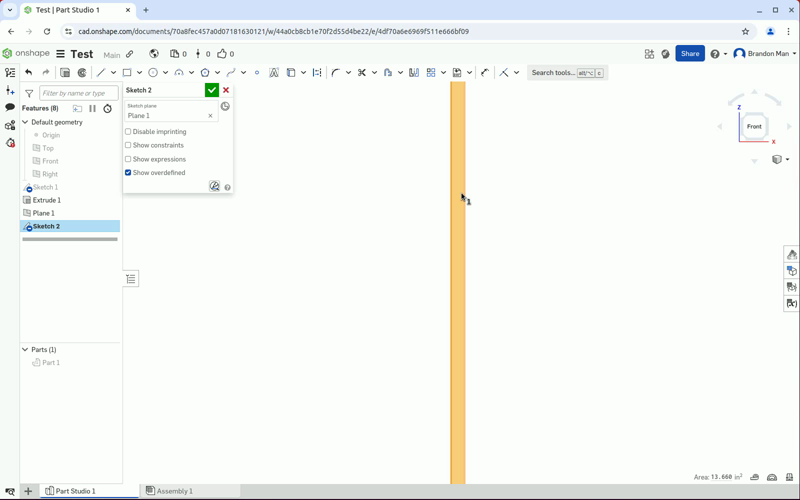
scroll(-6)
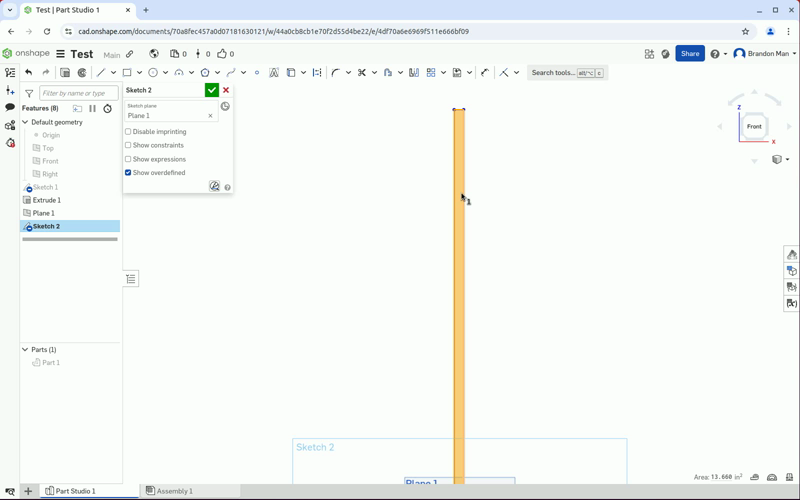
scroll(-6)
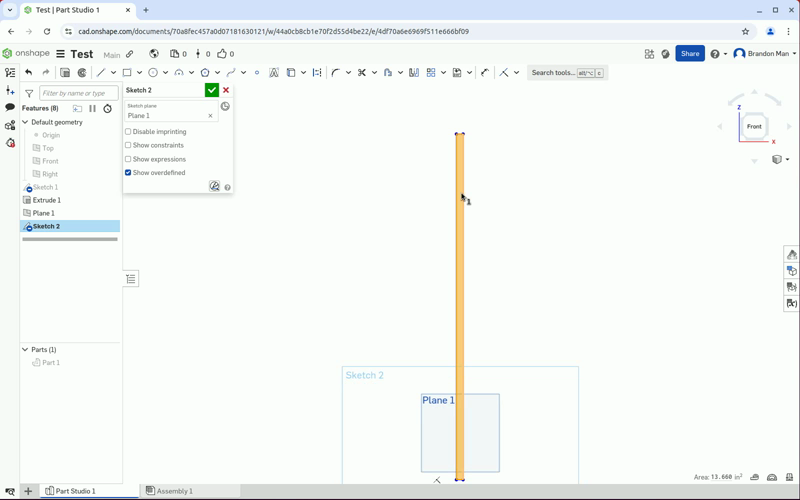
scroll(-6)
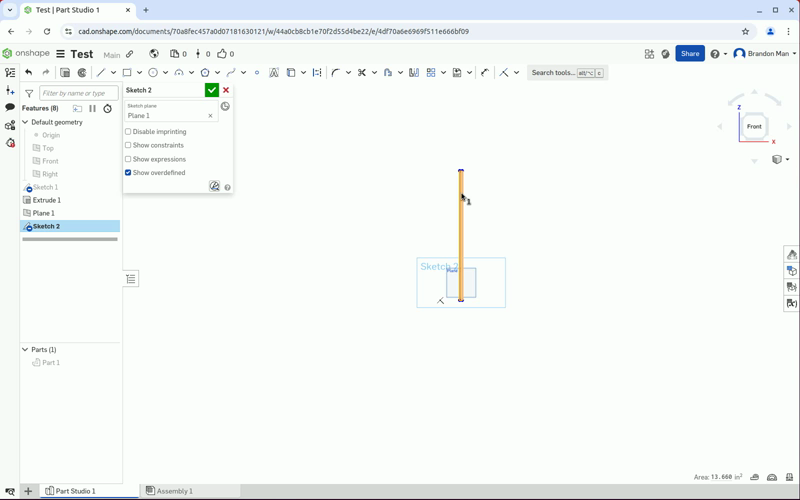
mouse_move(73, 352)
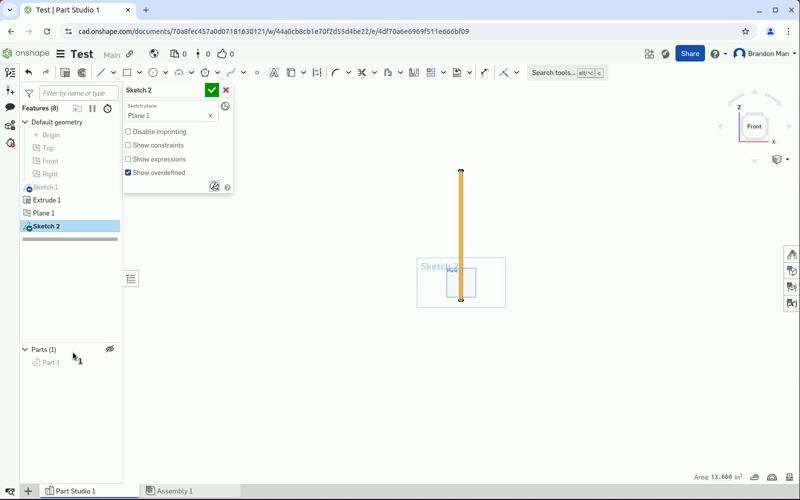
key(shift+y)
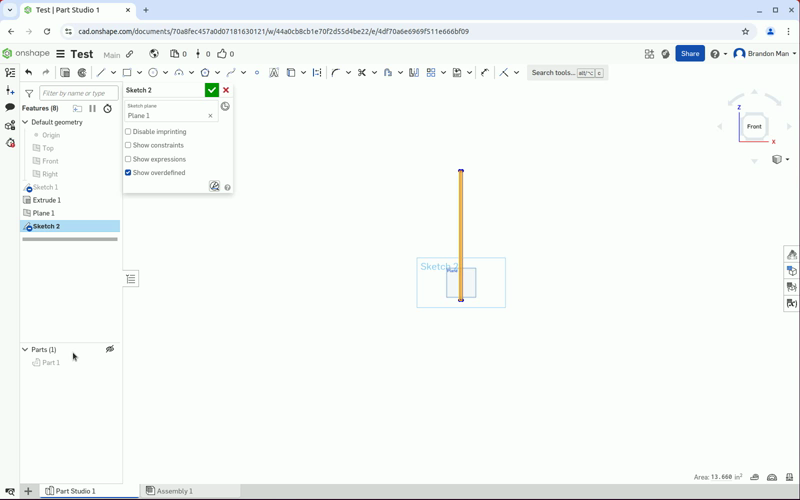
key(shift+e)
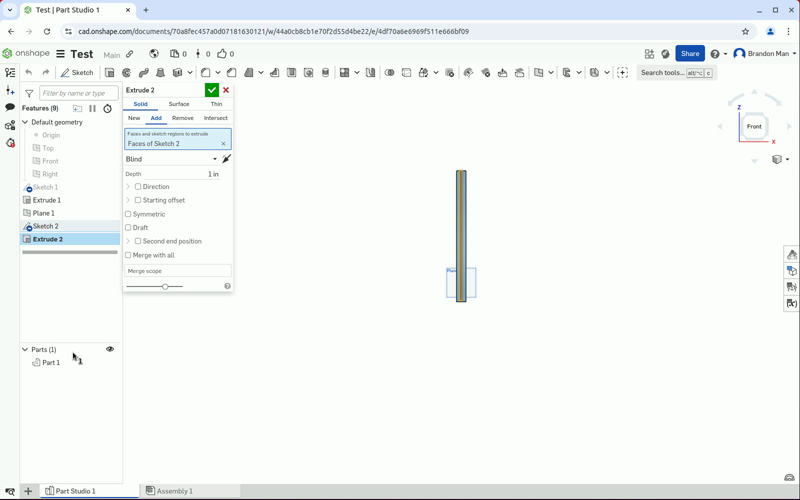
mouse_move(143, 106)
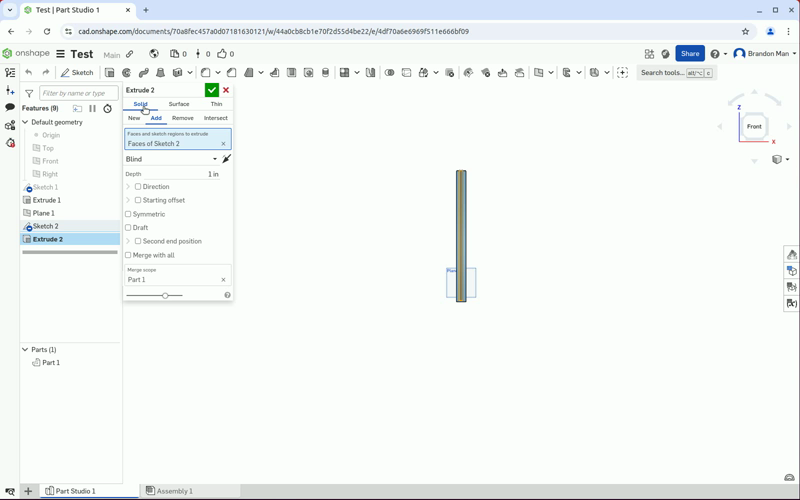
click(143, 106)
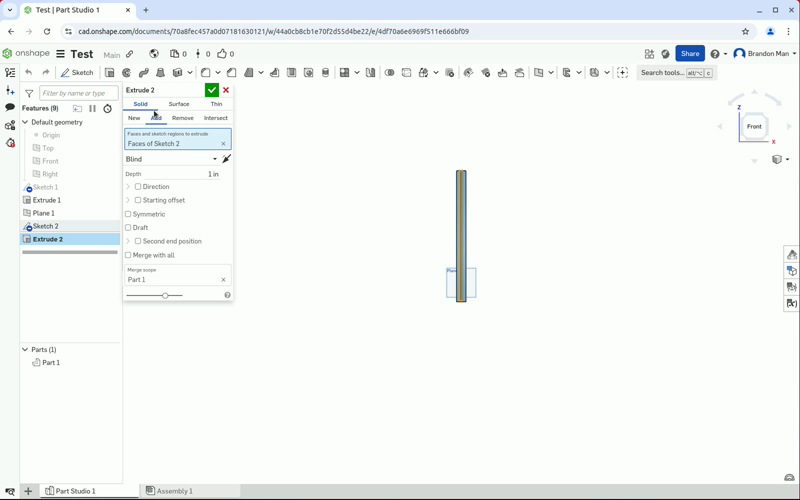
mouse_move(186, 120)
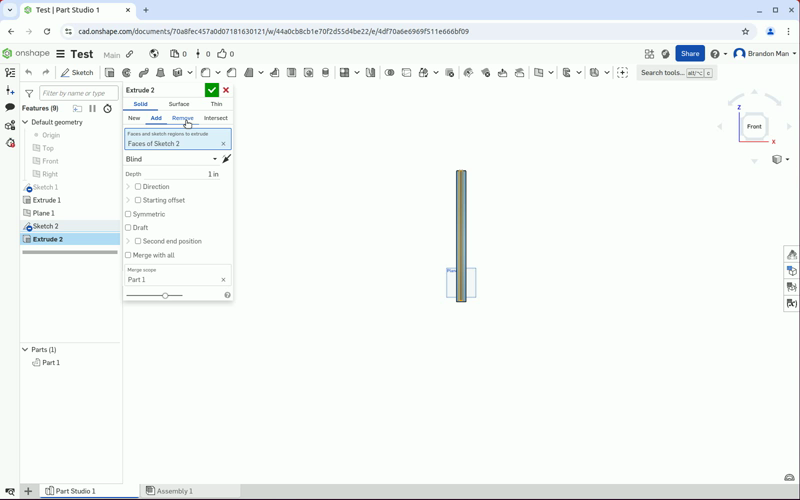
click(186, 120)
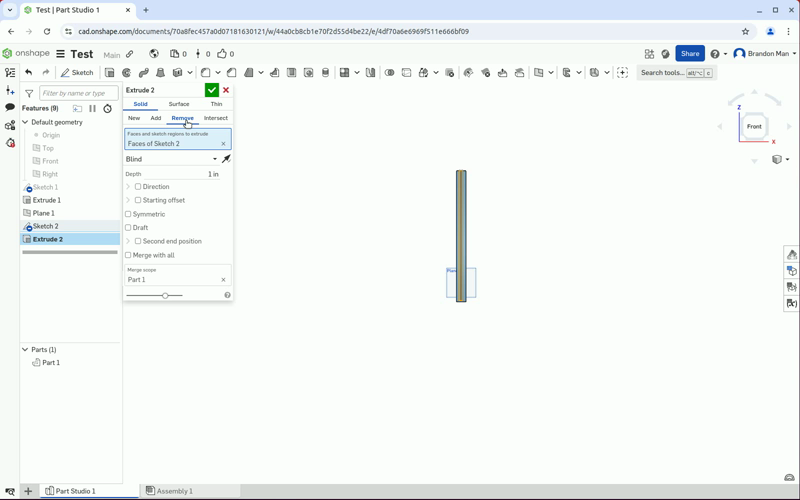
key(tab, 4)
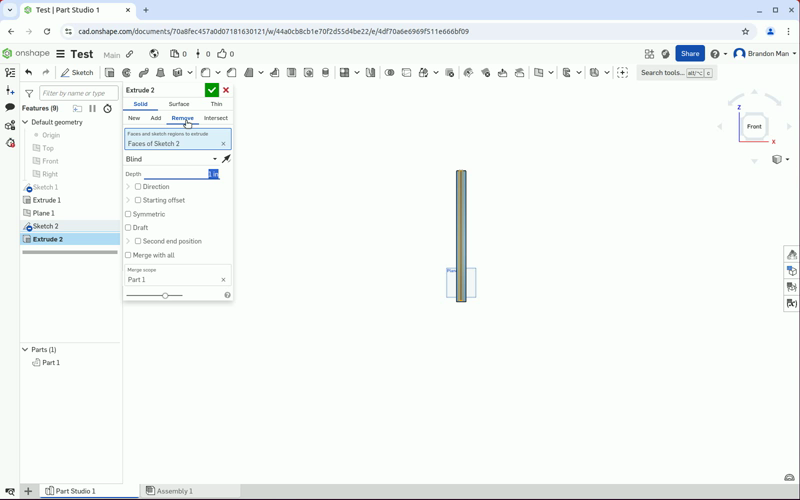
text(8.666)
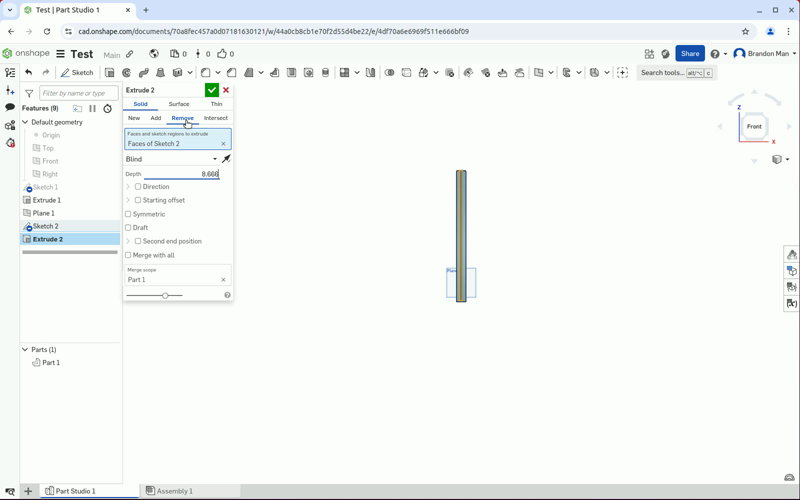
key(tab, 3)
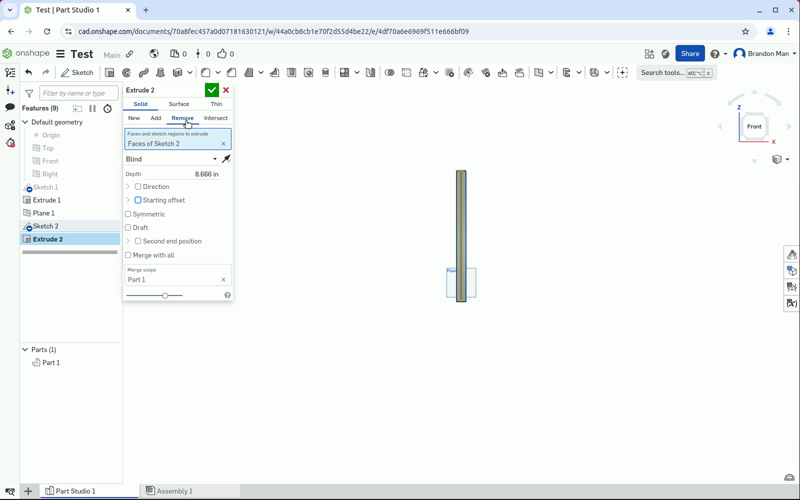
key(tab, 2)
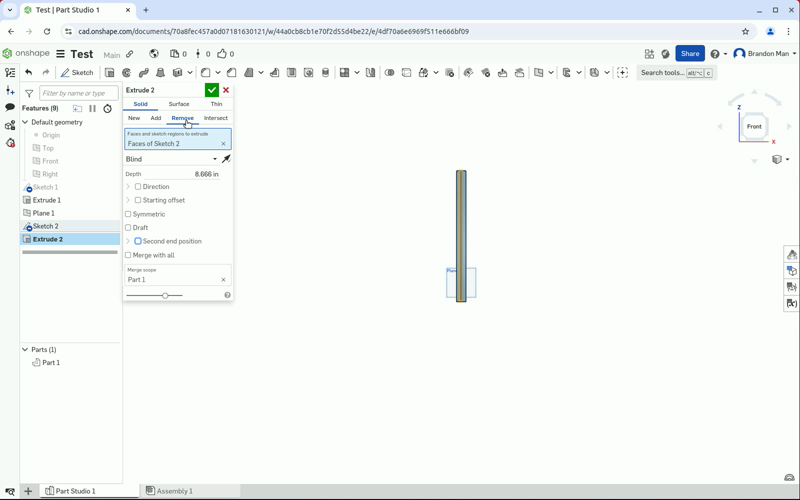
key(space)
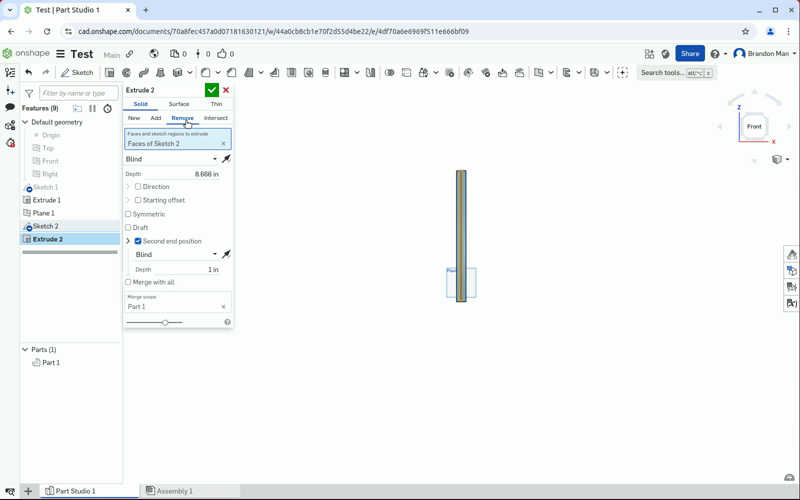
key(tab, 3)
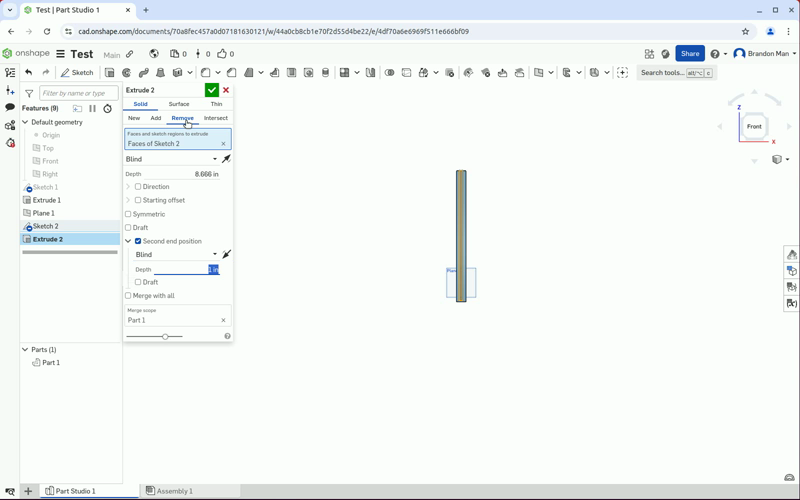
text(3.129)
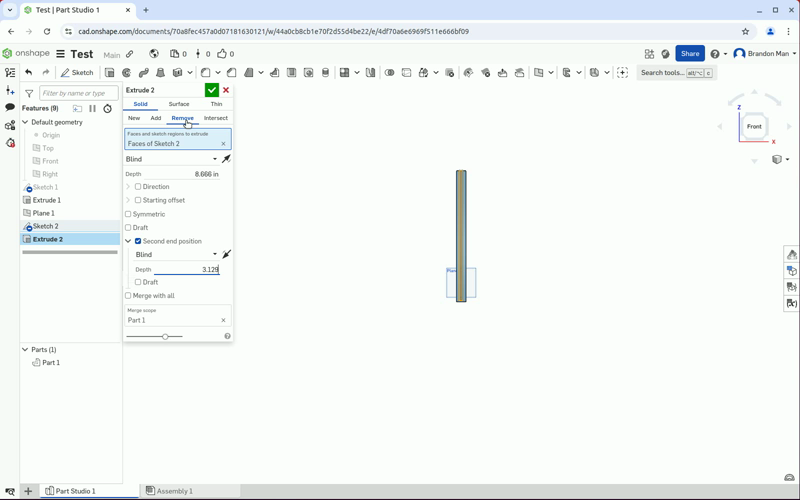
key(tab, 2)
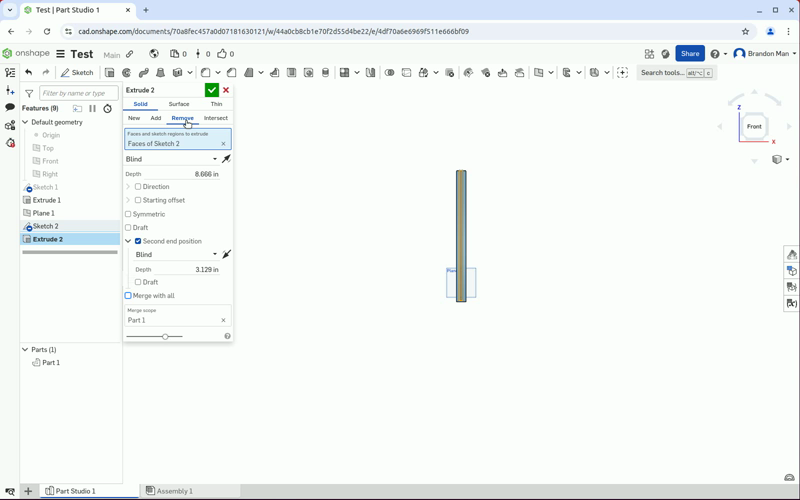
key(space)
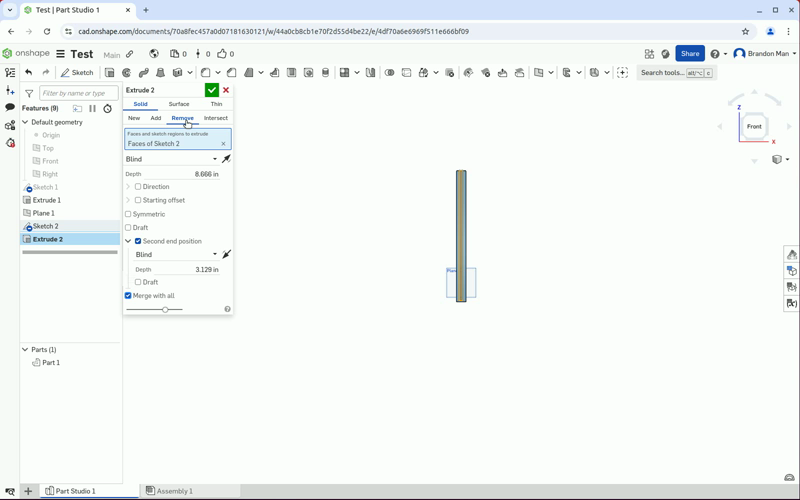
key(enter)
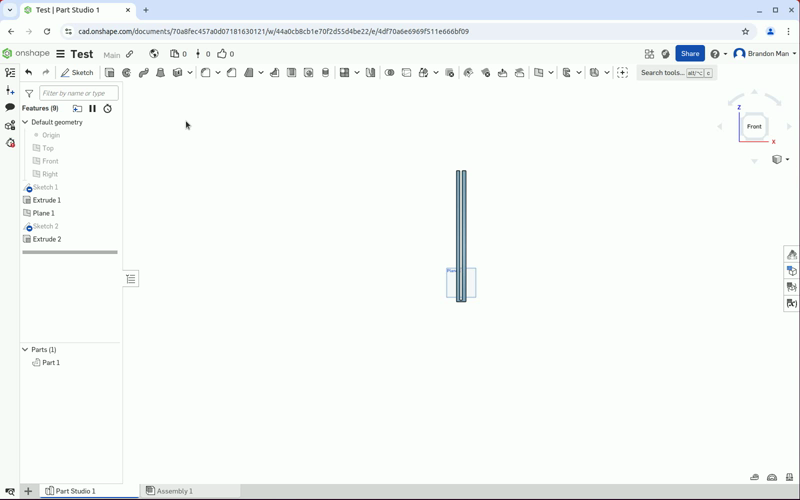
key(shift+h)
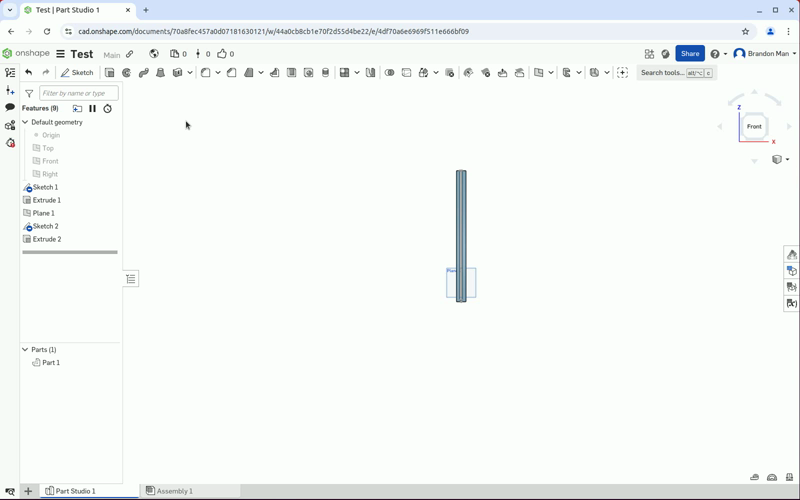
key(shift+h)
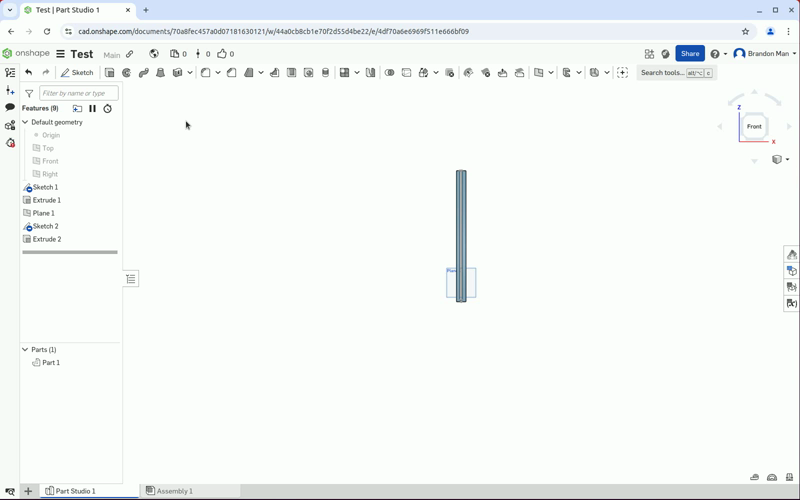
key(shift+7)
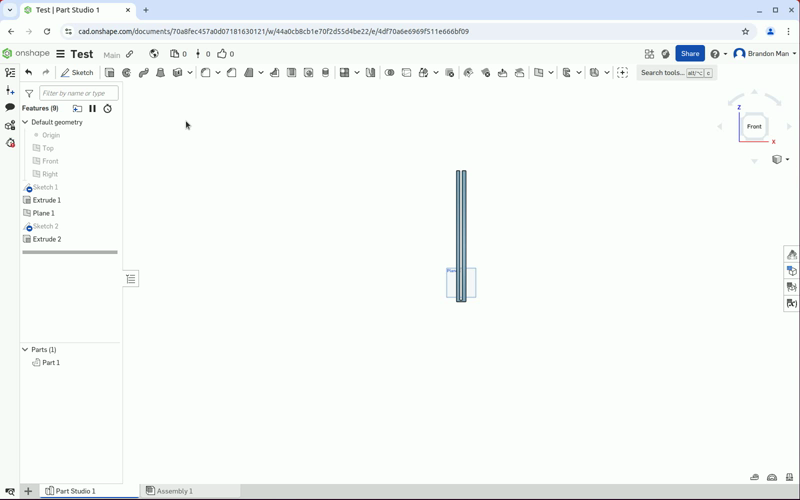
key(left, 2)
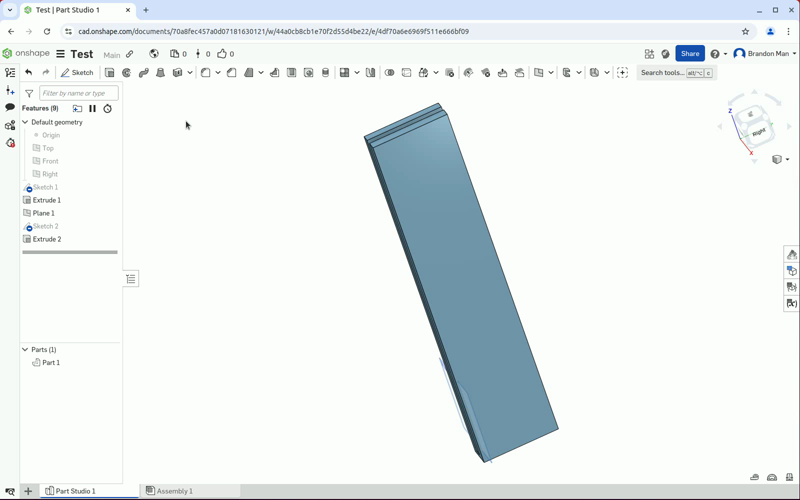
key(down, 2)
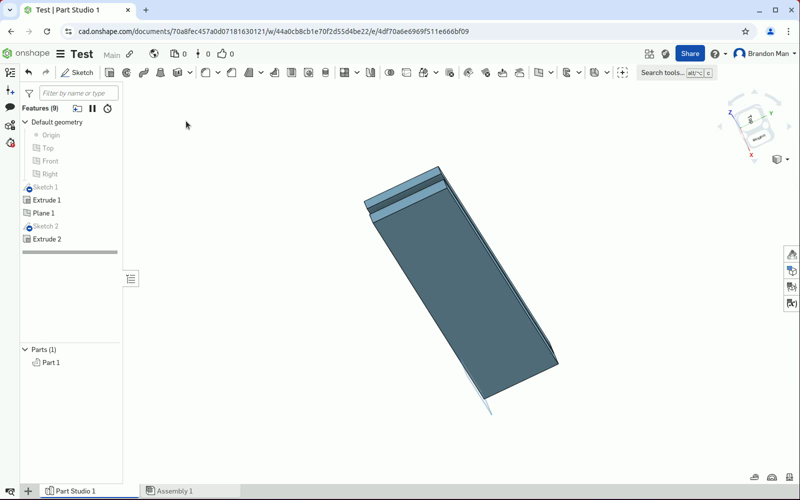
key(up, 2)
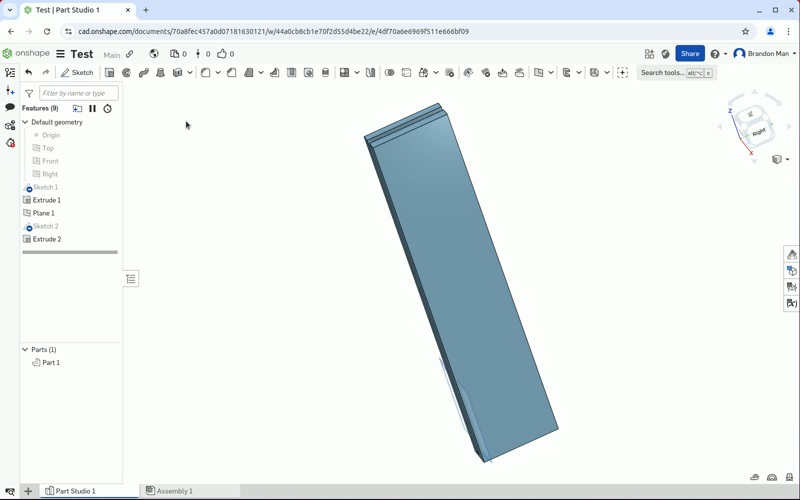
key(right, 2)
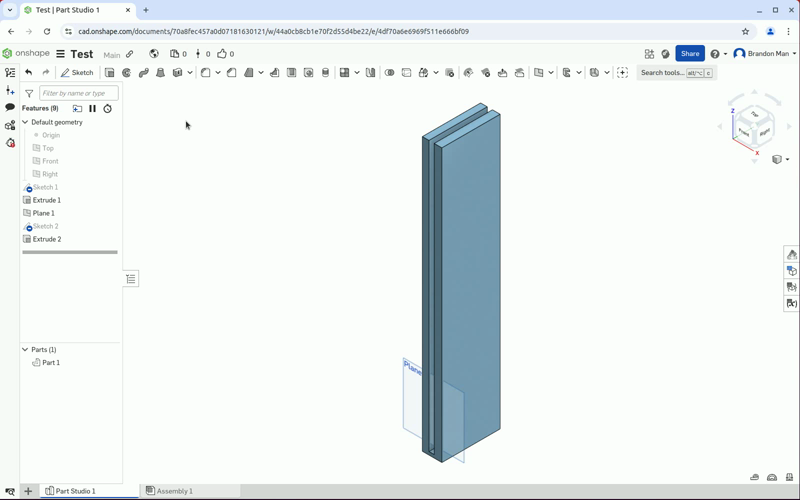
mouse_move(73, 189)
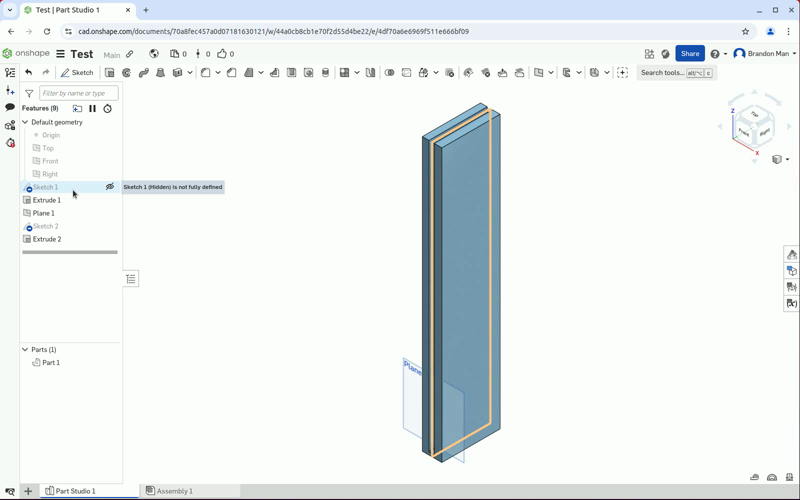
click(73, 189)